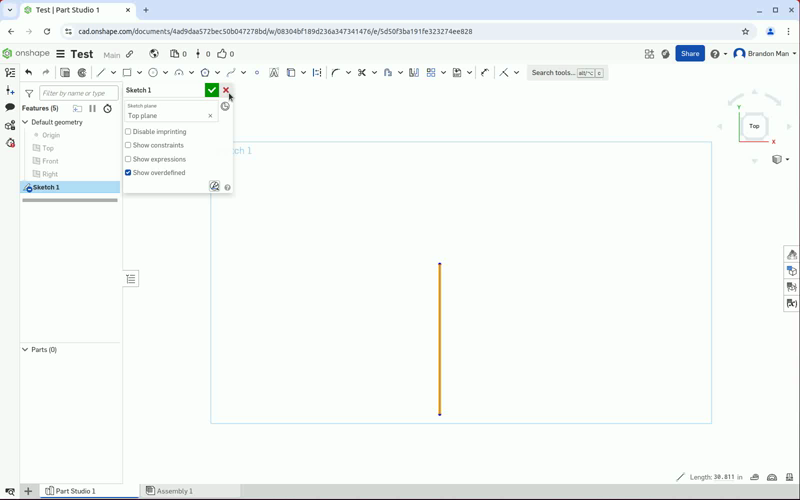
key(shift+h)
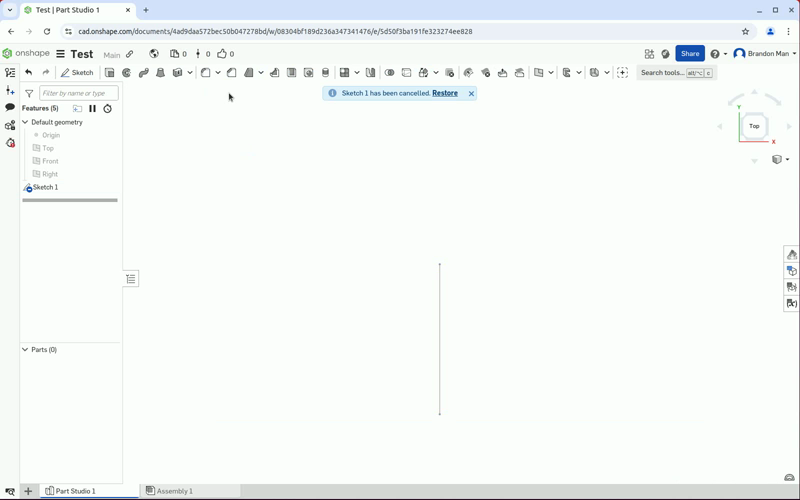
key(shift+s)
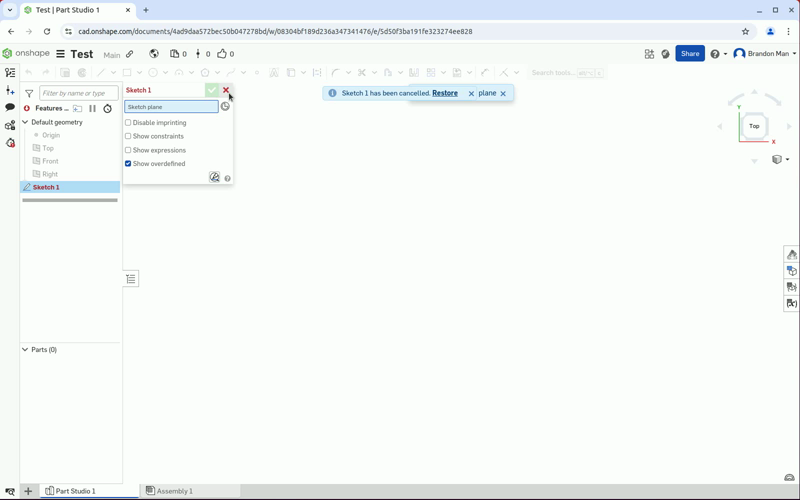
mouse_move(73, 150)
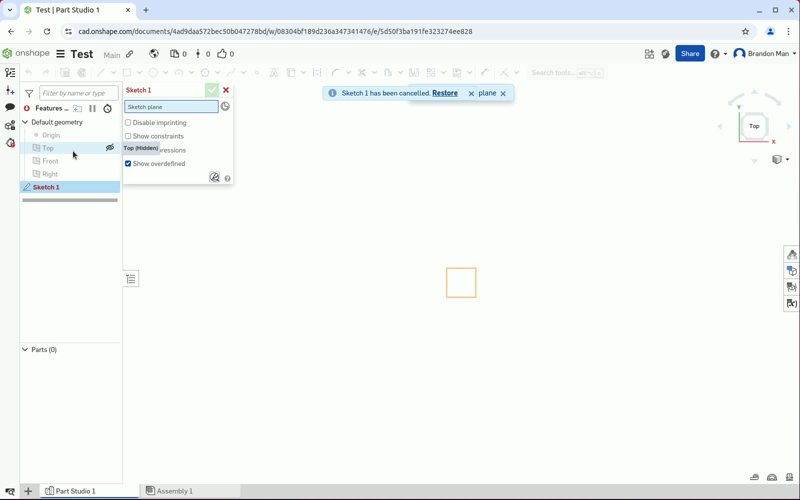
click(73, 150)
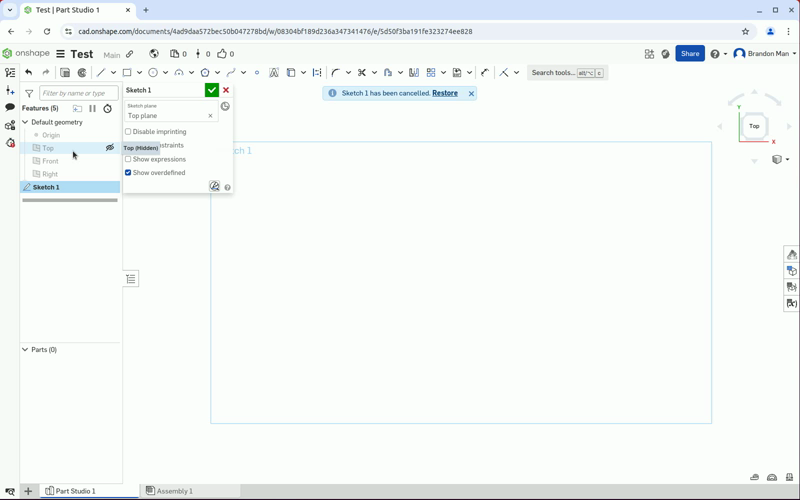
mouse_move(73, 352)
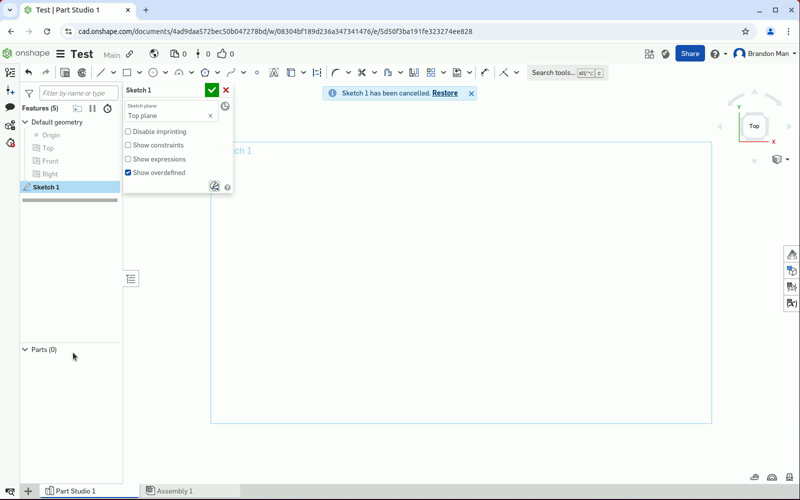
key(y)
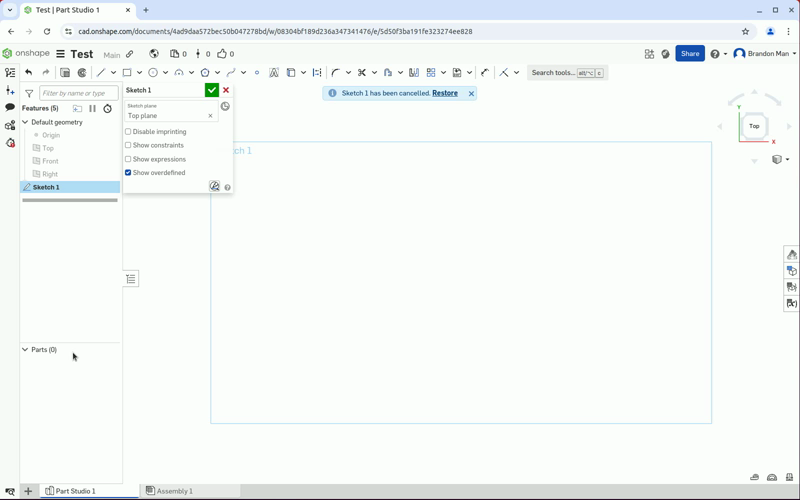
key(c)
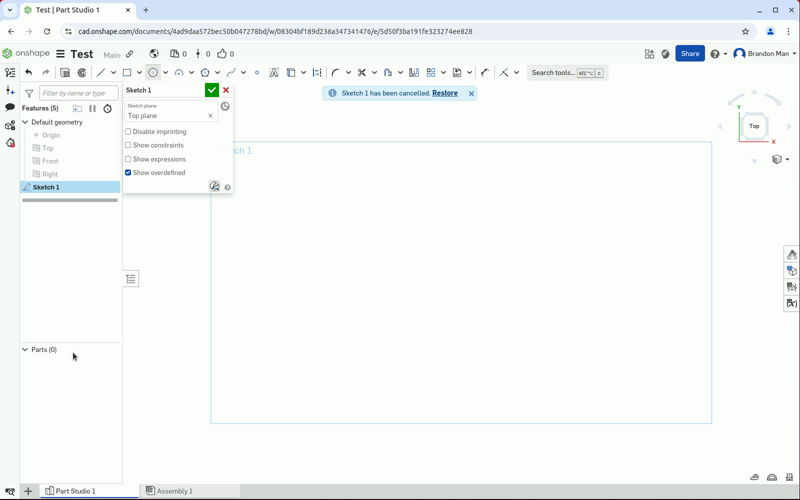
key_down(shift)
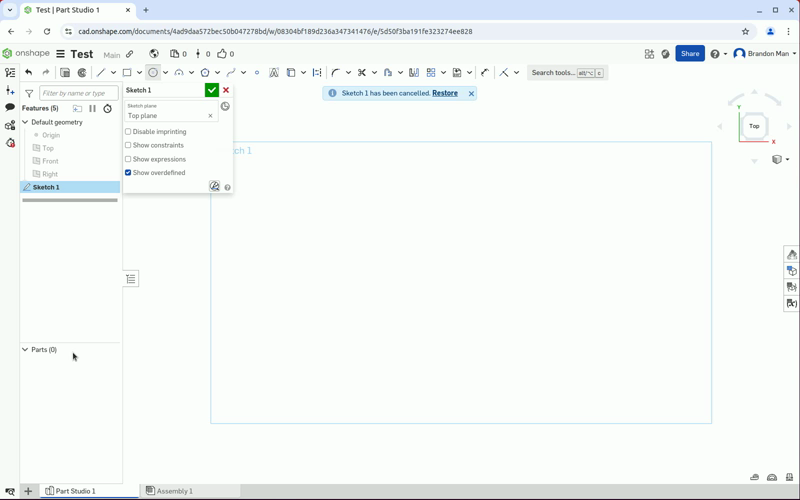
mouse_move(461, 282)
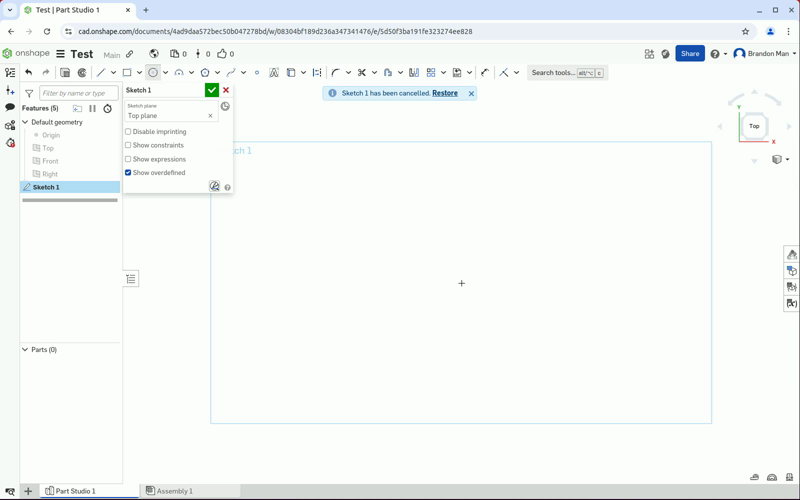
click(461, 282)
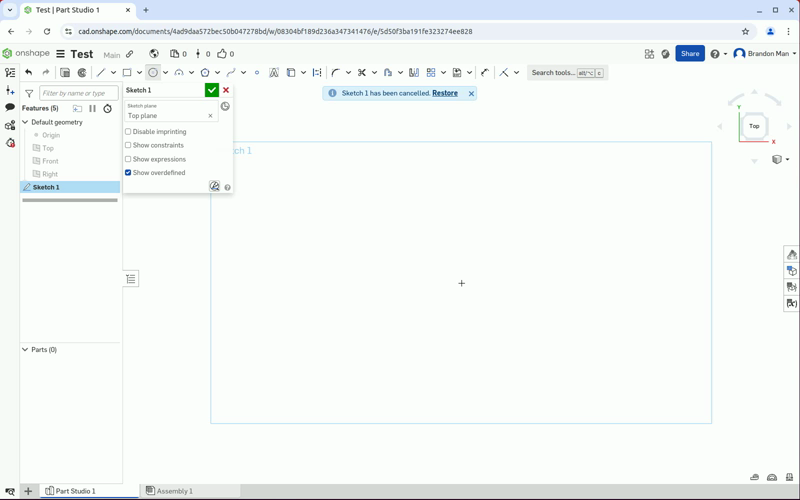
key_up(shift)
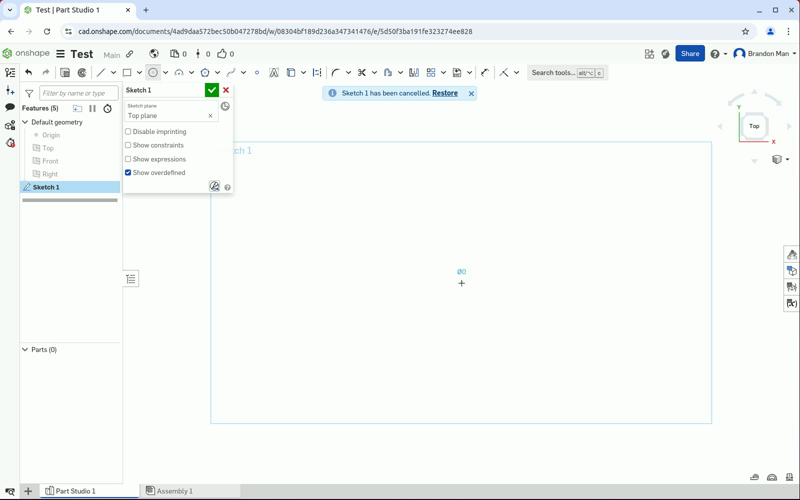
mouse_move(526, 282)
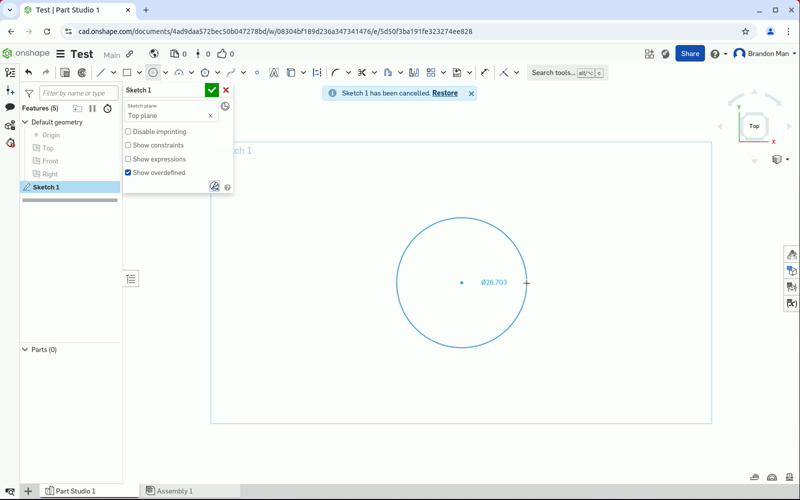
click(526, 282)
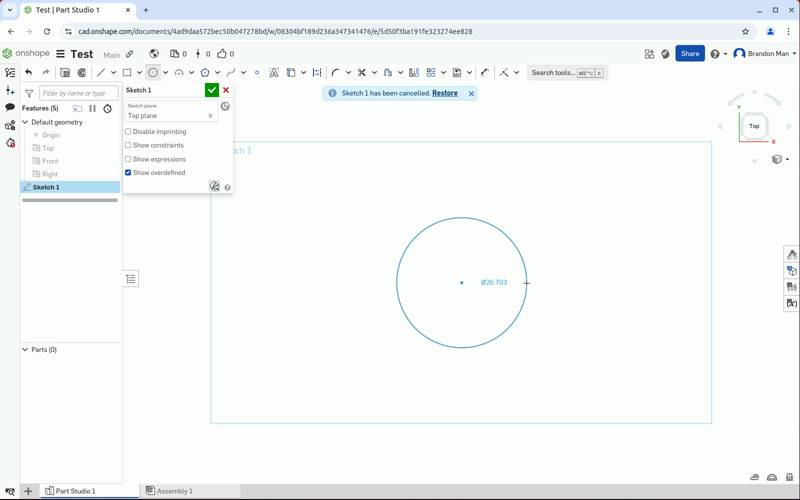
key(esc)
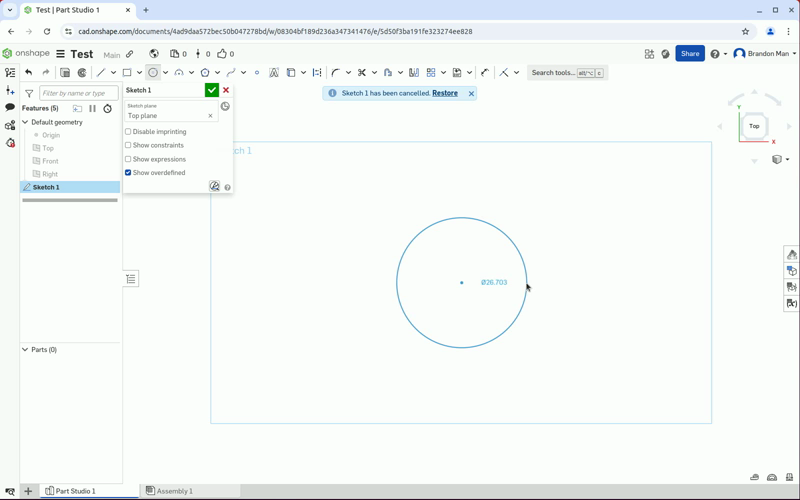
key(c)
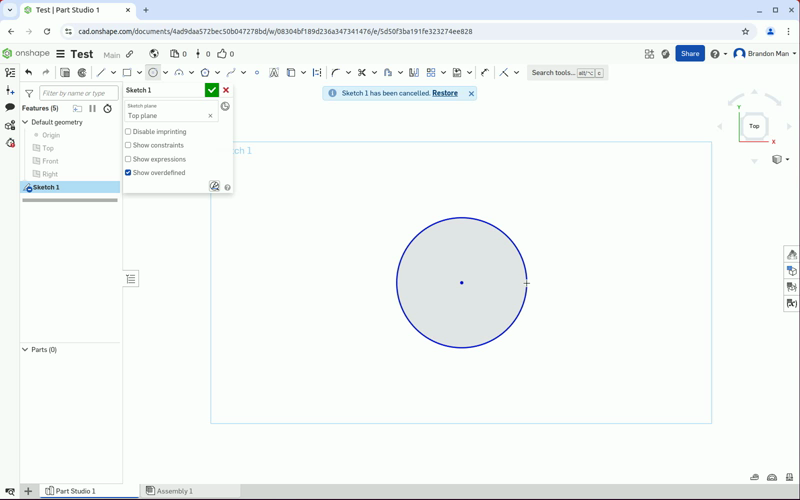
key_down(shift)
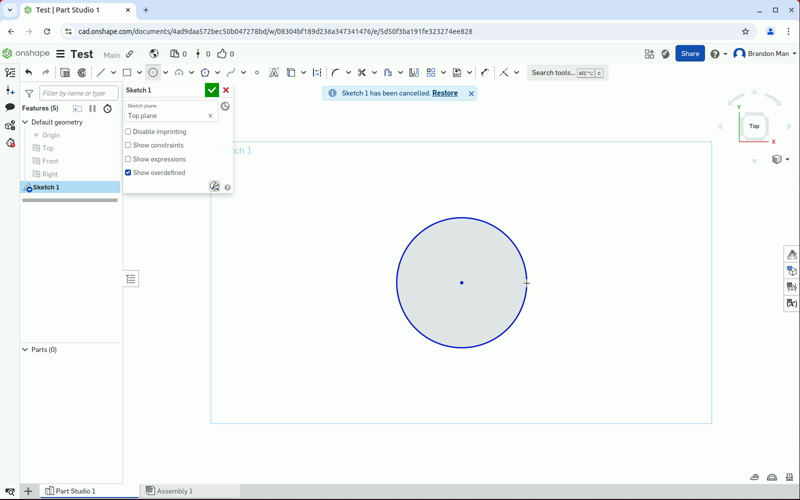
mouse_move(461, 282)
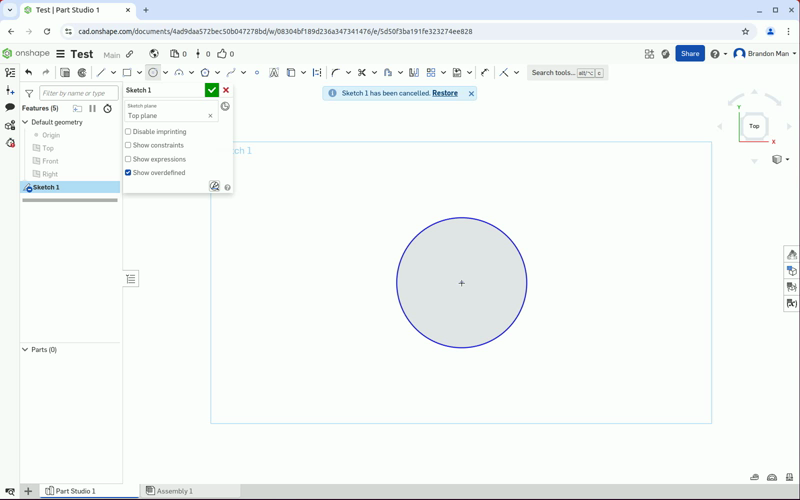
click(461, 282)
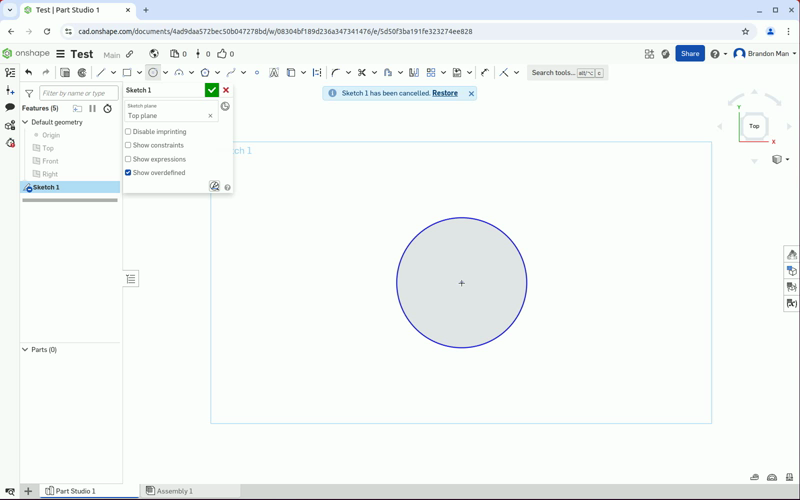
key_up(shift)
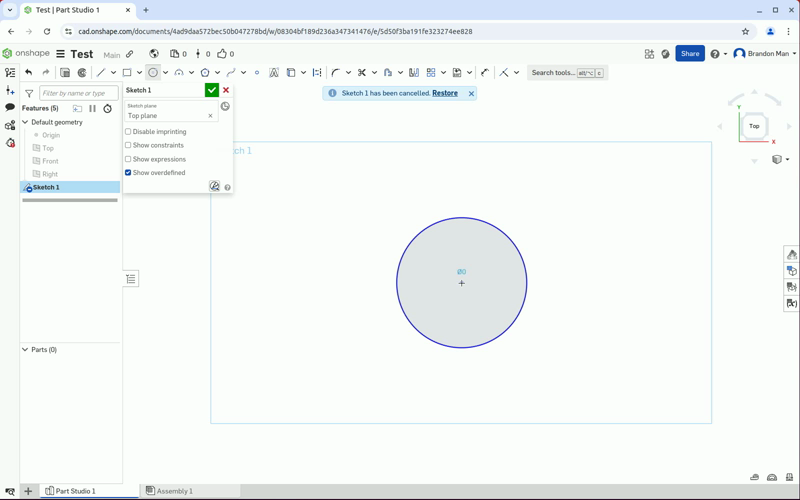
mouse_move(514, 282)
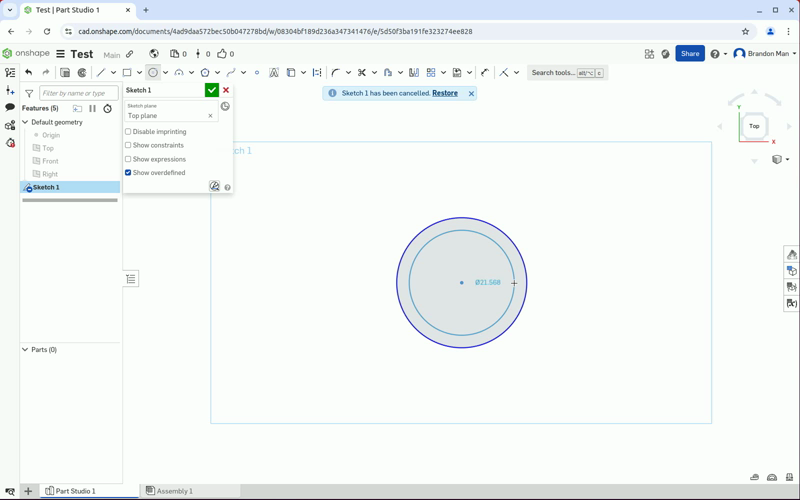
click(514, 282)
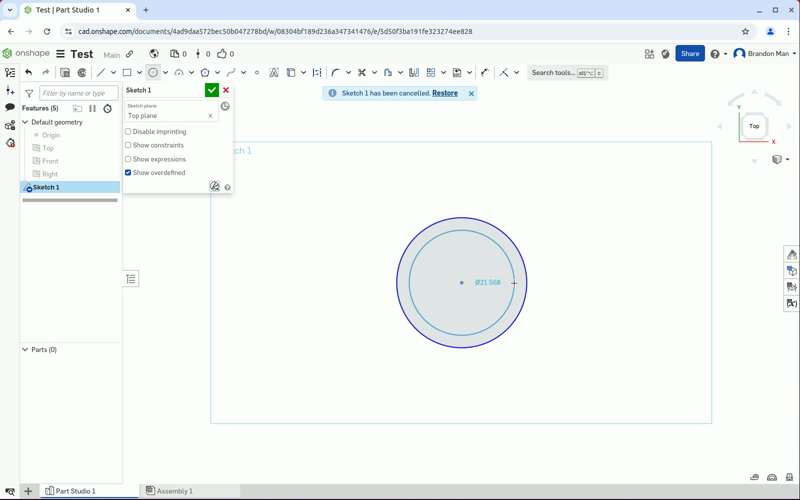
key(esc)
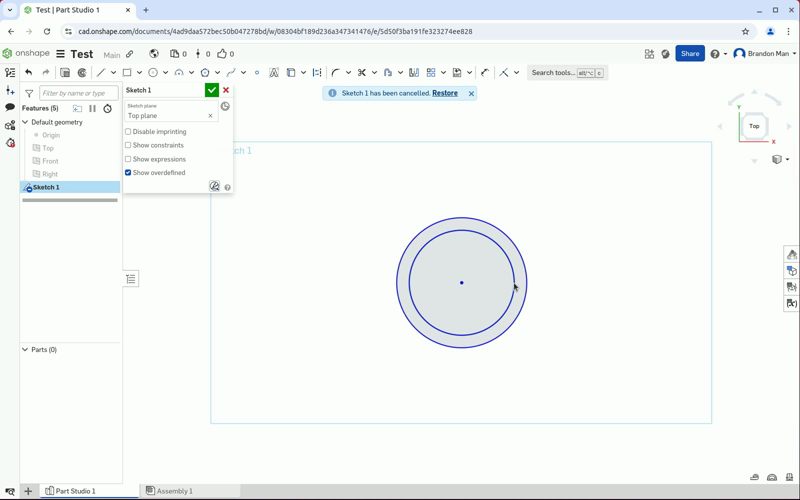
mouse_move(423, 236)
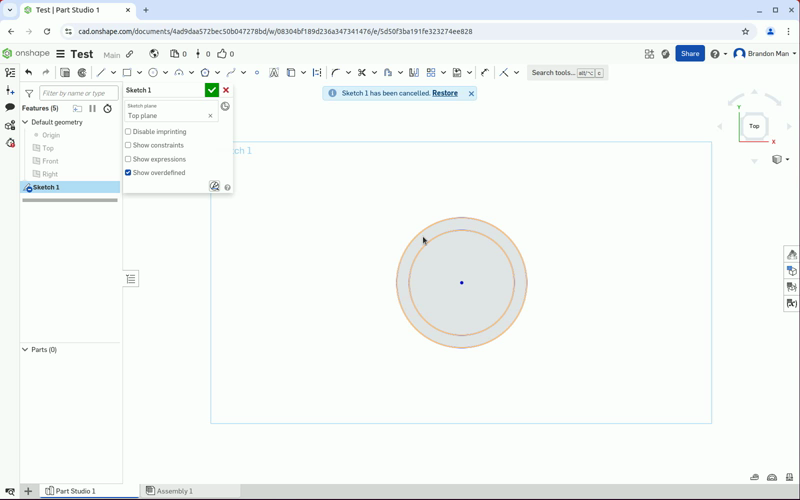
click(423, 236)
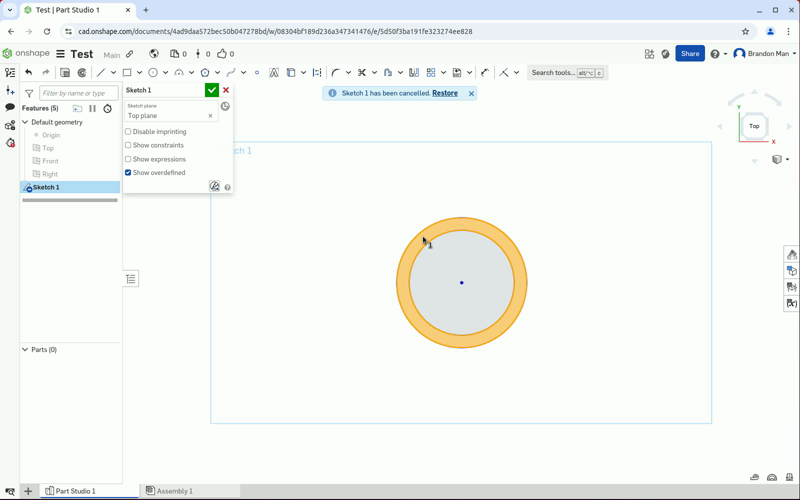
mouse_move(73, 352)
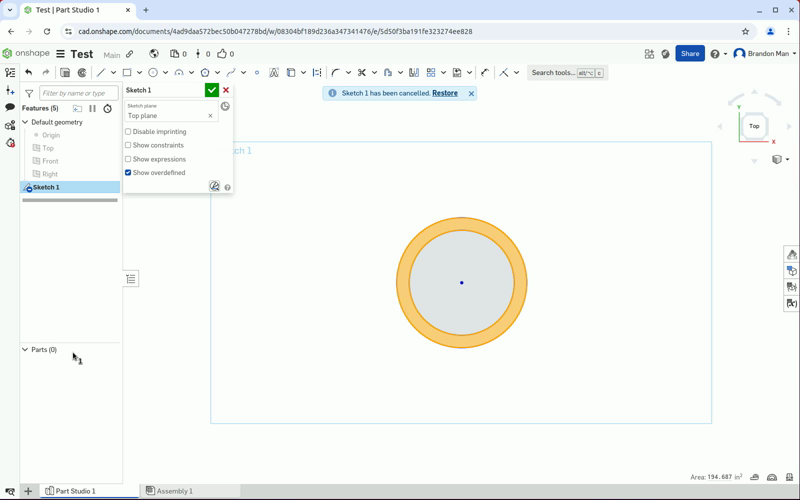
key(shift+y)
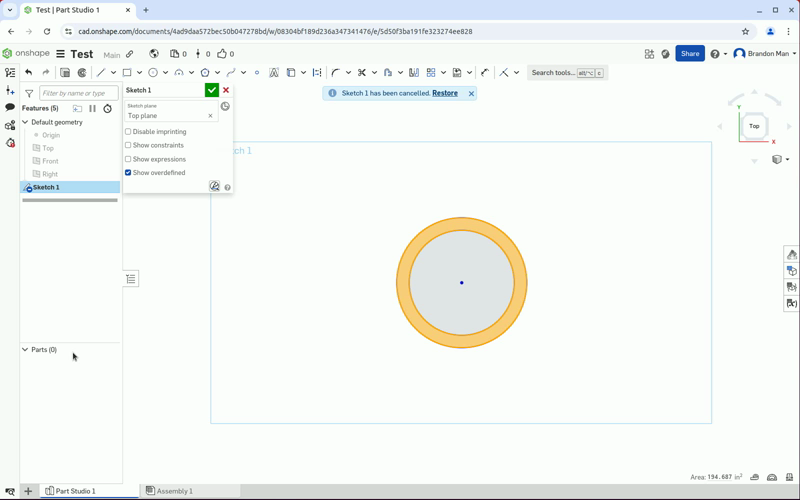
key(shift+e)
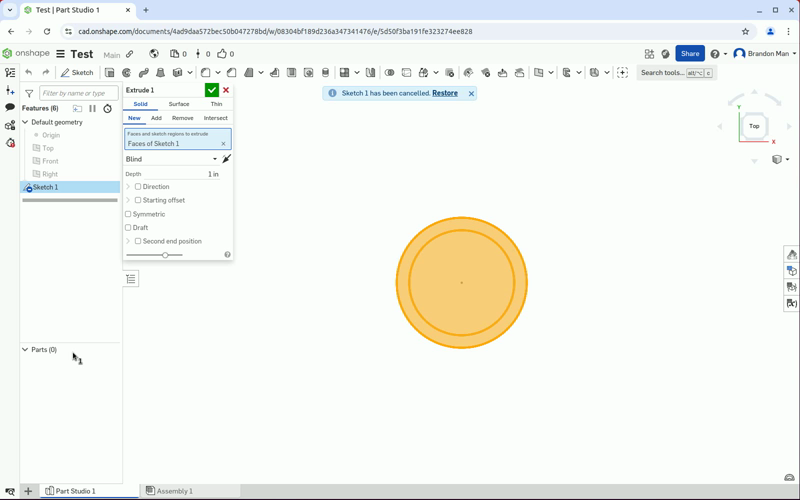
mouse_move(143, 106)
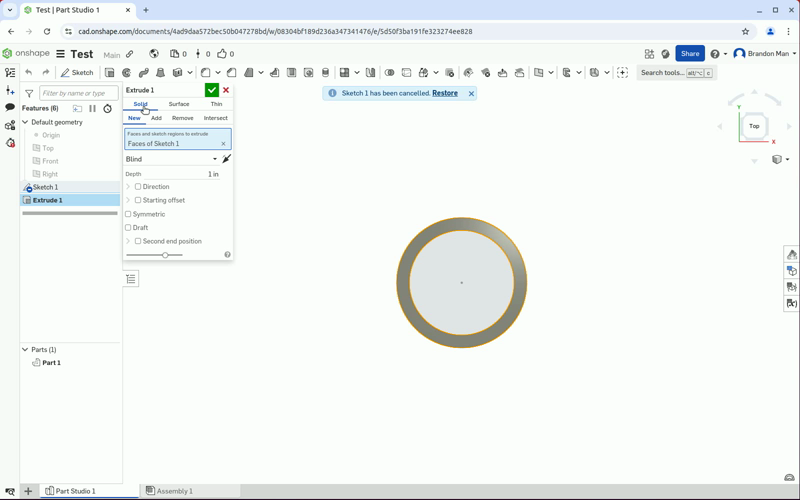
click(143, 106)
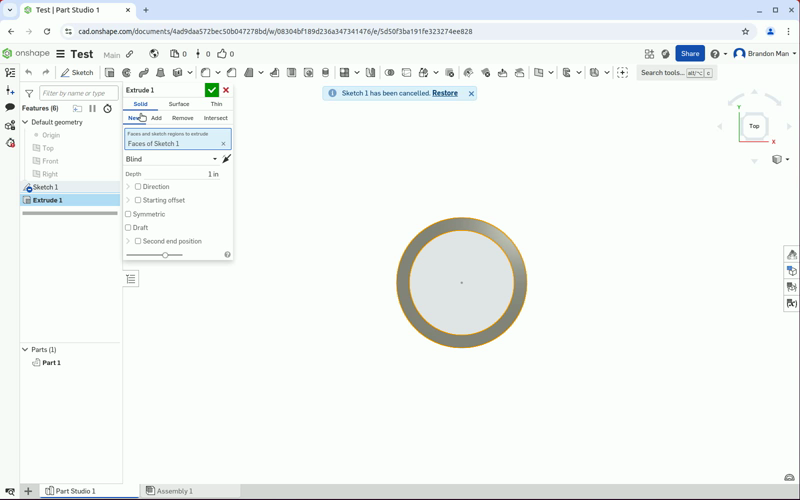
mouse_move(137, 120)
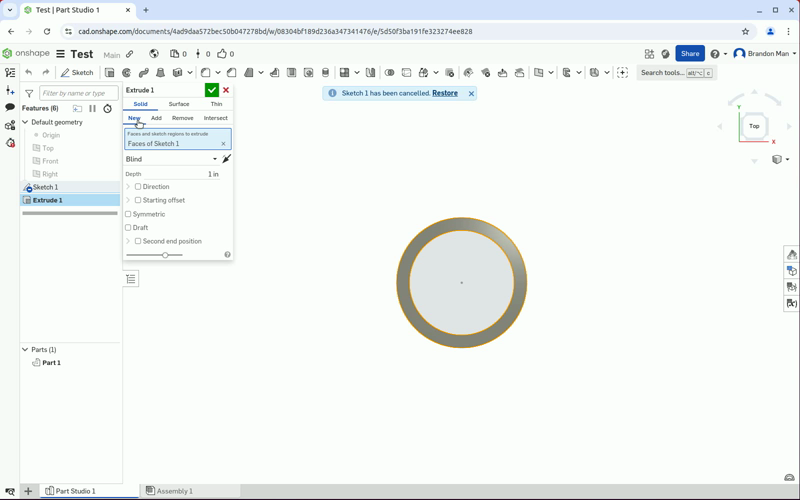
click(137, 120)
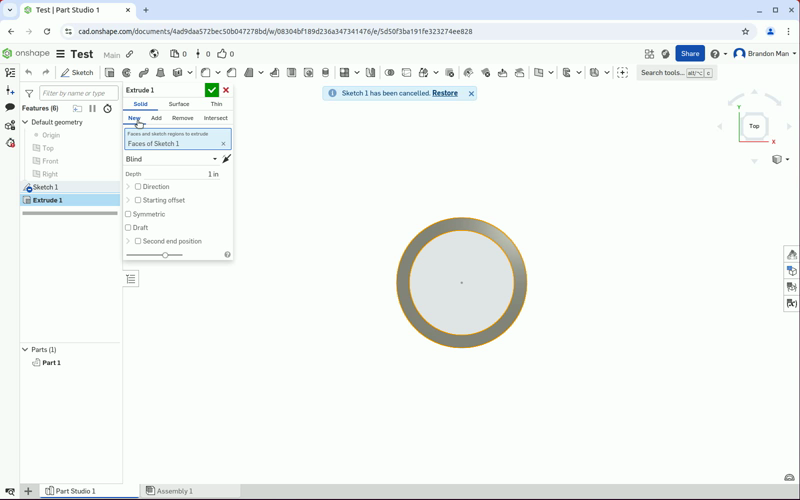
key(tab, 4)
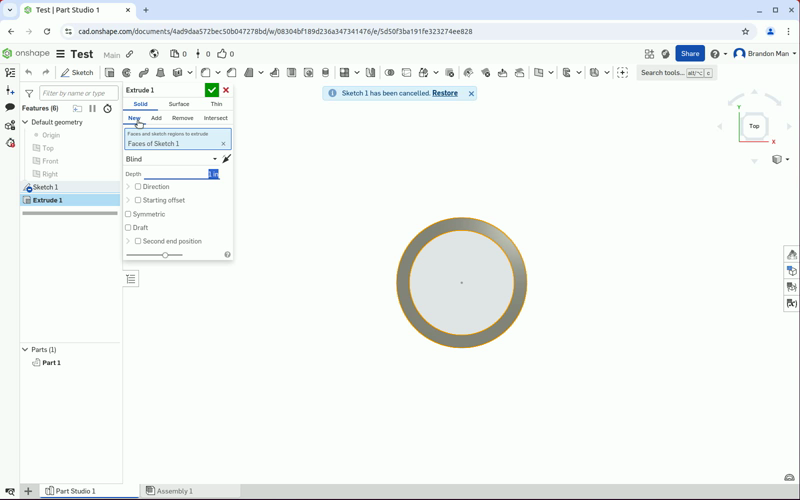
text(6.258)
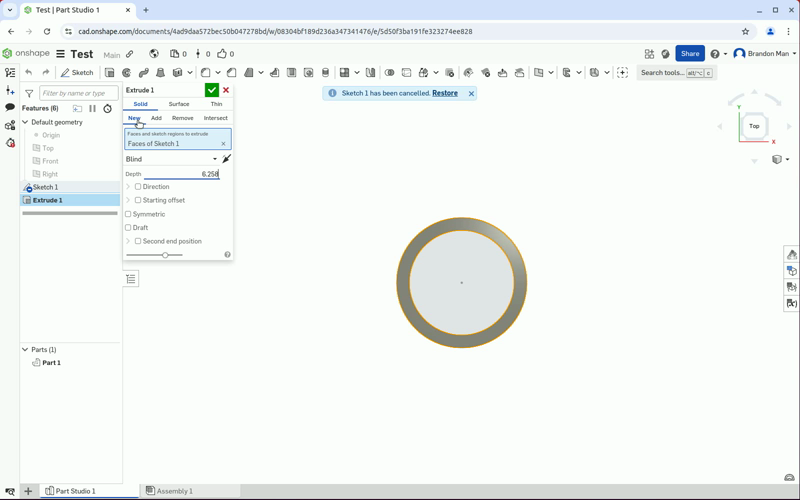
key(enter)
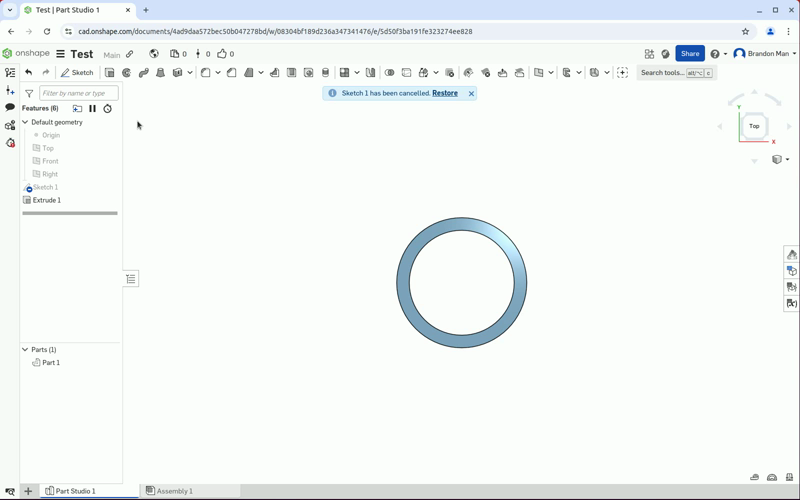
key(shift+h)
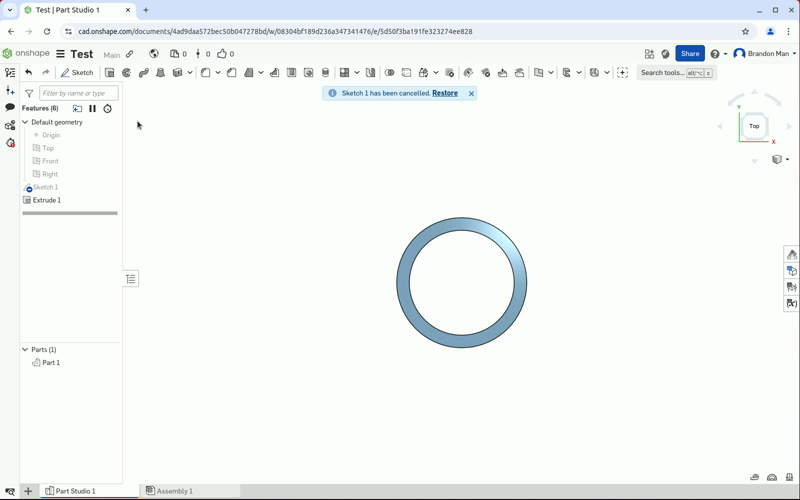
key(shift+h)
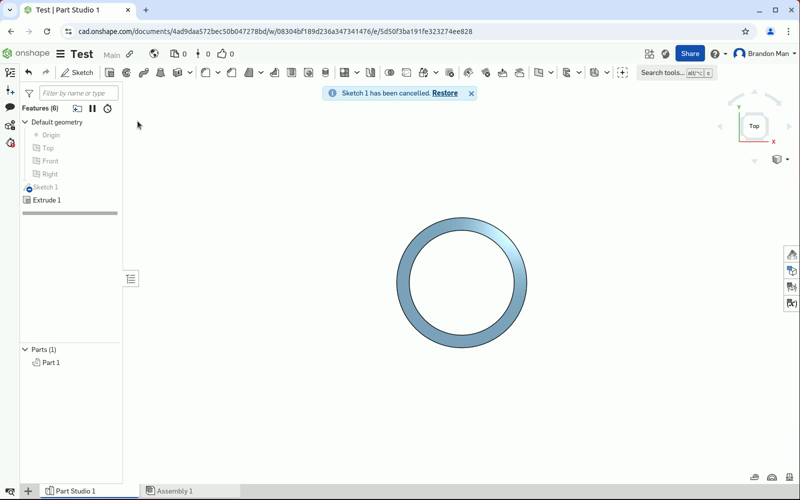
mouse_move(73, 189)
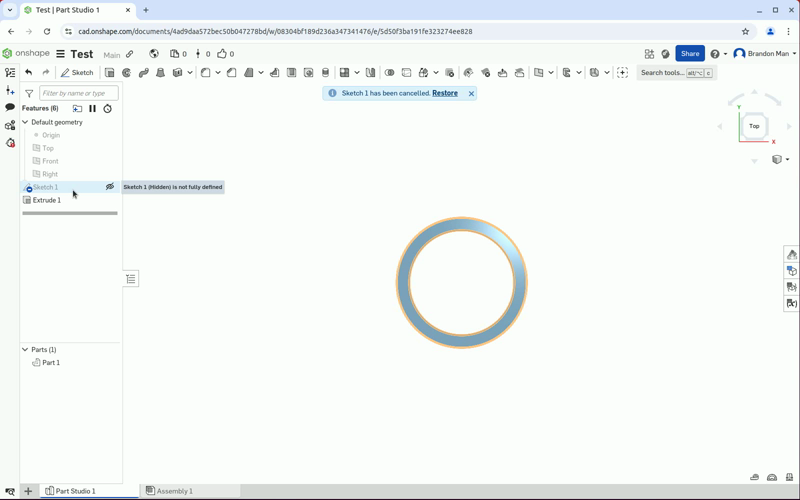
click(73, 189)
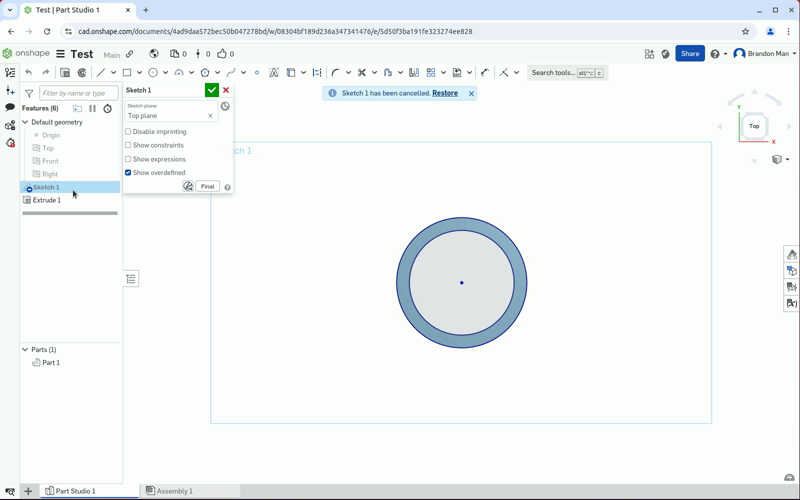
mouse_move(229, 92)
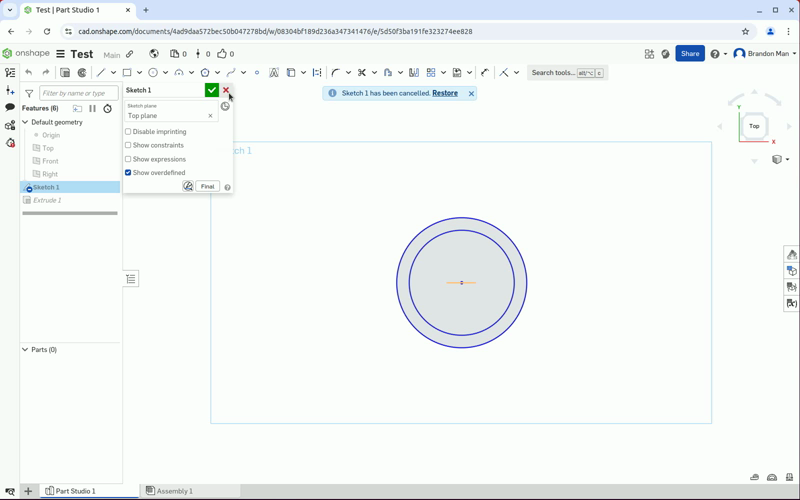
click(229, 92)
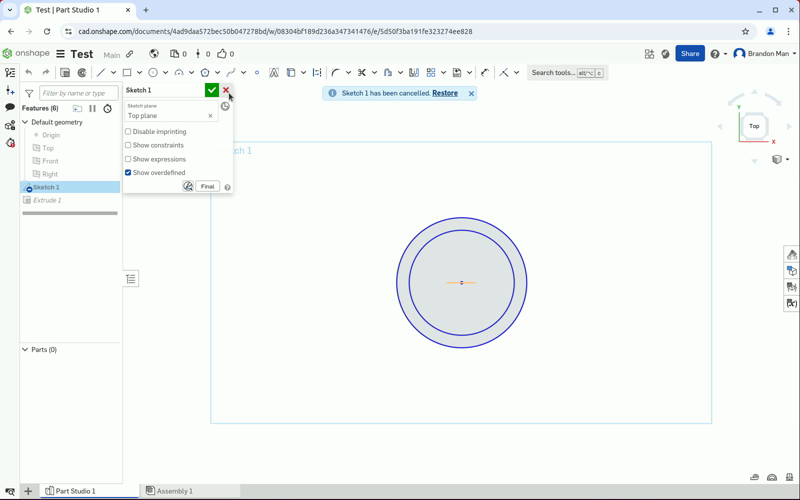
key(shift+s)
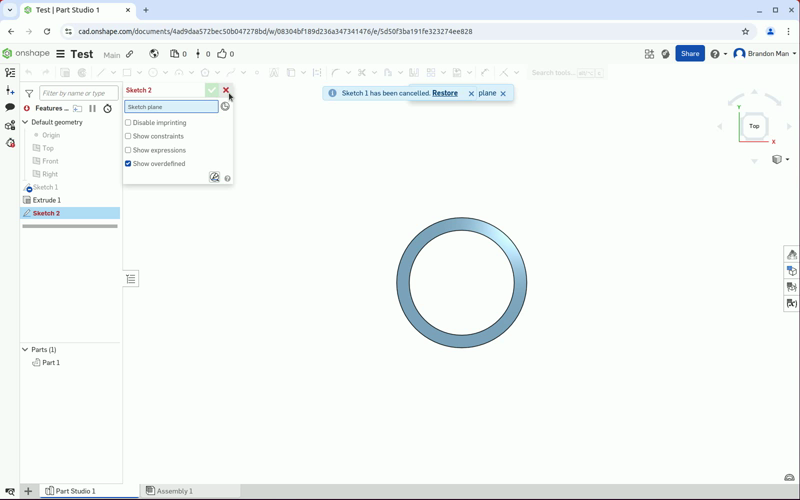
mouse_move(73, 150)
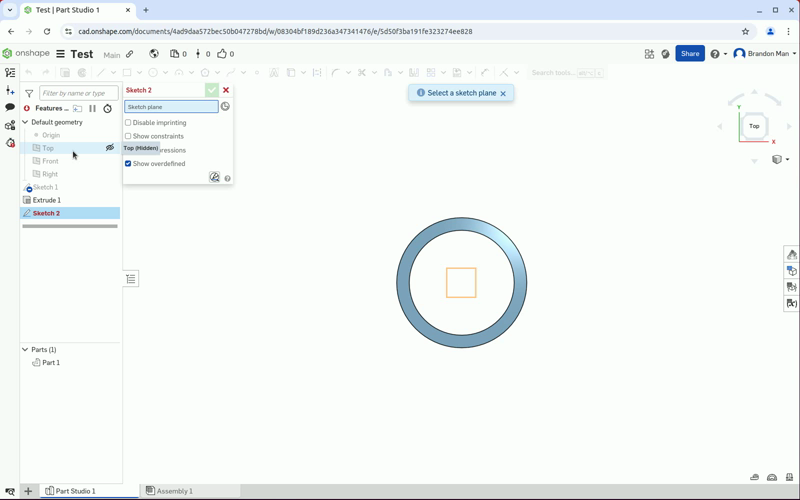
click(73, 150)
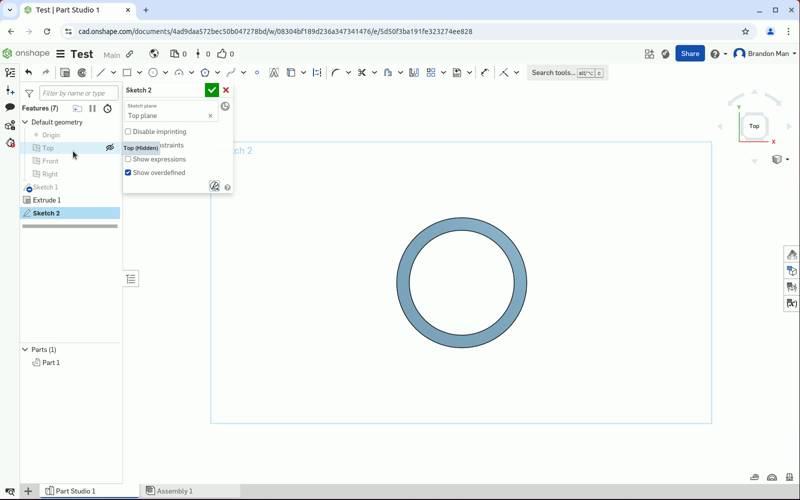
mouse_move(73, 352)
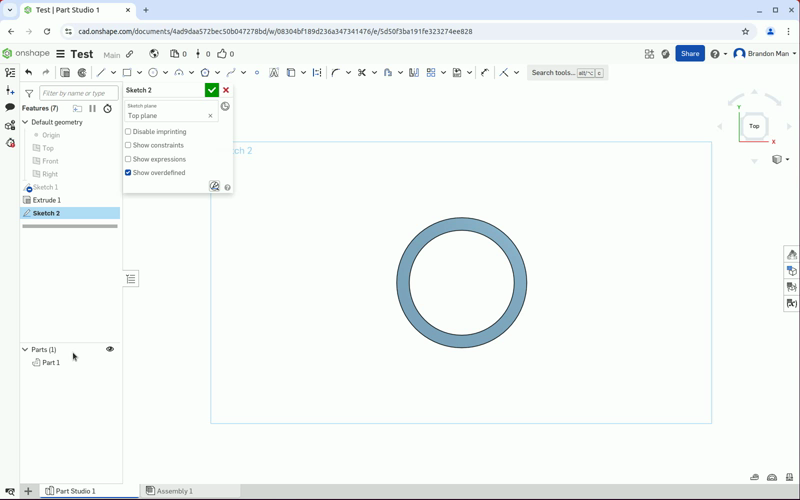
key(y)
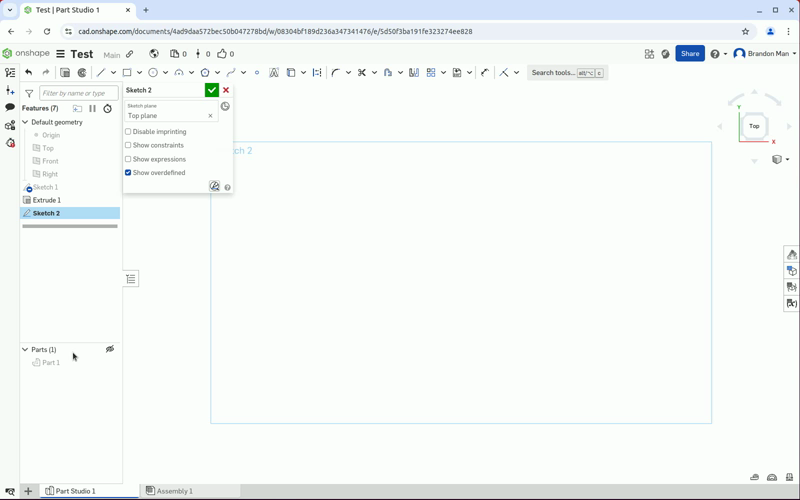
key(c)
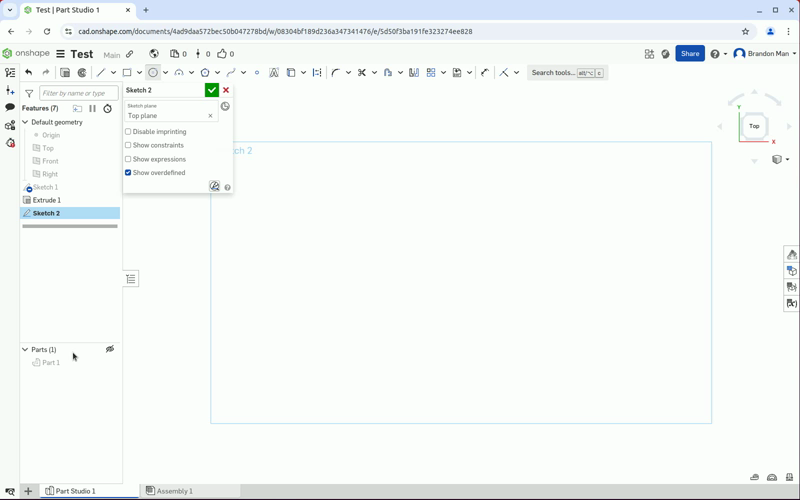
key_down(shift)
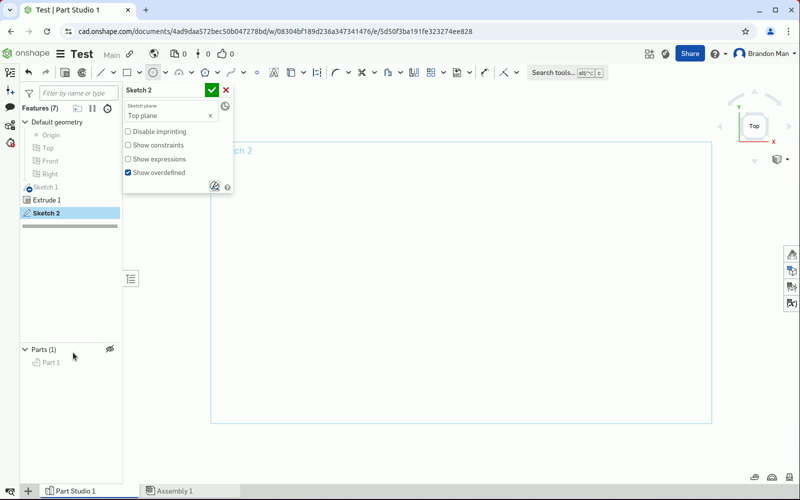
mouse_move(461, 282)
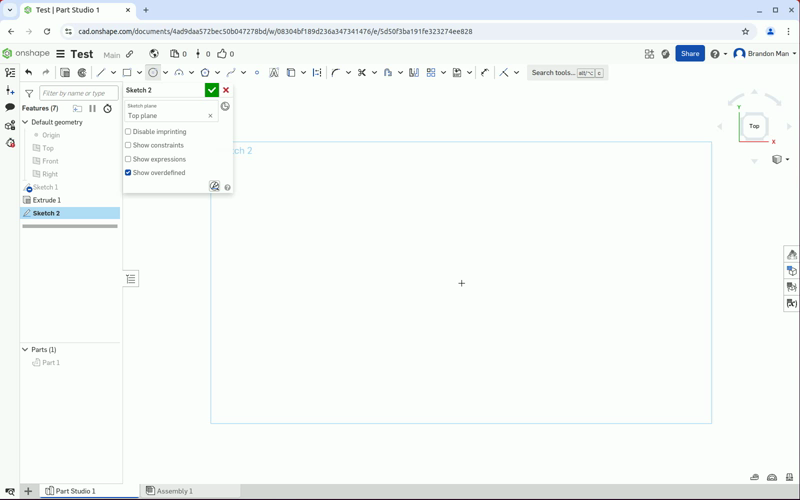
click(461, 282)
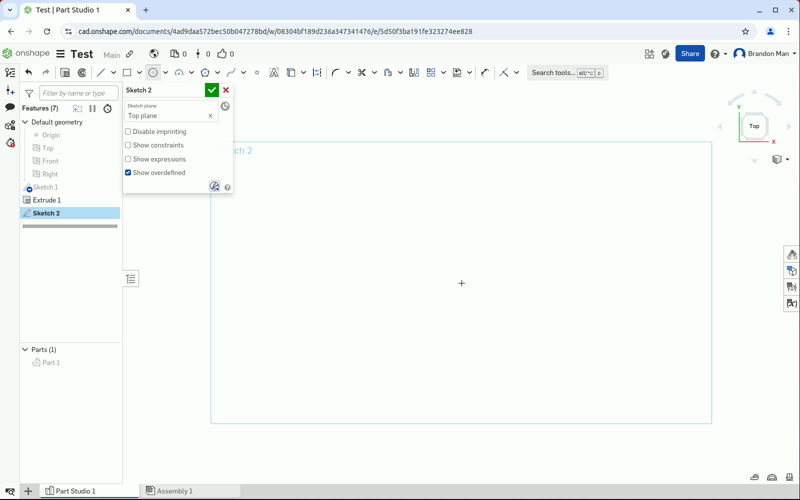
key_up(shift)
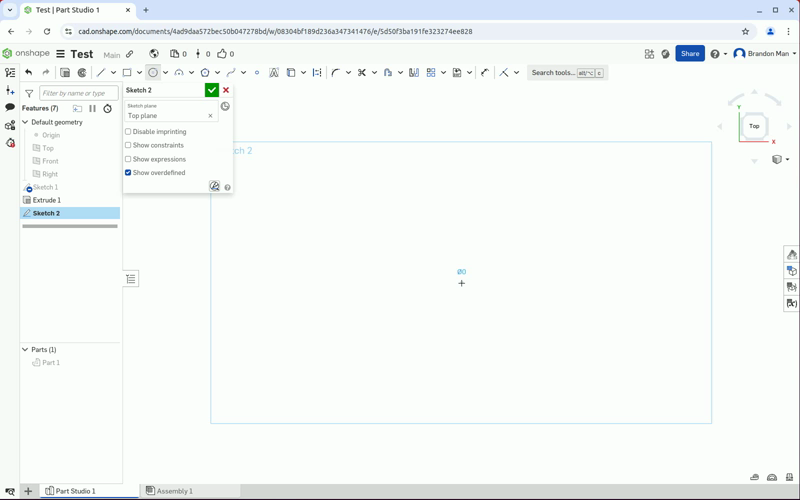
mouse_move(543, 282)
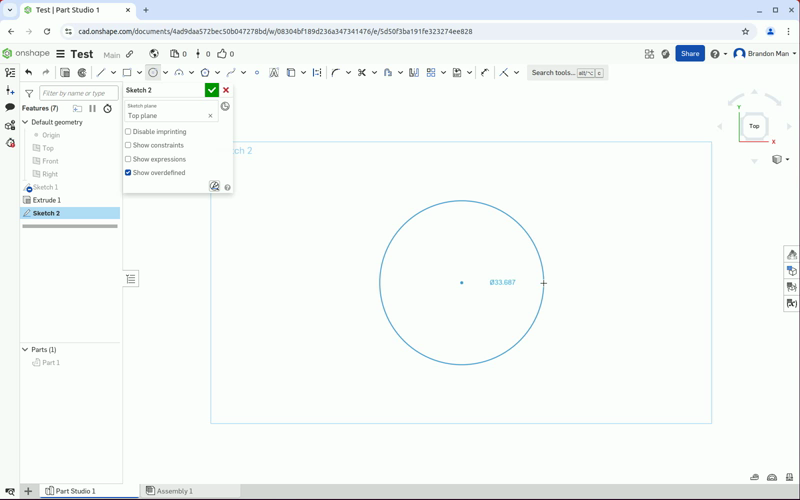
click(543, 282)
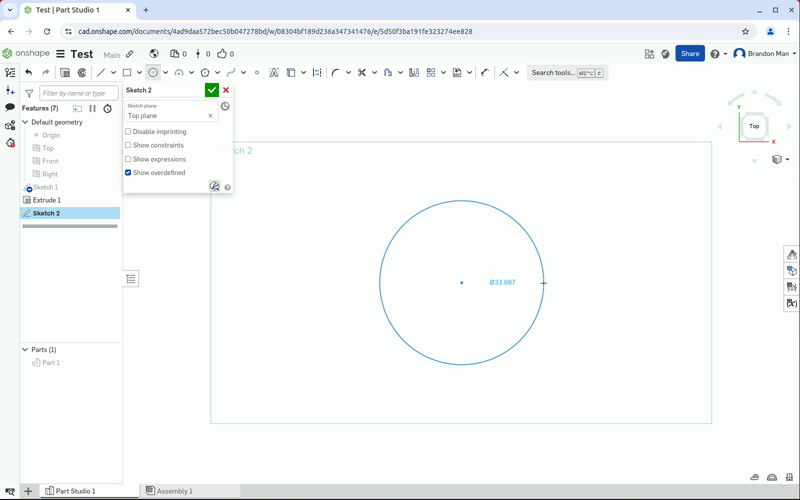
key(esc)
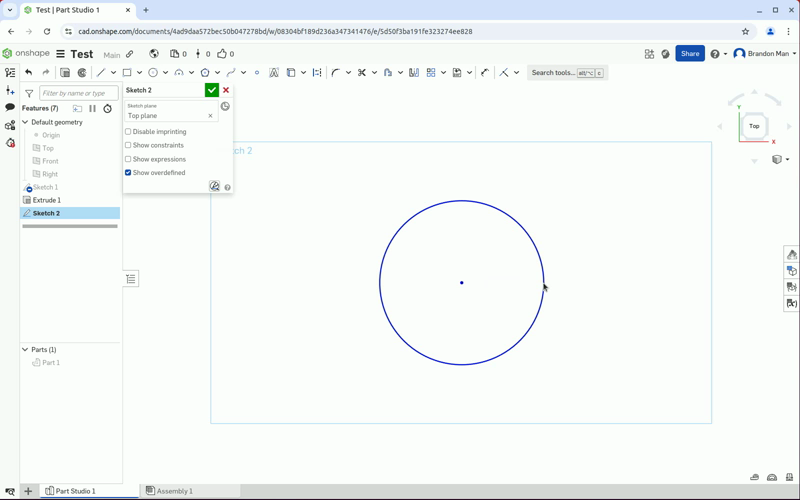
key(c)
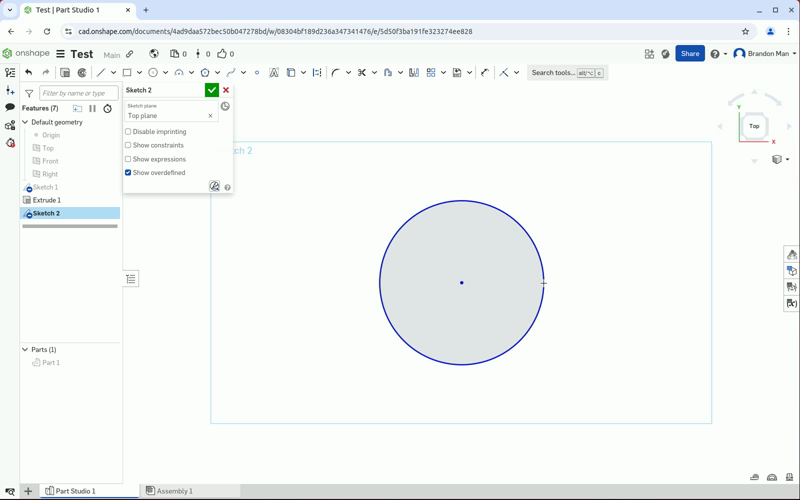
key_down(shift)
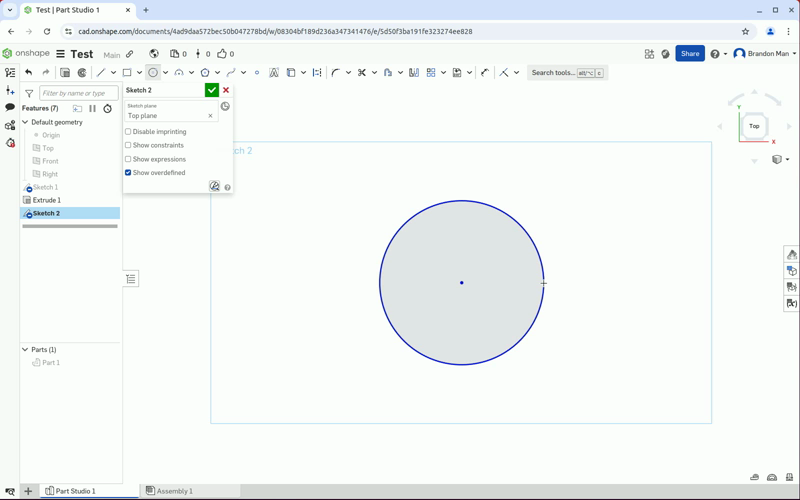
mouse_move(461, 282)
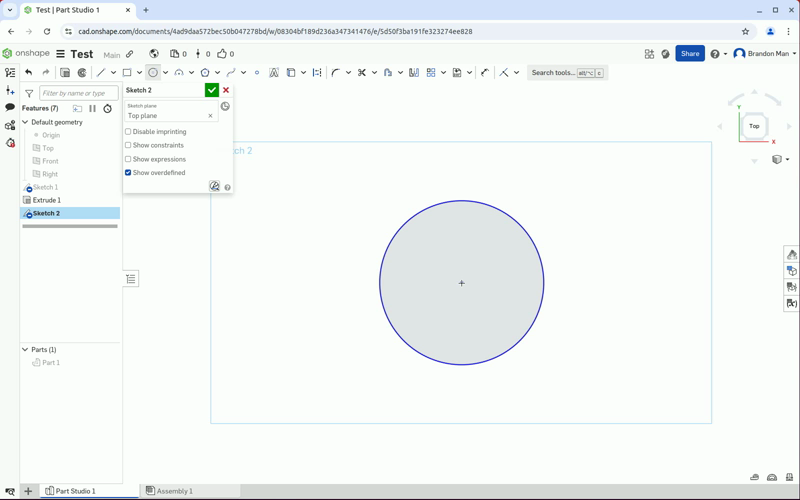
click(461, 282)
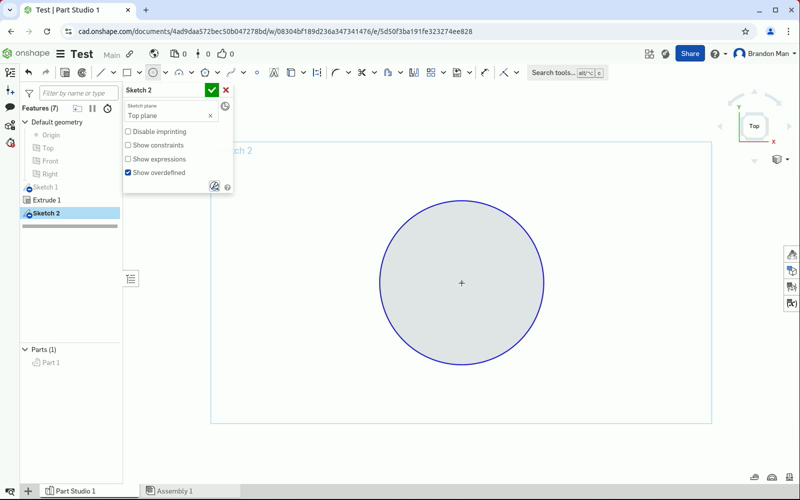
key_up(shift)
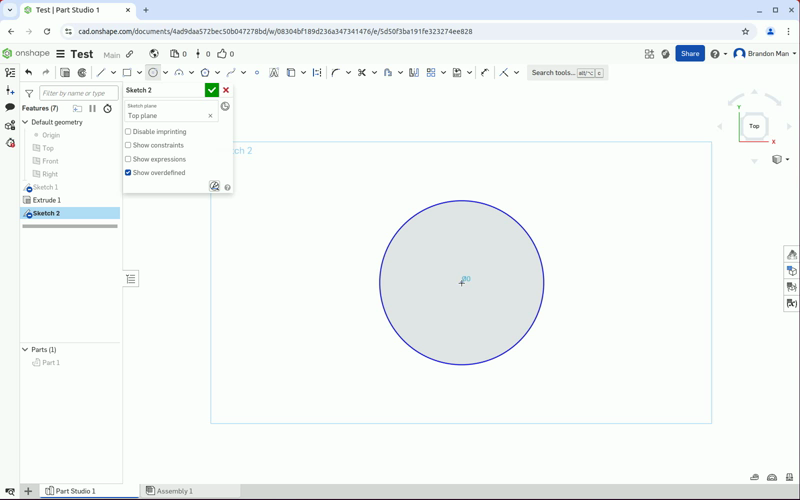
mouse_move(526, 282)
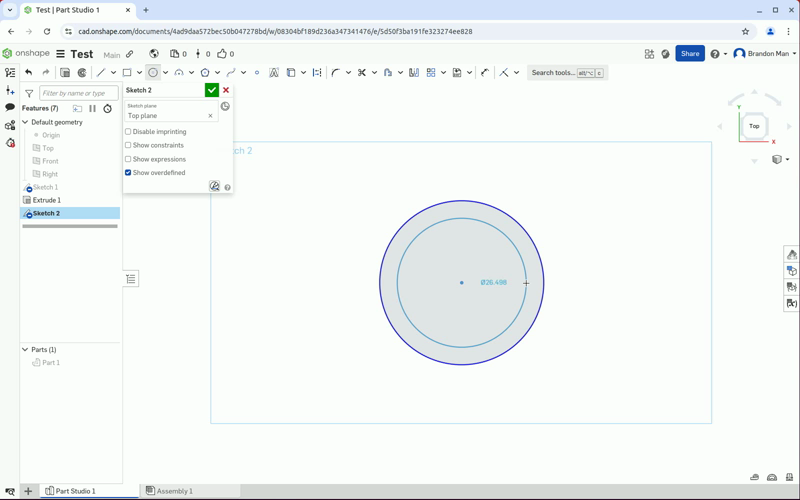
click(526, 282)
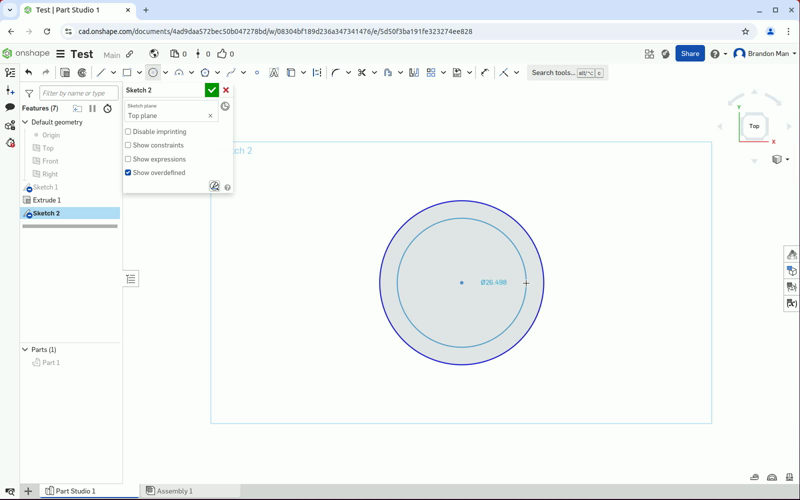
key(esc)
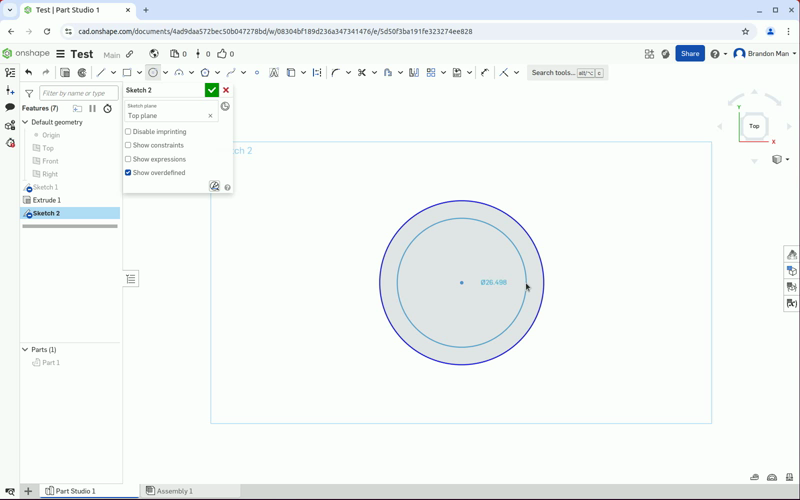
mouse_move(469, 208)
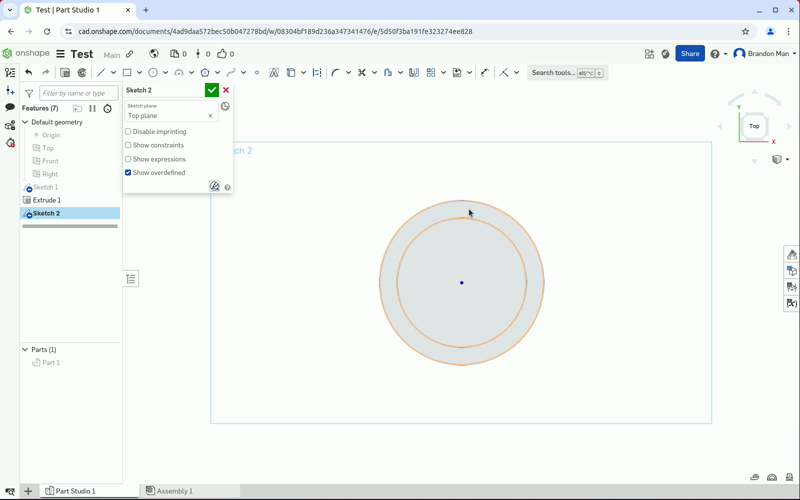
click(469, 208)
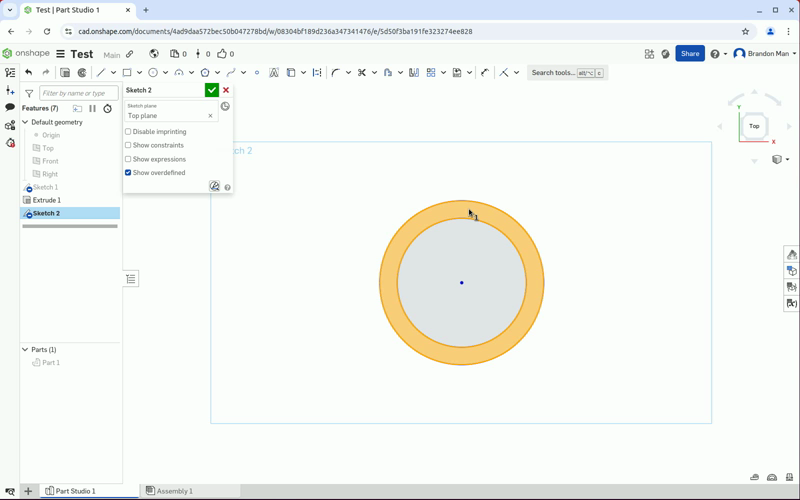
mouse_move(73, 352)
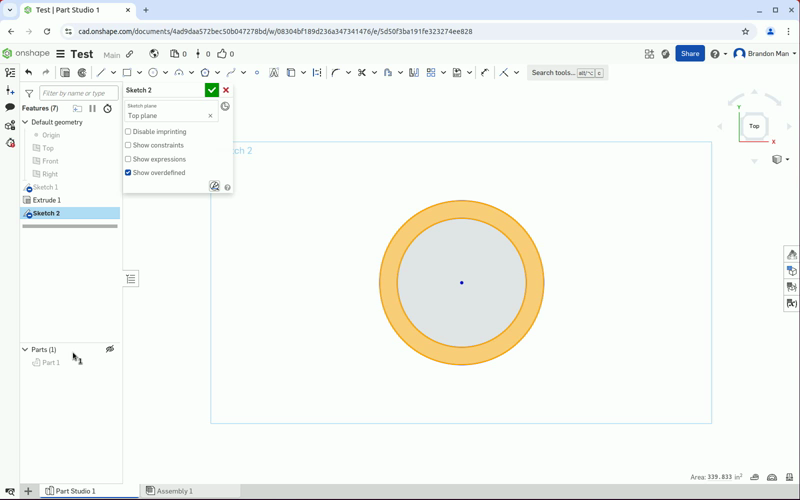
key(shift+y)
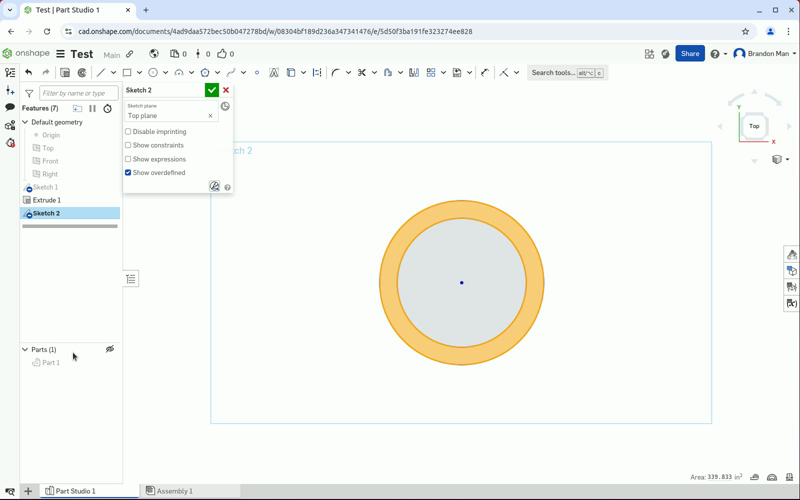
key(shift+e)
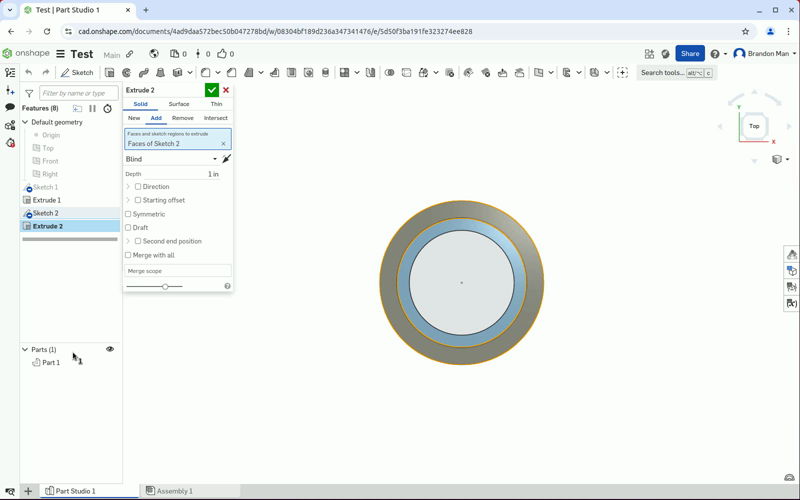
mouse_move(143, 106)
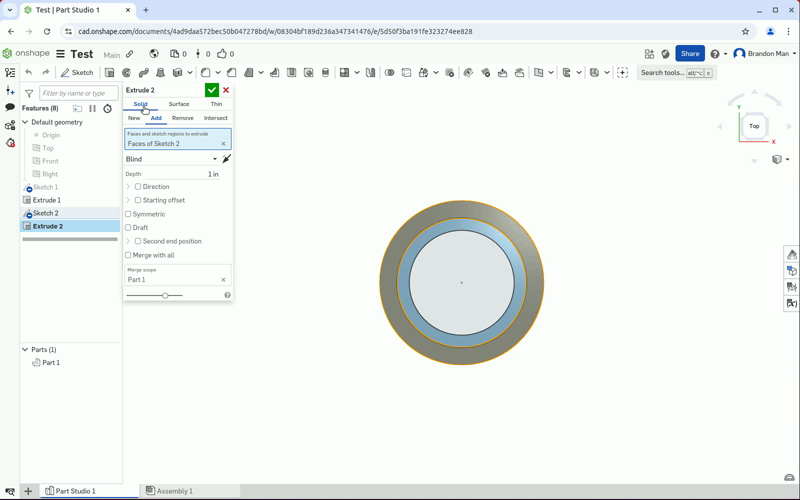
click(143, 106)
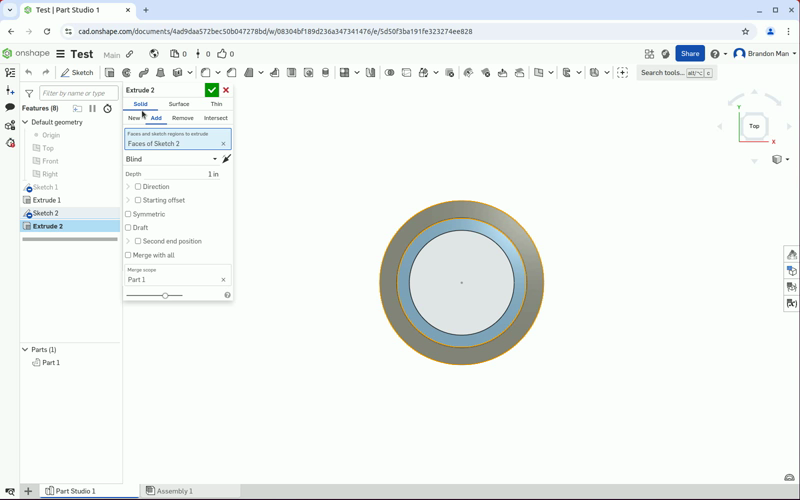
mouse_move(137, 120)
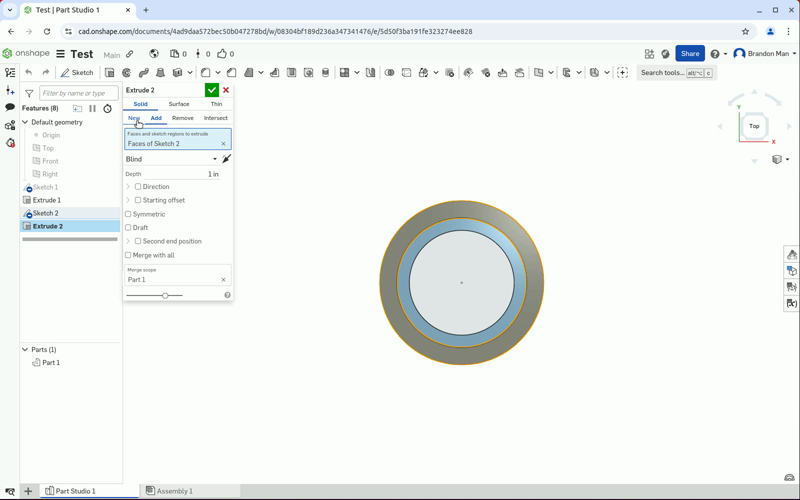
click(137, 120)
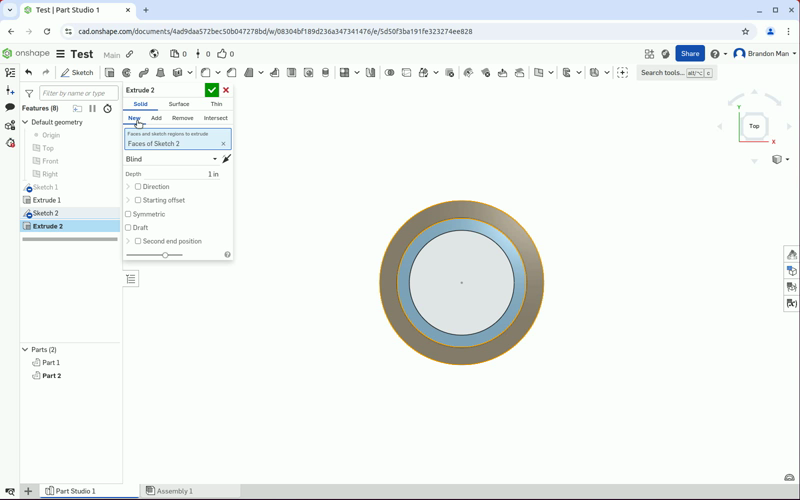
key(tab, 4)
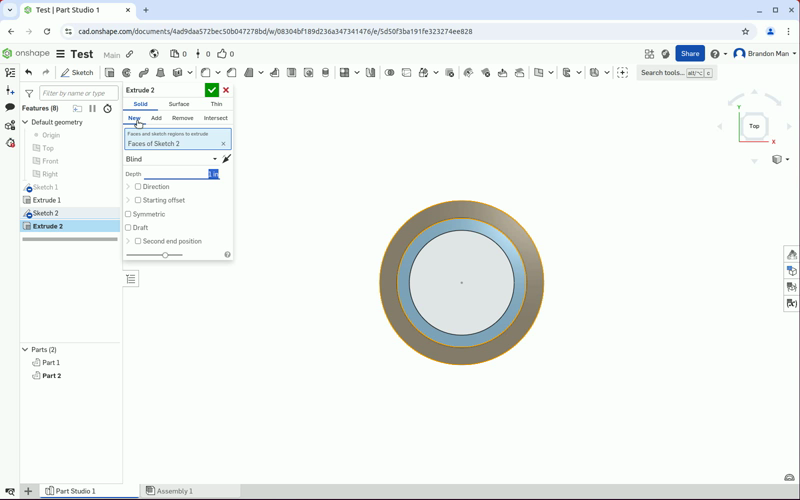
text(6.258)
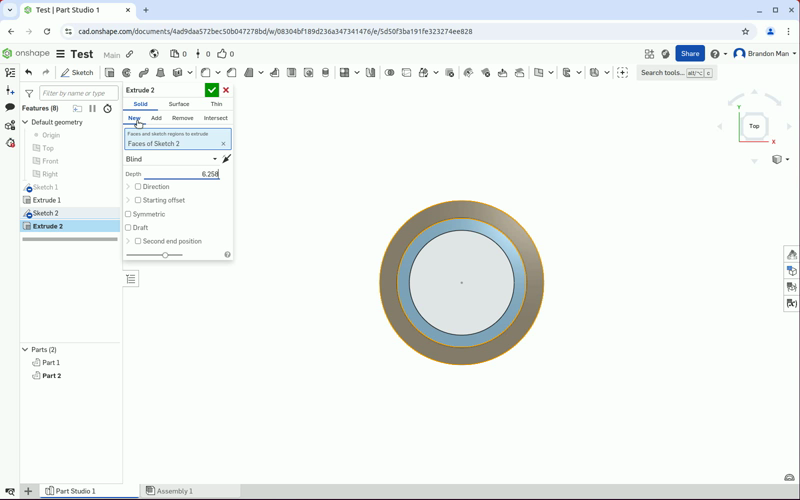
key(enter)
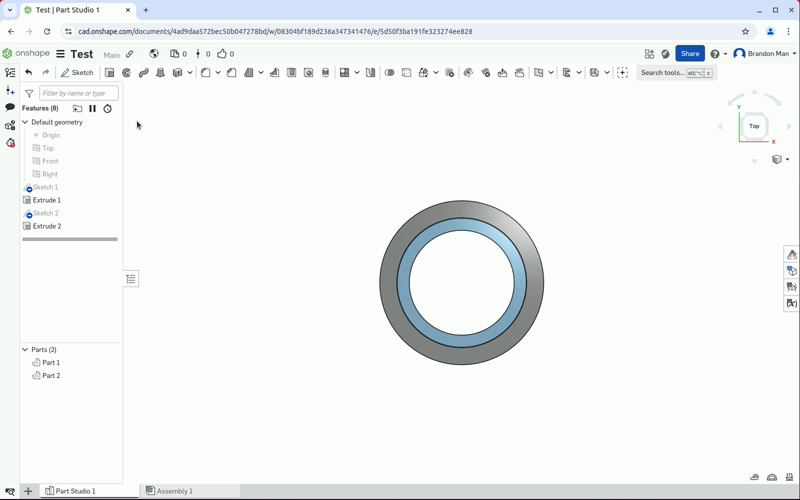
key(shift+h)
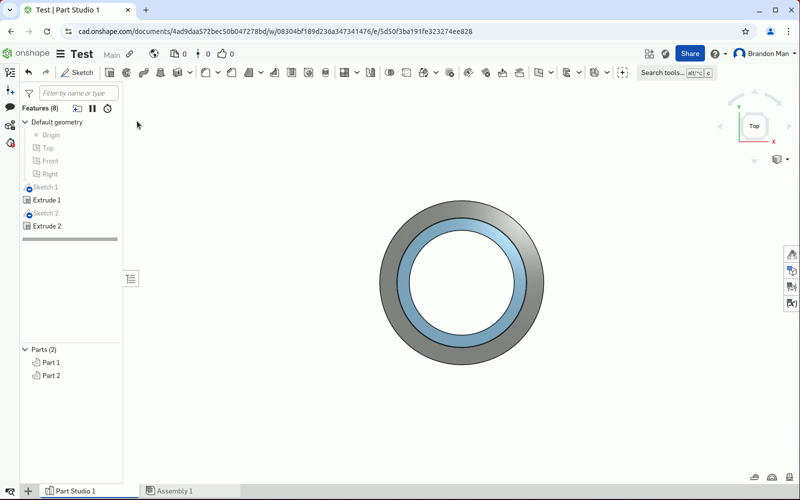
key(shift+h)
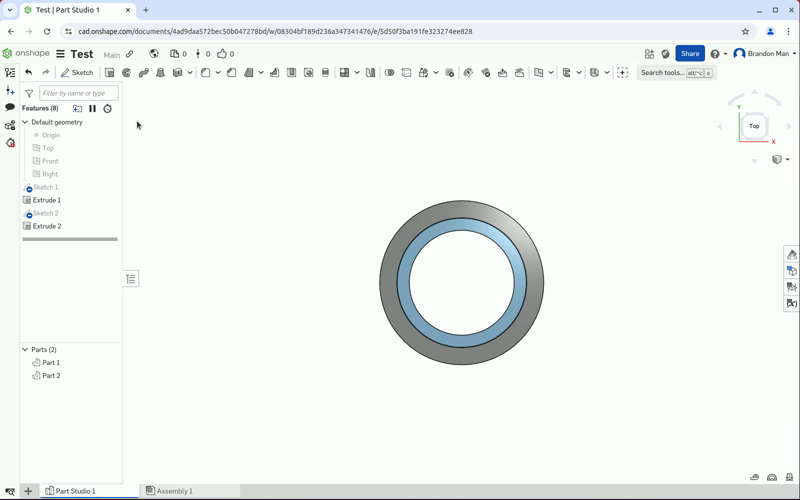
mouse_move(73, 189)
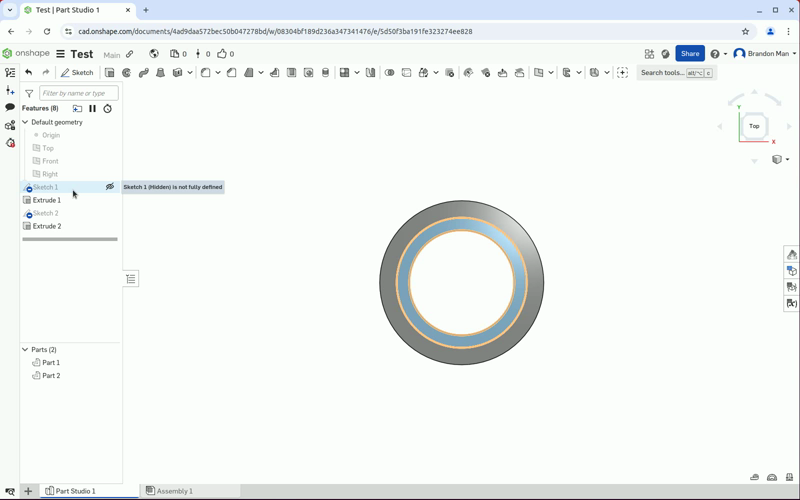
click(73, 189)
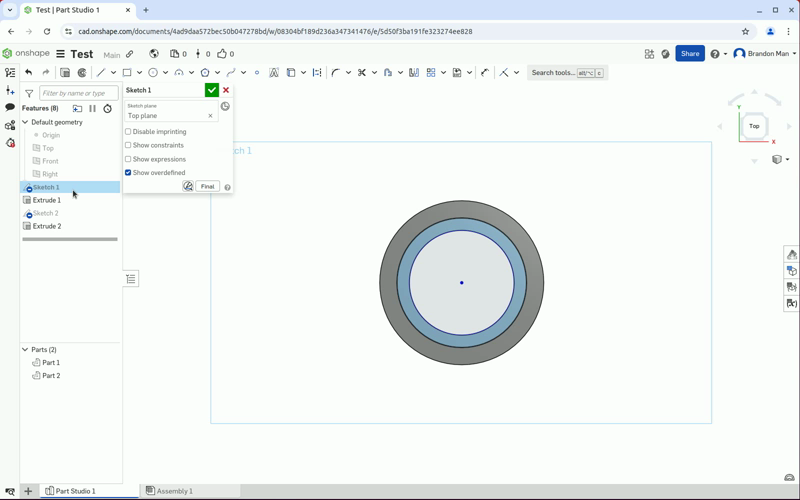
mouse_move(229, 92)
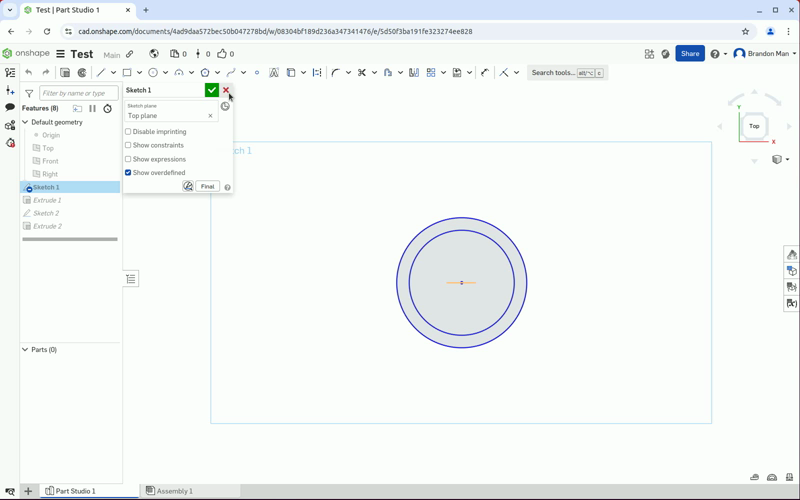
click(229, 92)
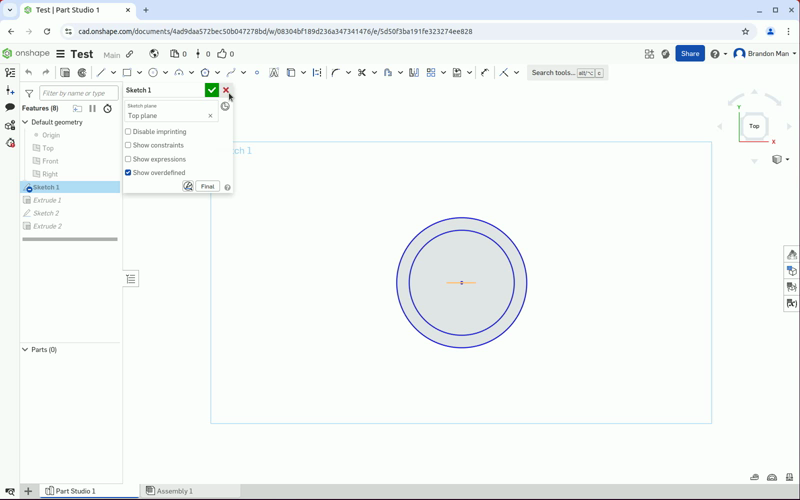
key(shift+s)
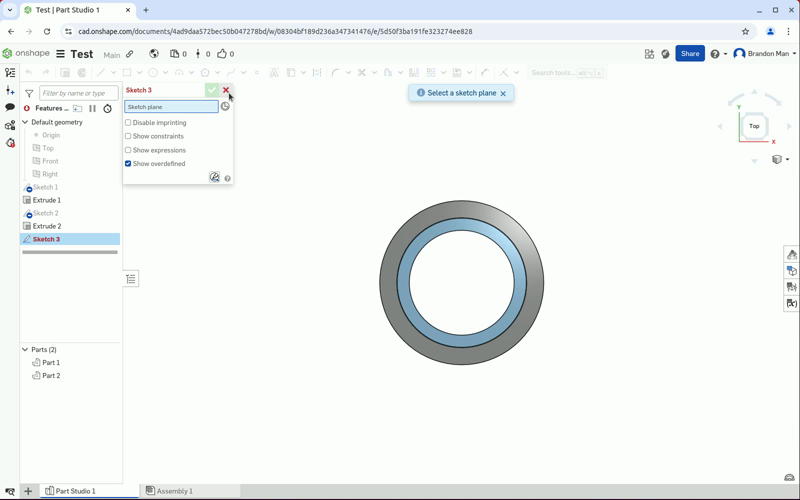
mouse_move(73, 150)
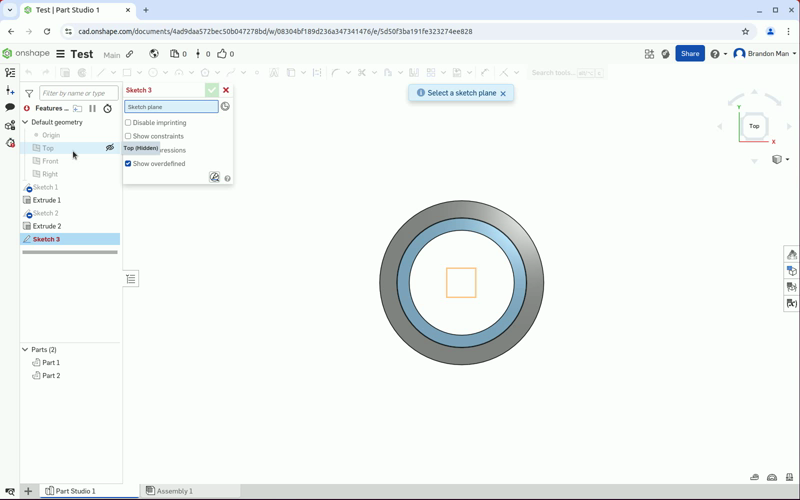
click(73, 150)
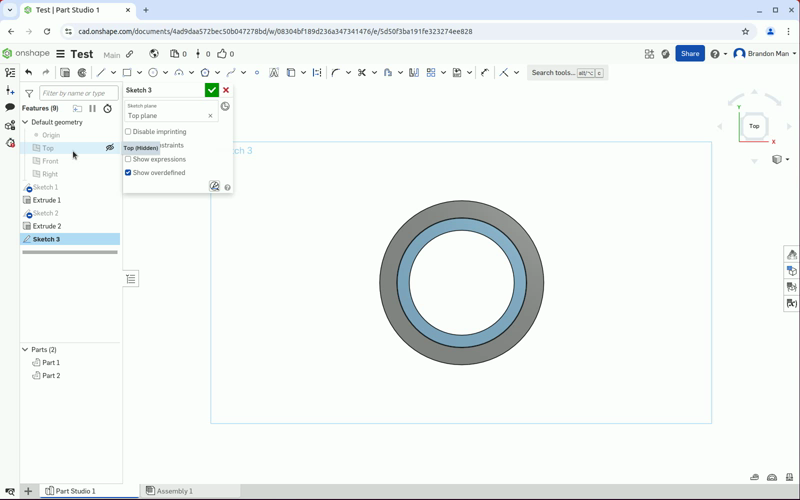
mouse_move(73, 352)
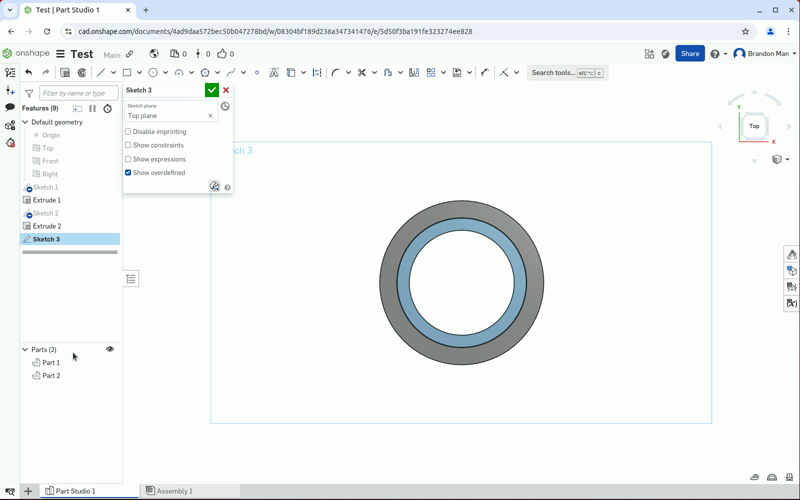
key(y)
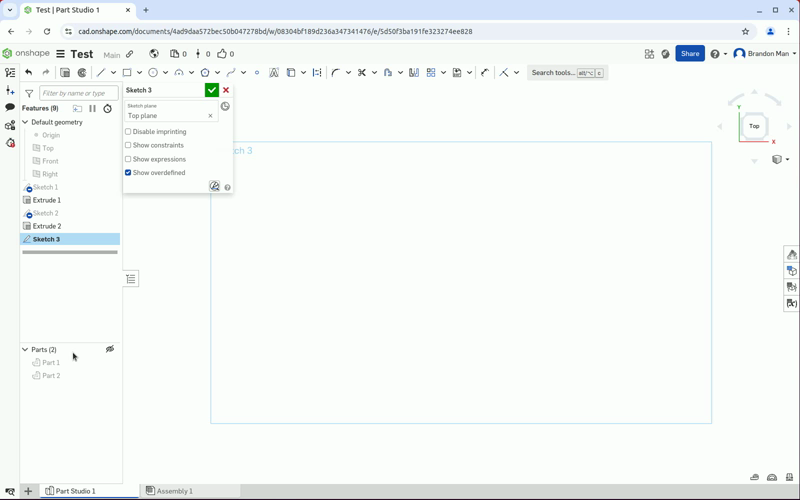
key(c)
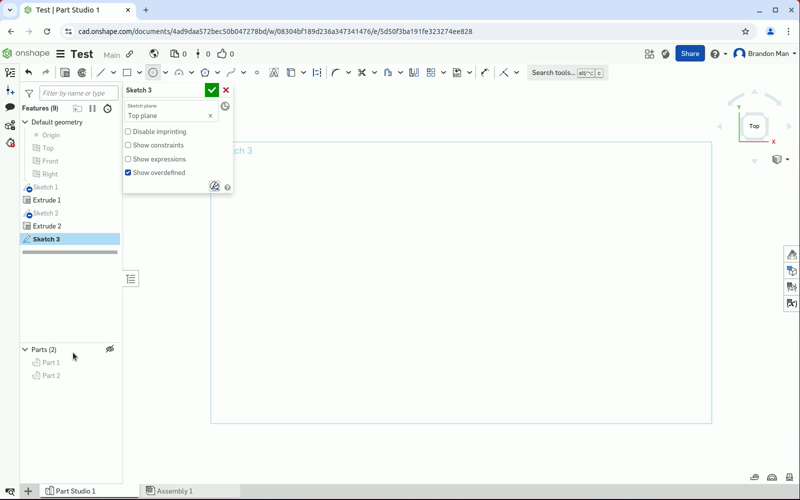
key_down(shift)
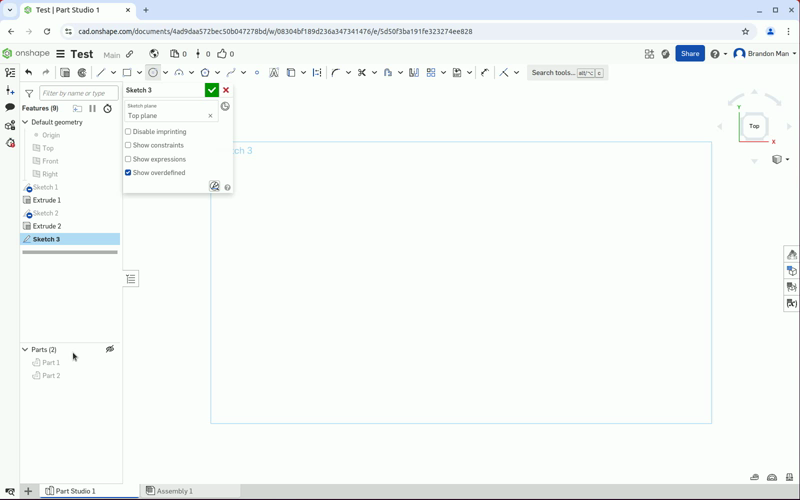
mouse_move(461, 282)
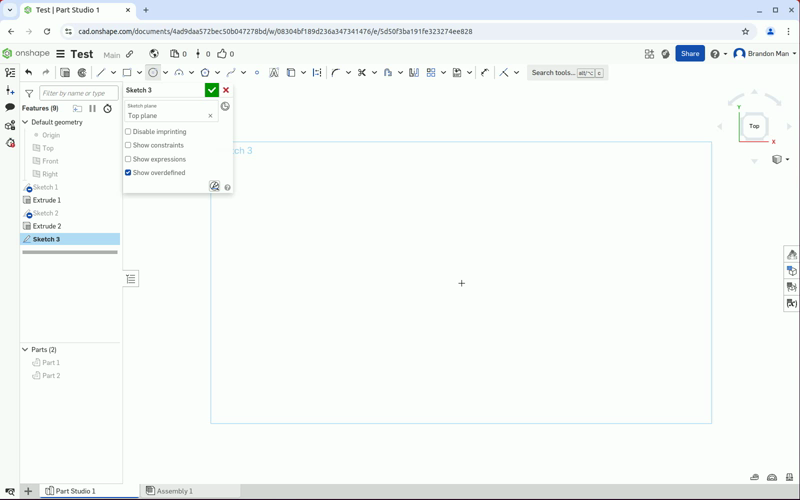
click(461, 282)
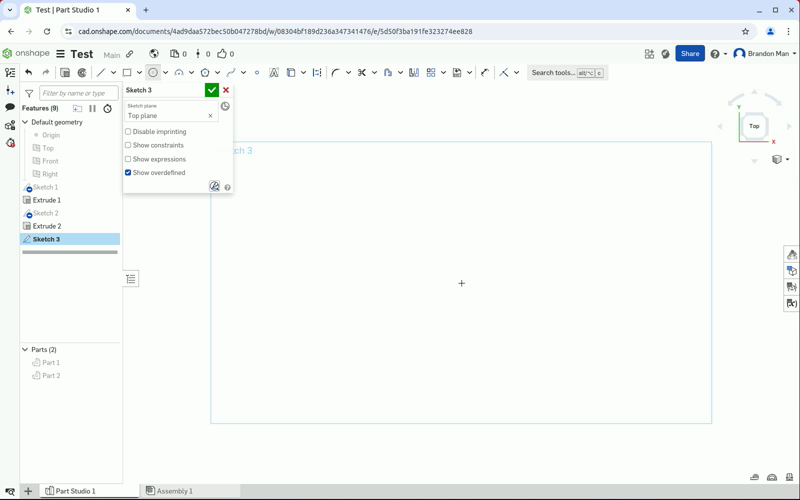
key_up(shift)
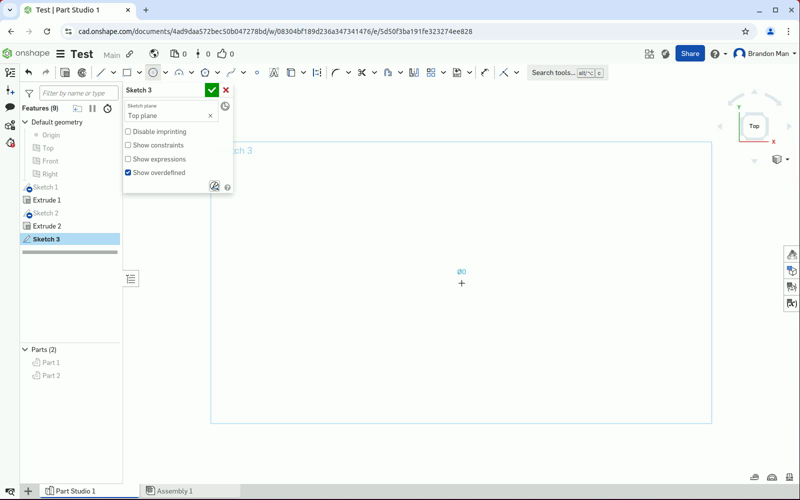
mouse_move(526, 282)
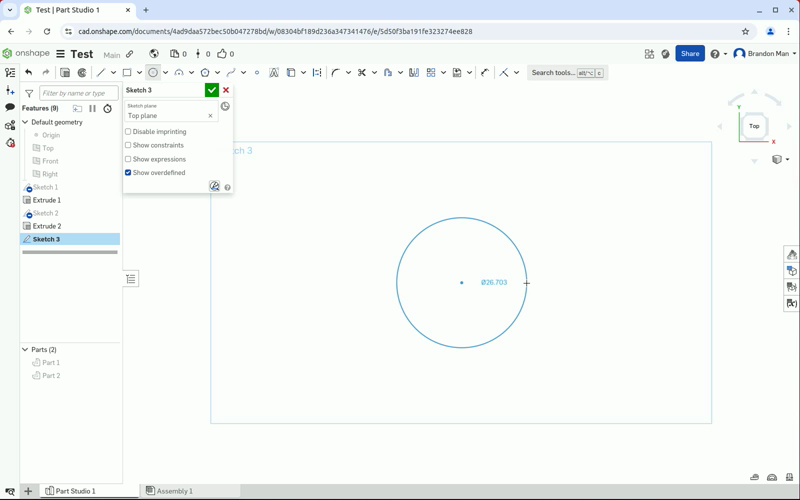
click(526, 282)
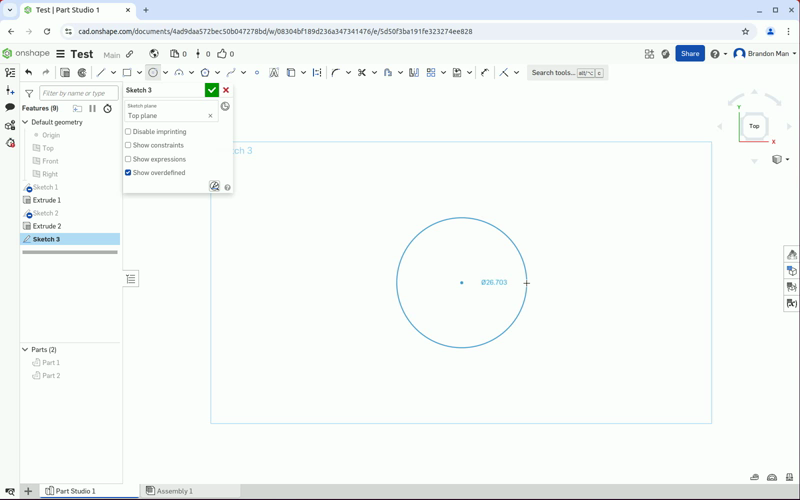
key(esc)
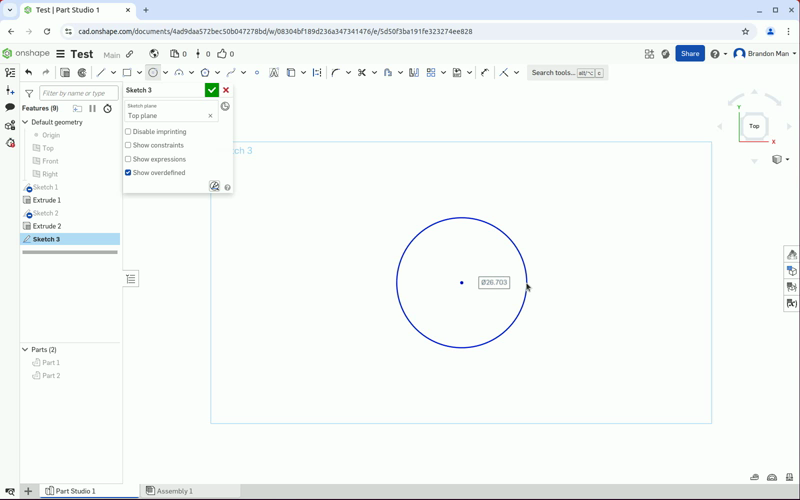
key(c)
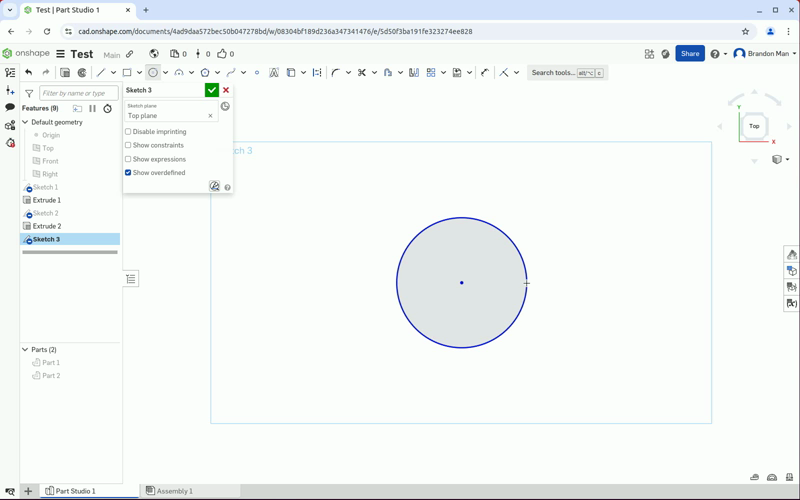
key_down(shift)
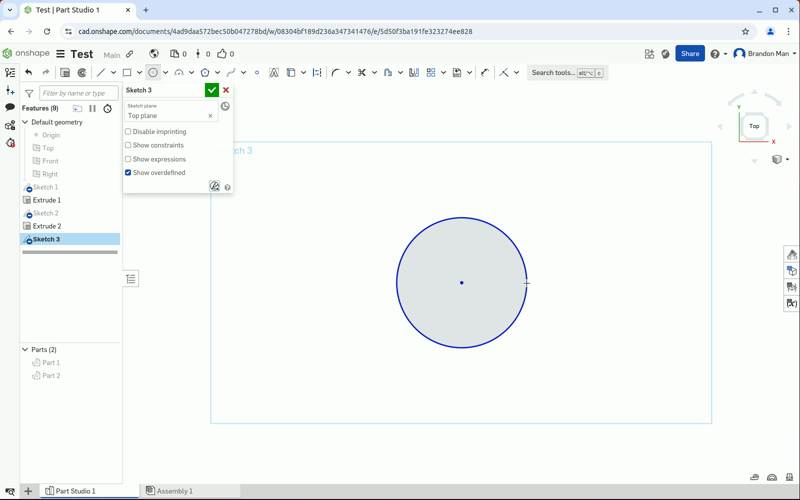
mouse_move(461, 282)
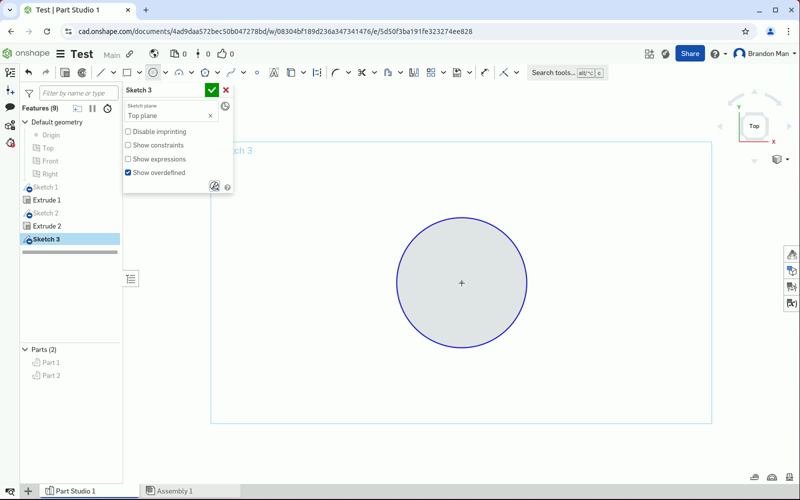
click(461, 282)
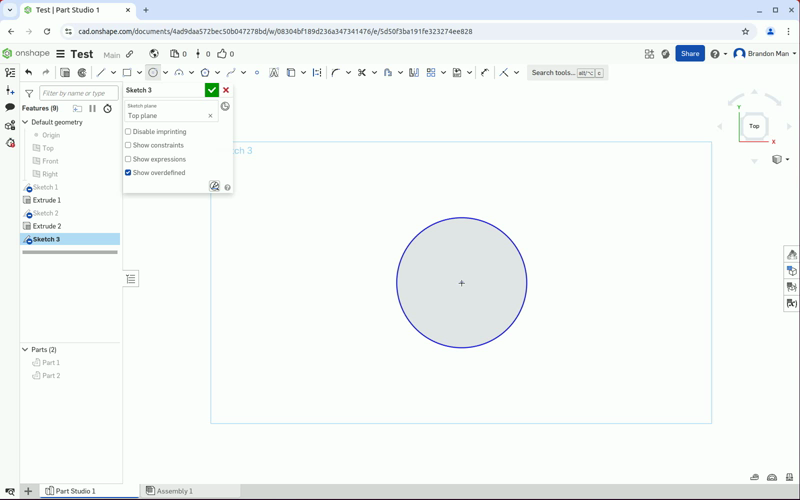
key_up(shift)
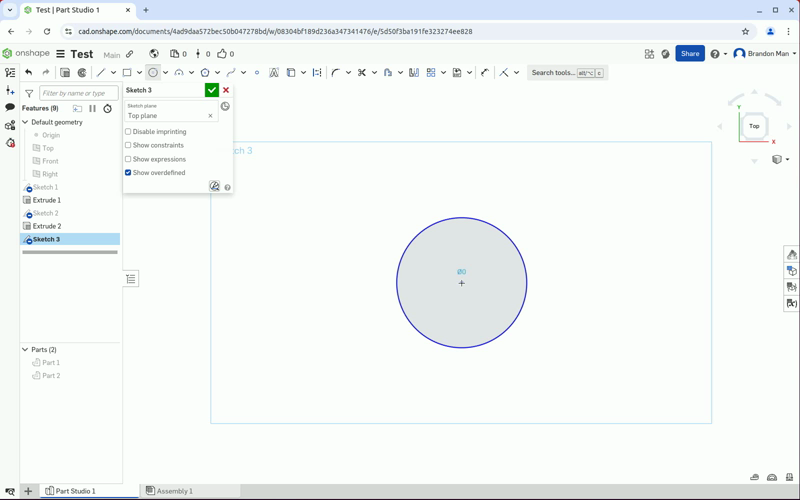
mouse_move(514, 282)
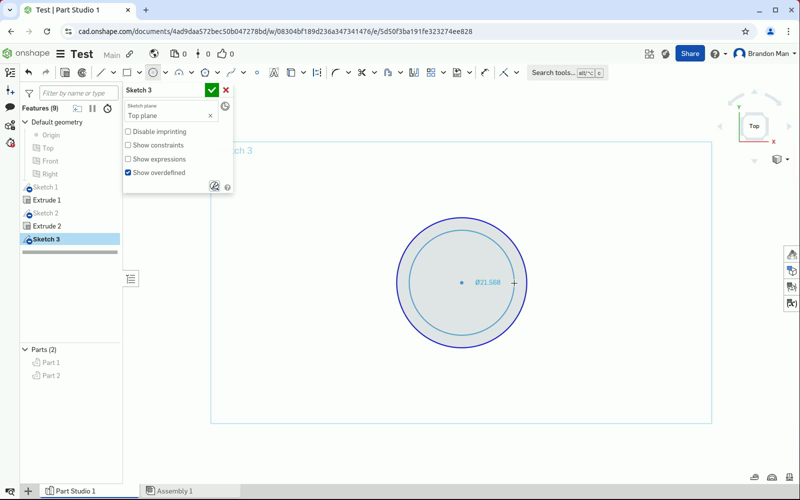
click(514, 282)
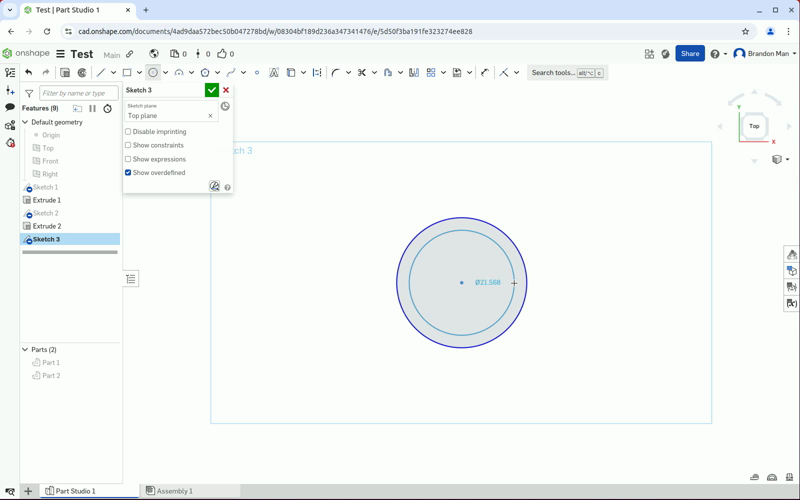
key(esc)
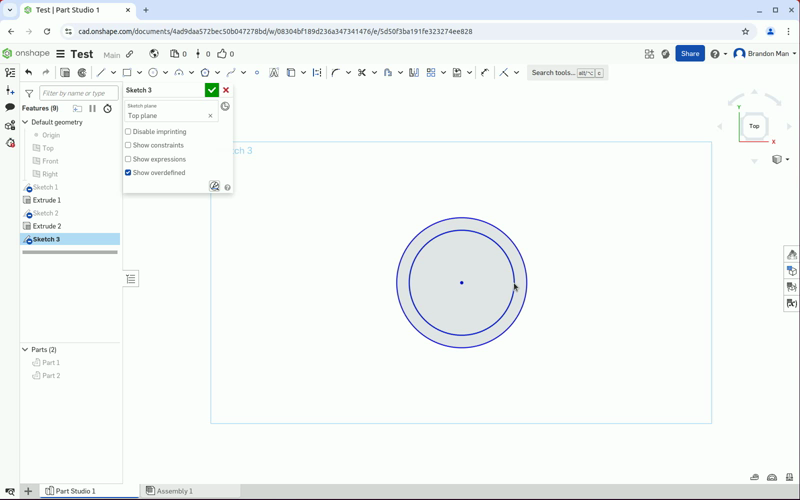
mouse_move(447, 229)
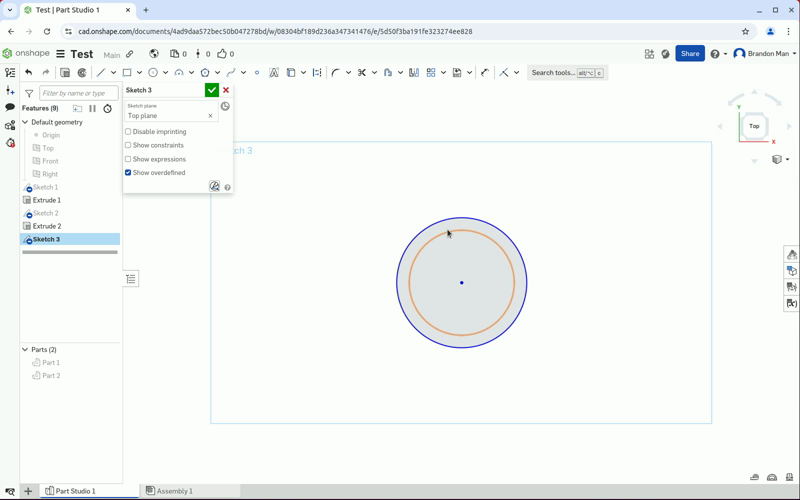
click(447, 229)
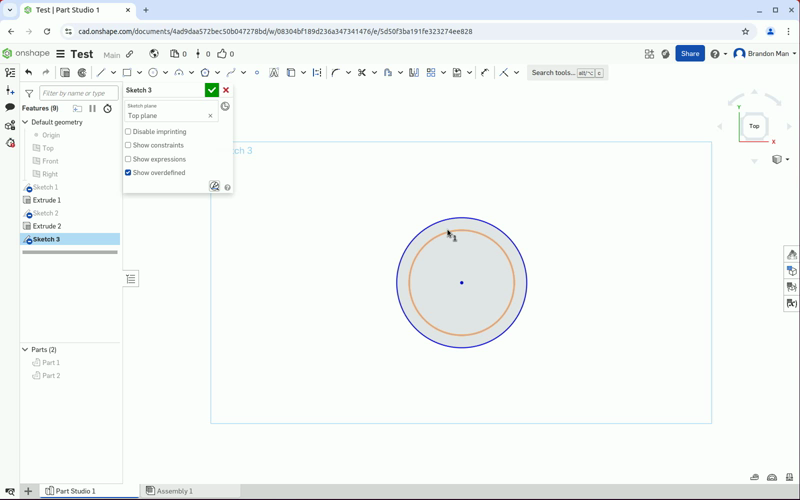
mouse_move(73, 352)
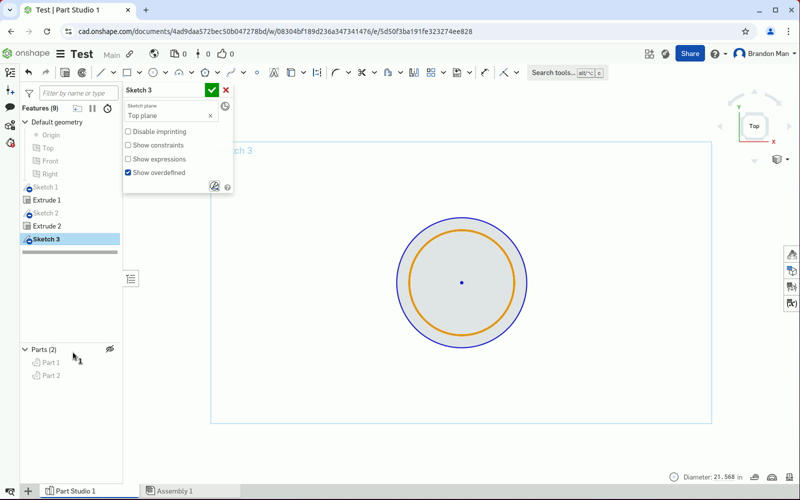
key(shift+y)
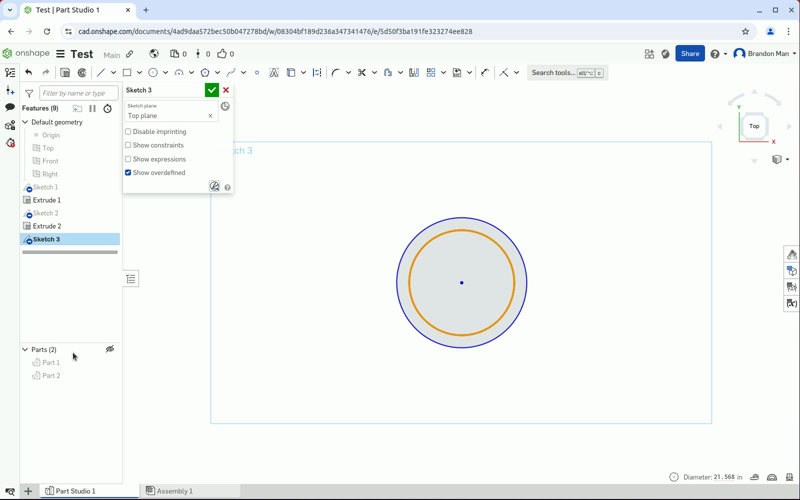
key(shift+e)
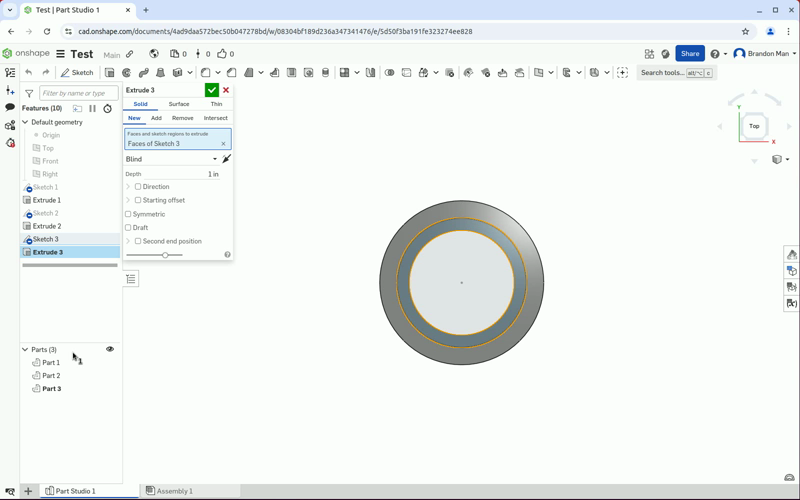
mouse_move(143, 106)
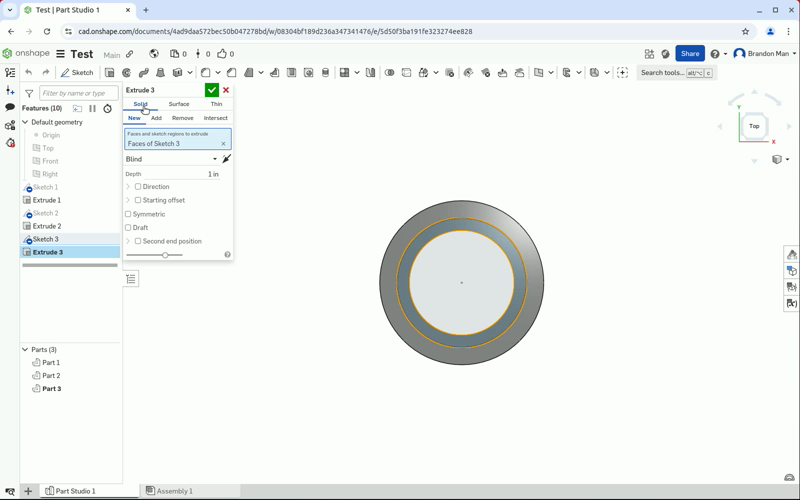
click(143, 106)
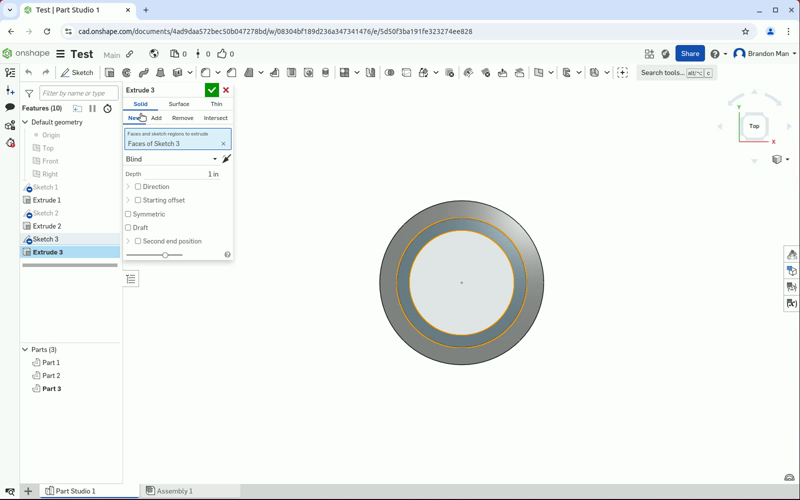
mouse_move(137, 120)
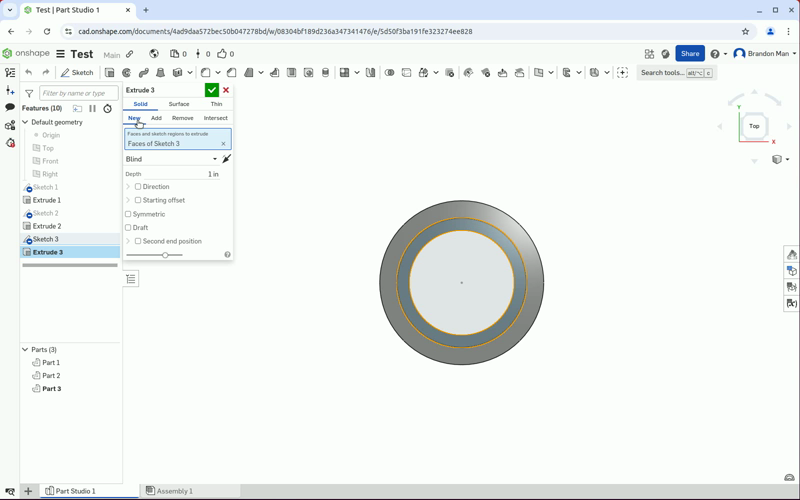
click(137, 120)
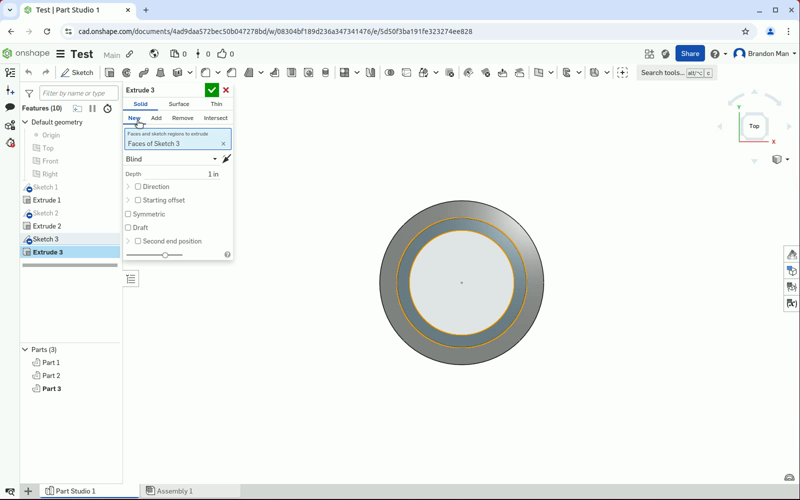
key(tab, 4)
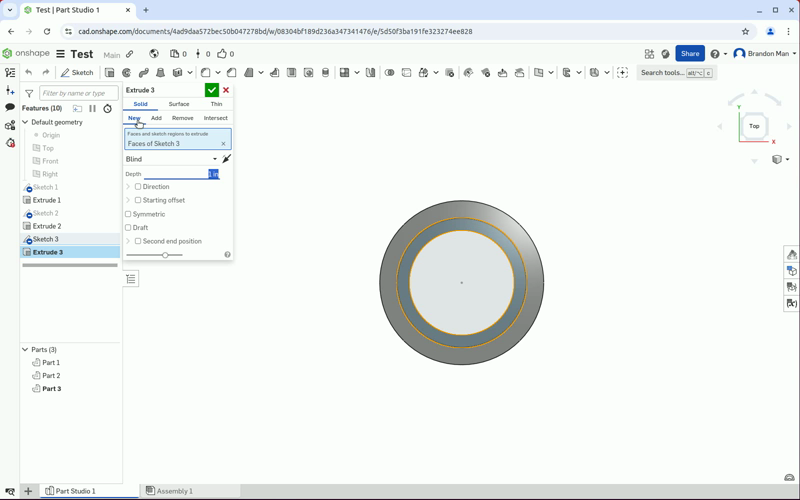
text(6.258)
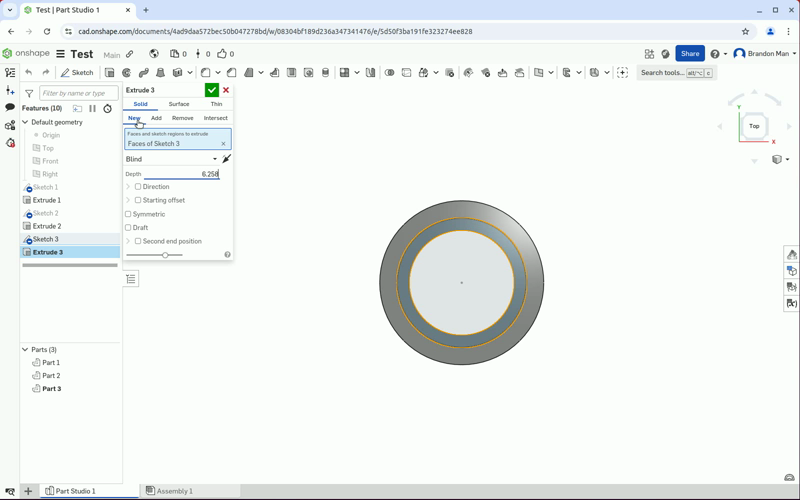
key(enter)
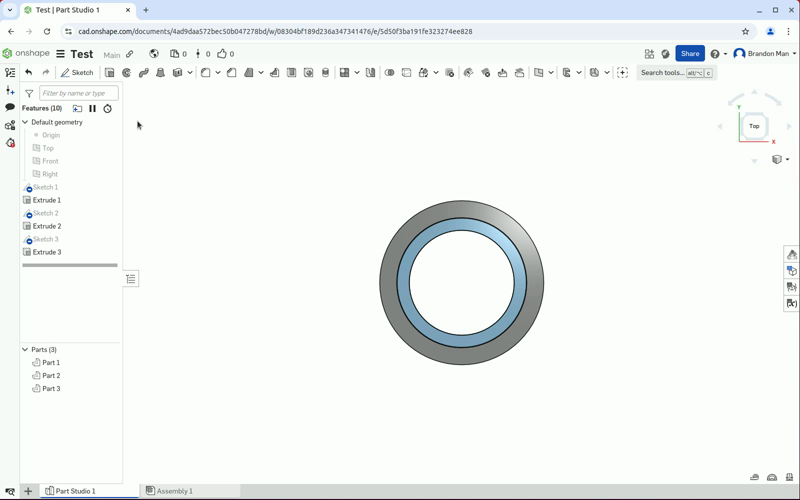
key(shift+h)
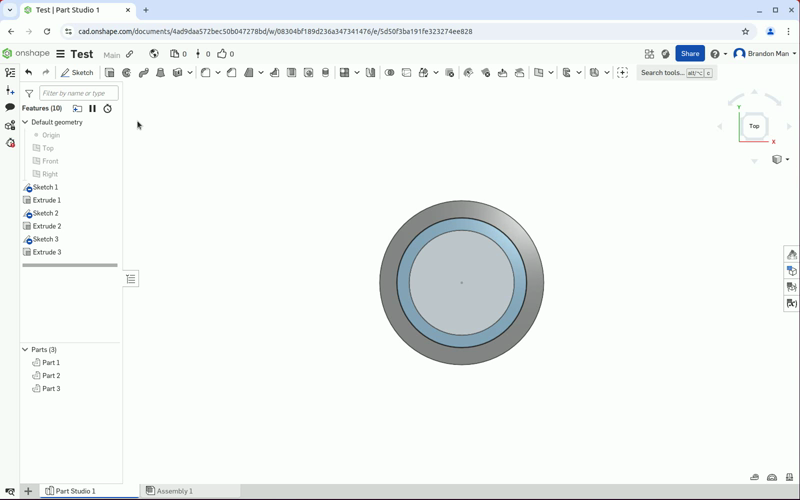
key(shift+h)
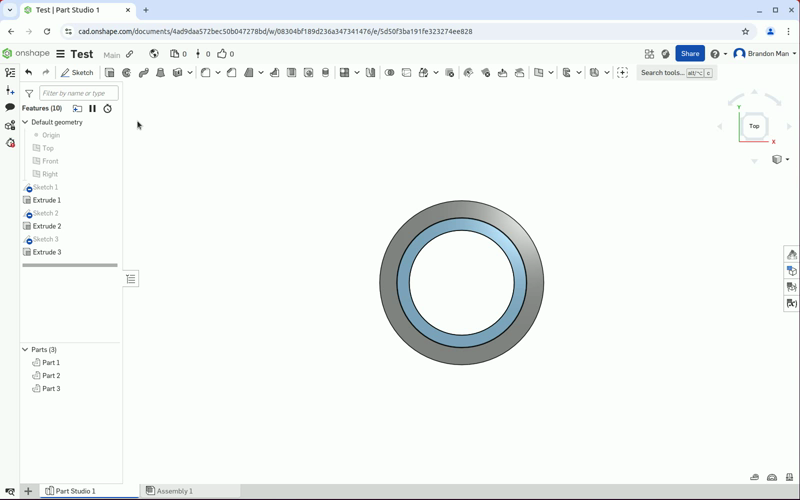
mouse_move(73, 189)
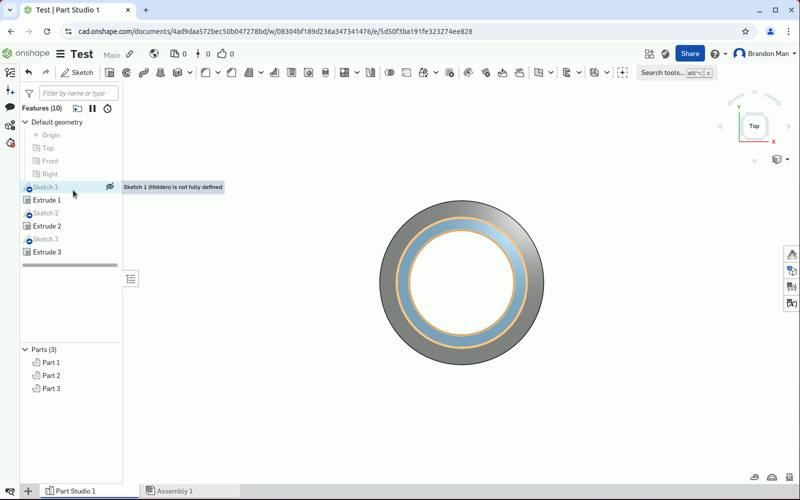
click(73, 189)
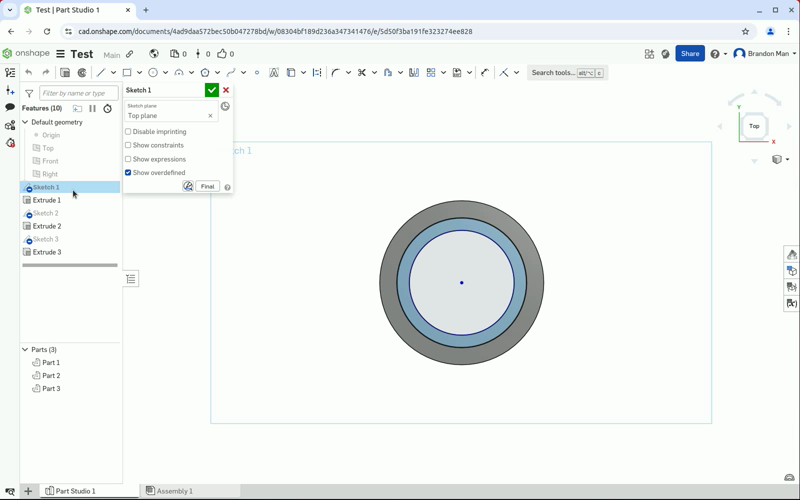
mouse_move(229, 92)
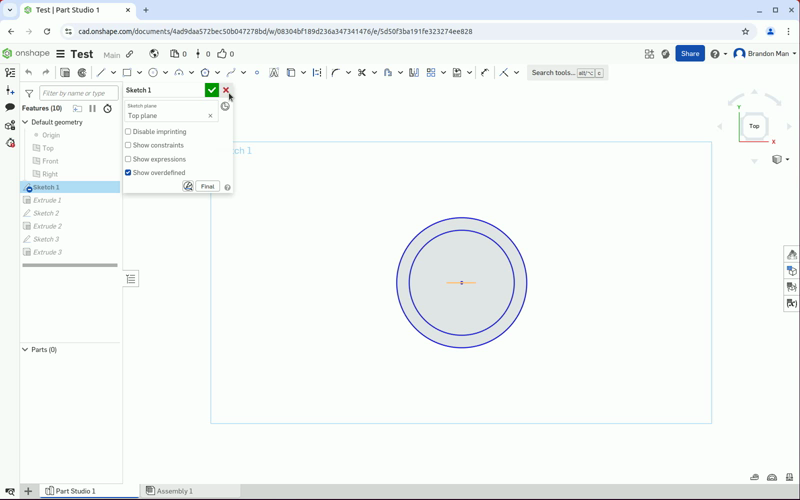
click(229, 92)
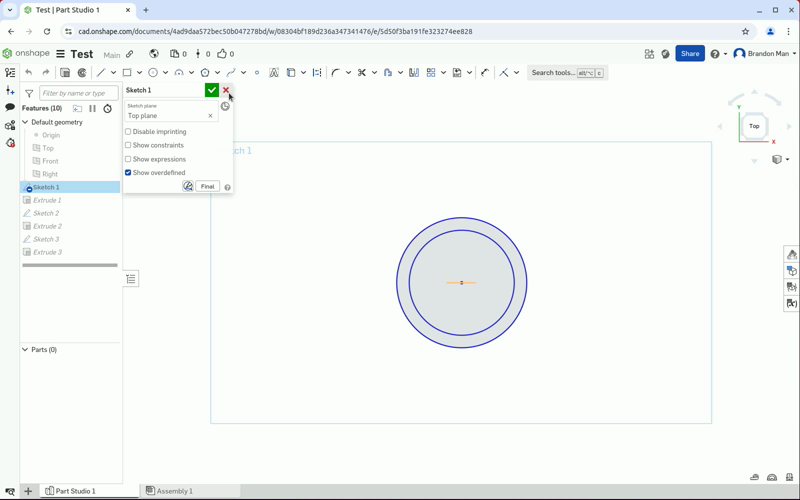
key(shift+s)
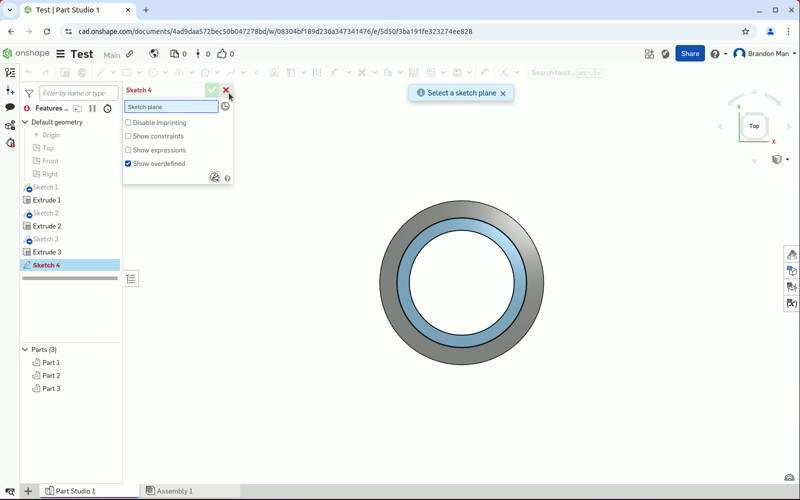
mouse_move(73, 150)
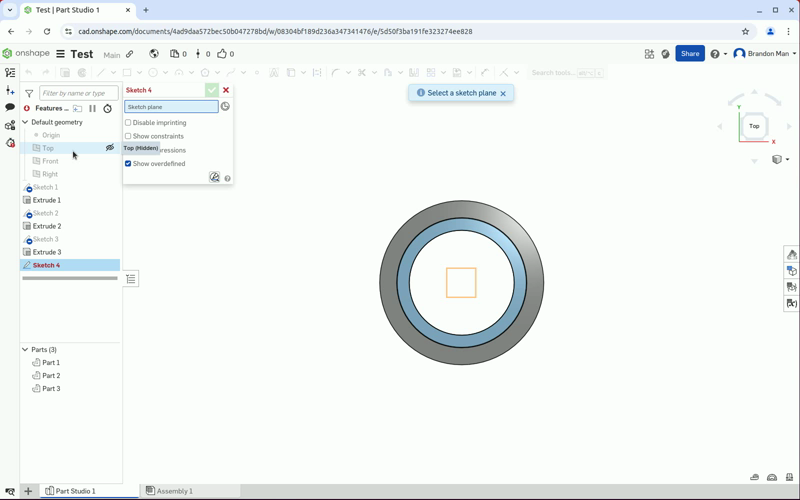
click(73, 150)
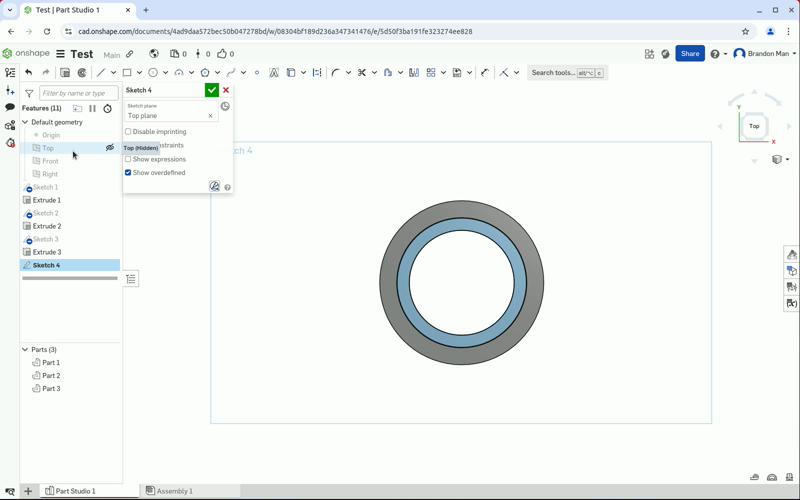
mouse_move(73, 352)
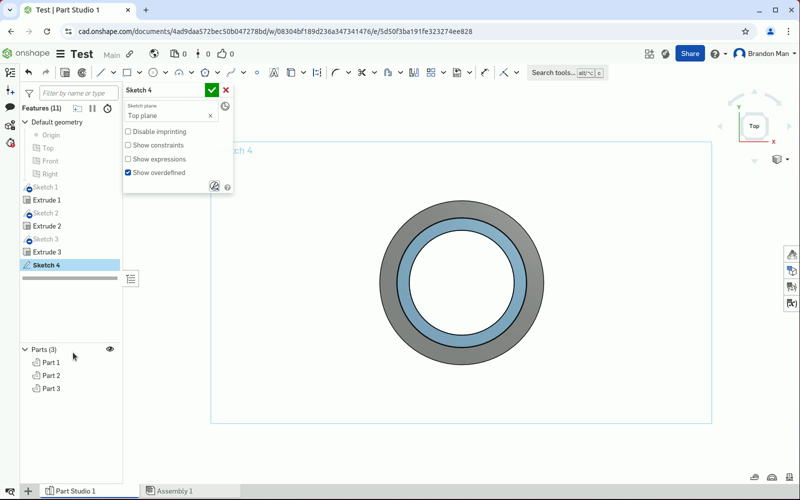
key(y)
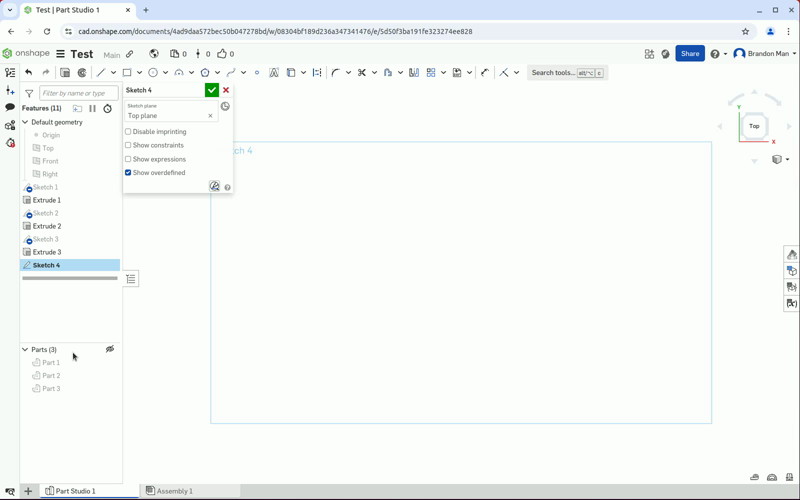
key(c)
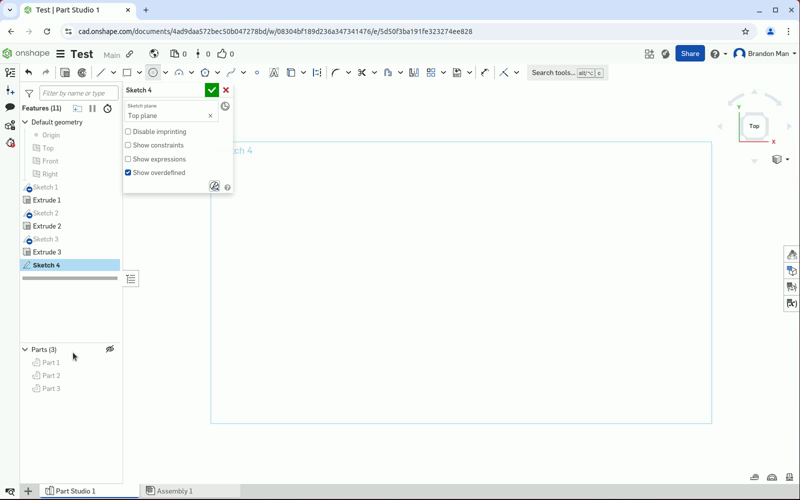
key_down(shift)
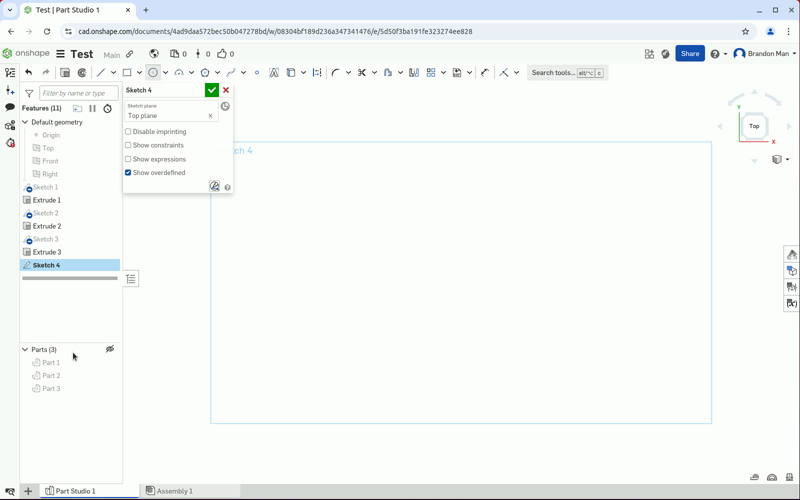
mouse_move(461, 282)
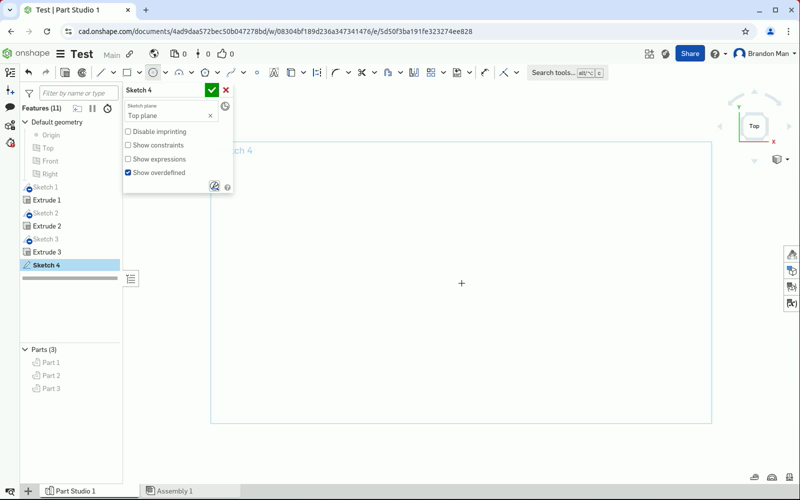
click(461, 282)
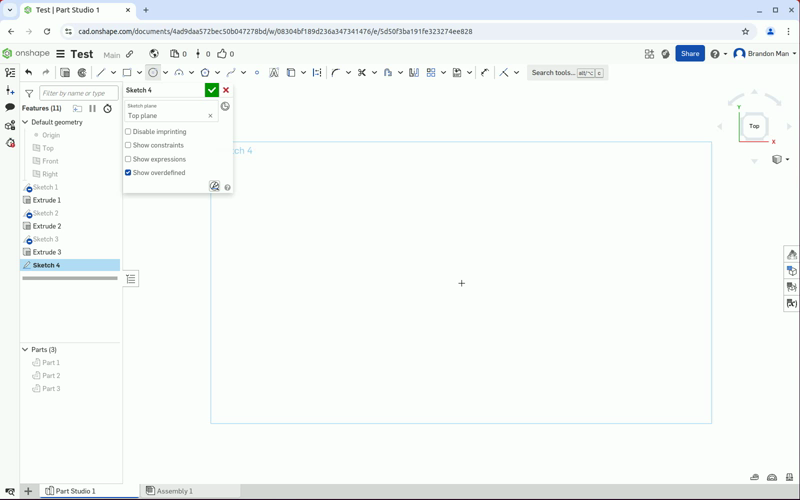
key_up(shift)
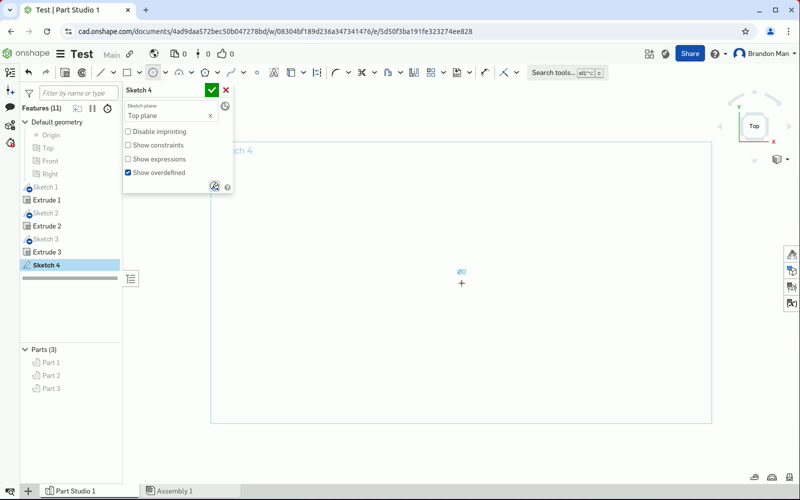
mouse_move(526, 282)
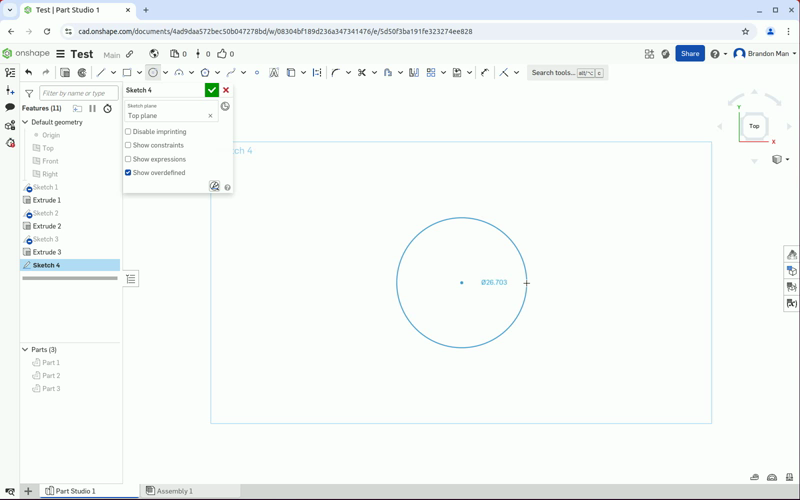
click(526, 282)
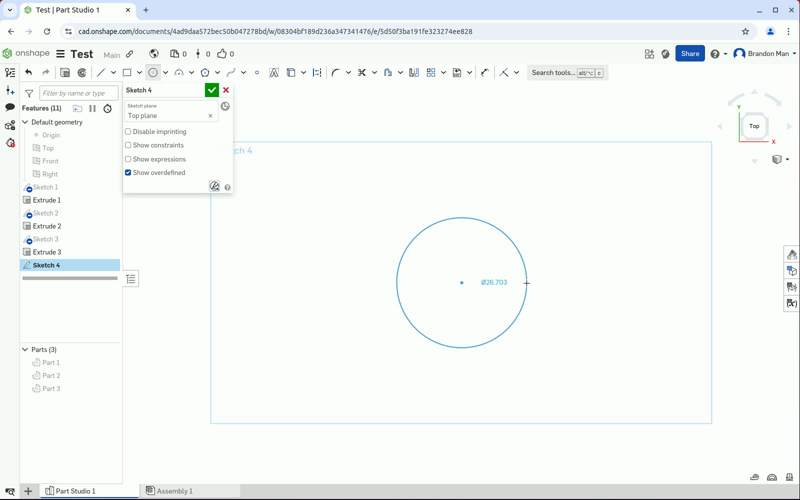
key(esc)
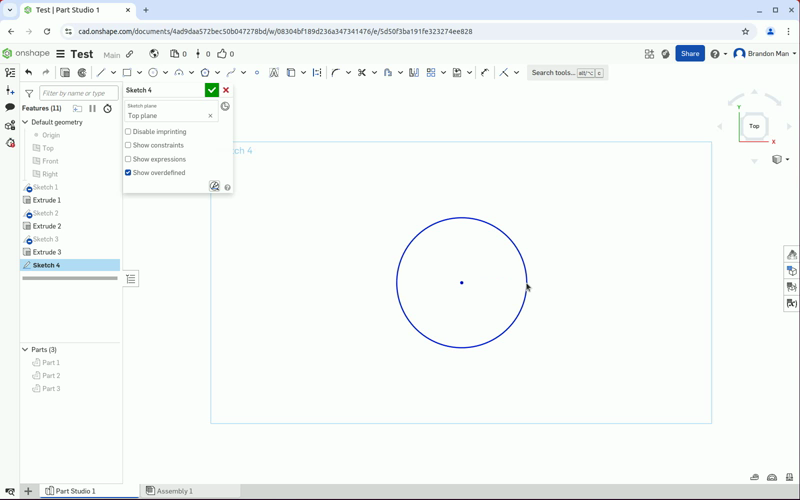
key(c)
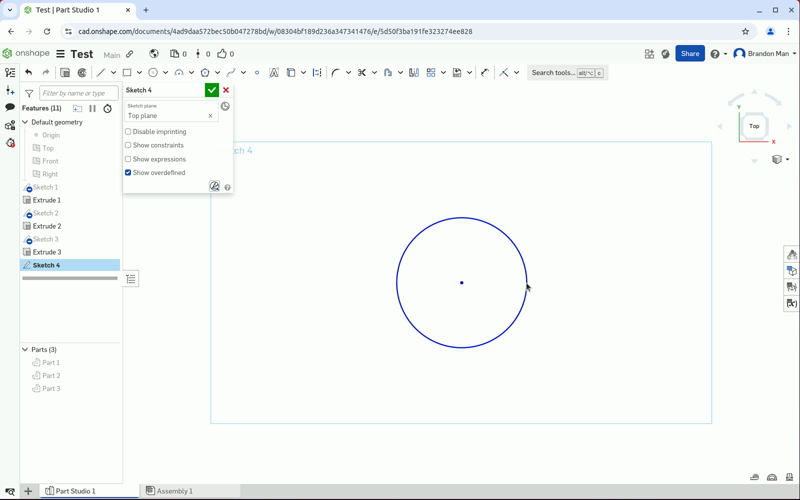
key_down(shift)
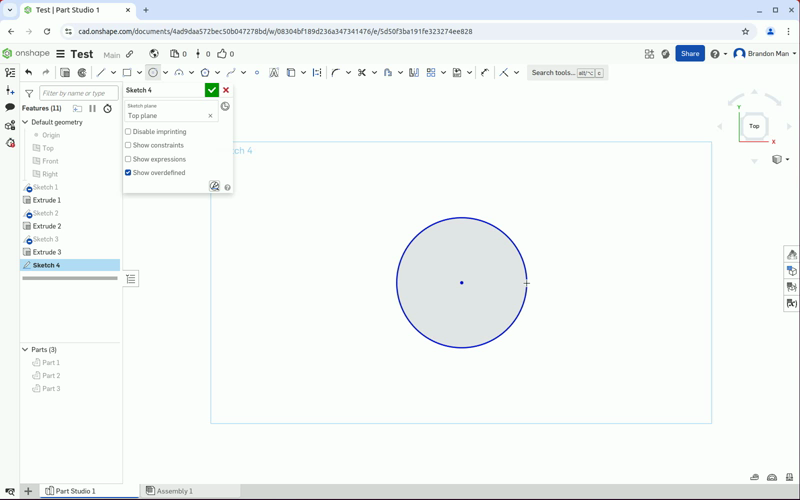
mouse_move(461, 282)
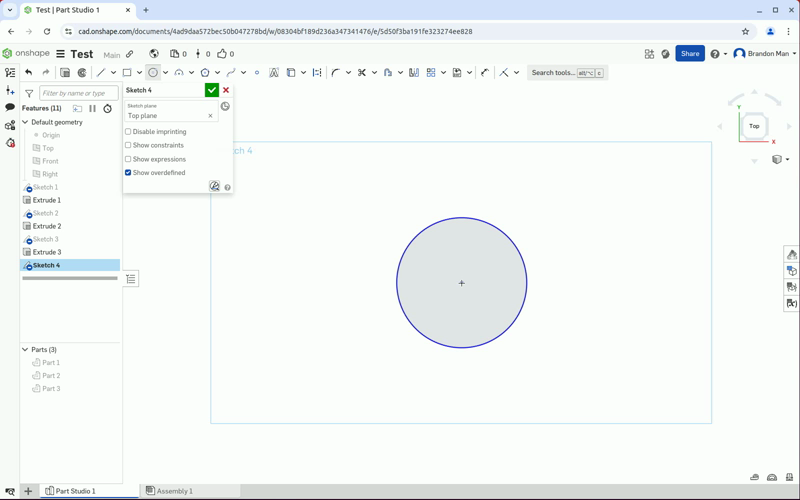
click(461, 282)
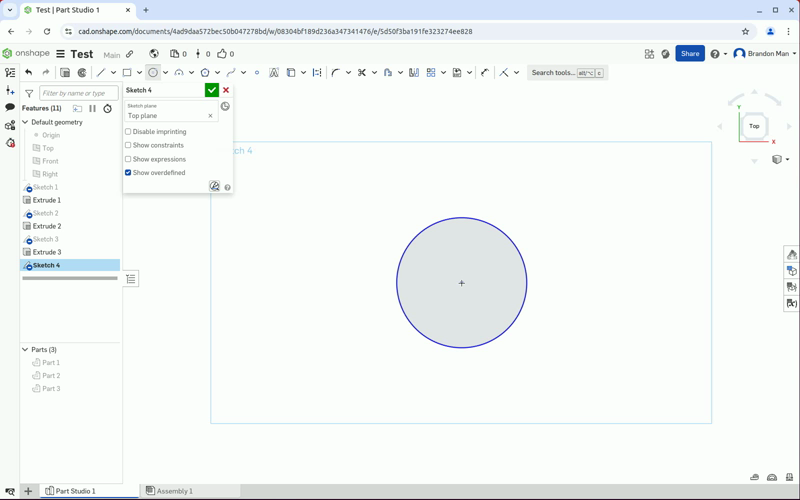
key_up(shift)
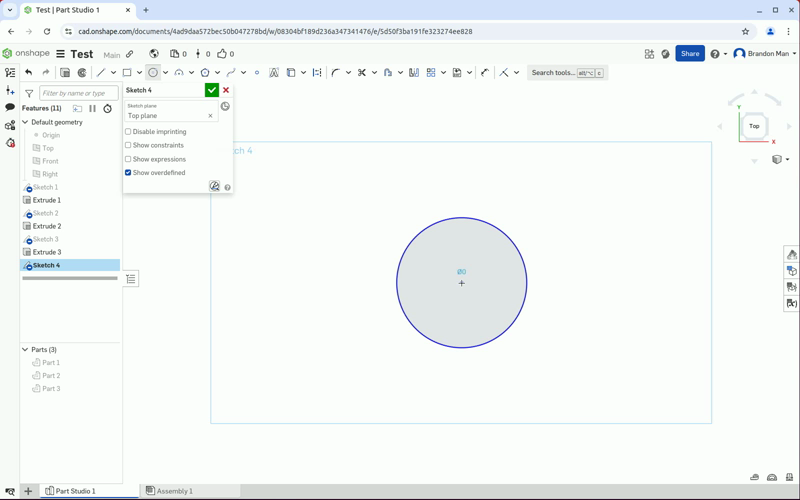
mouse_move(514, 282)
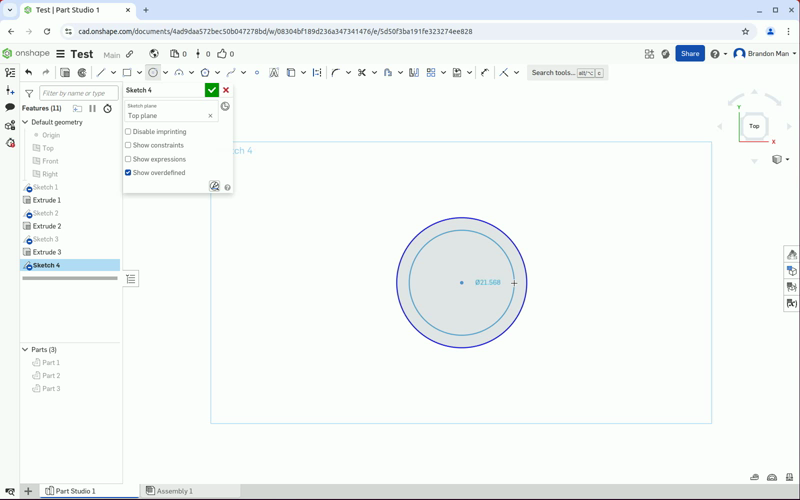
click(514, 282)
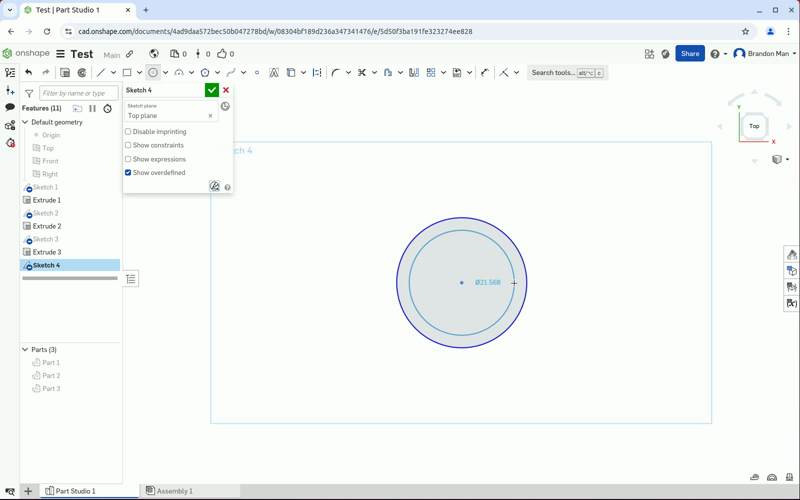
key(esc)
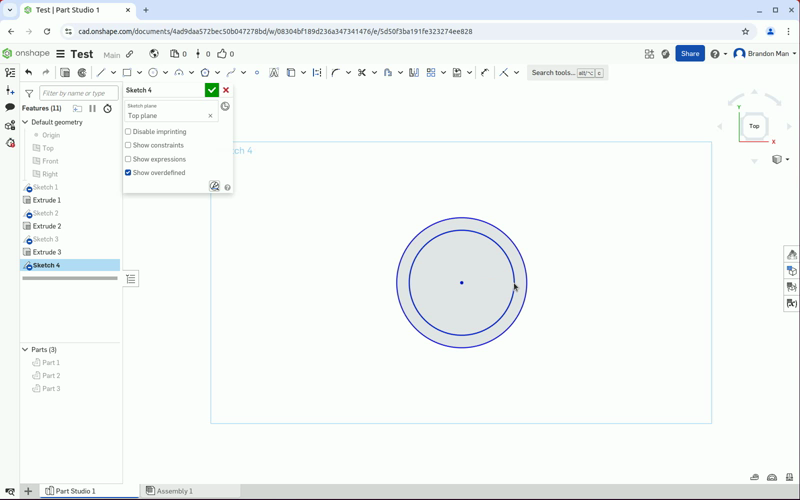
mouse_move(405, 304)
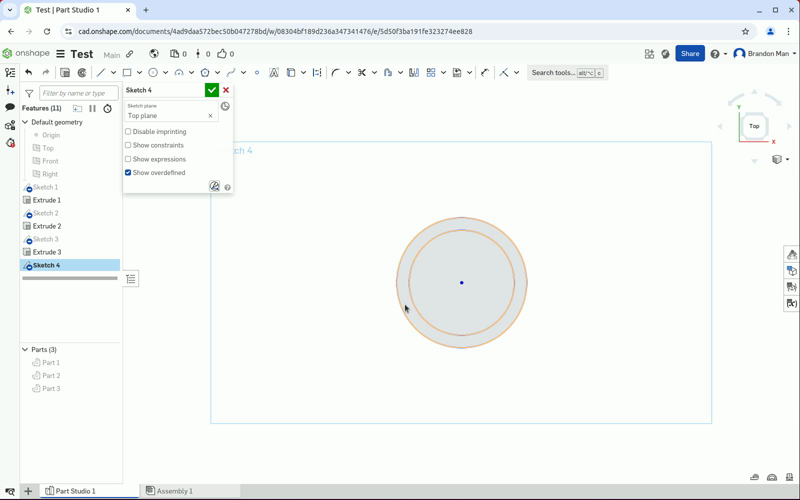
click(405, 304)
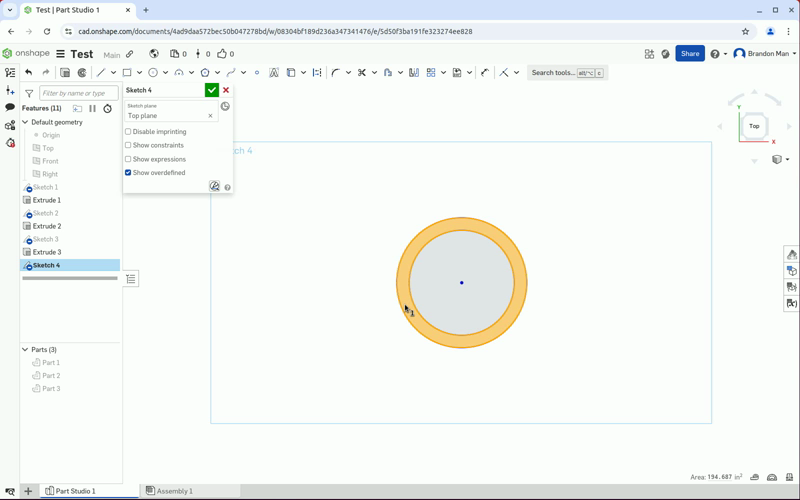
mouse_move(73, 352)
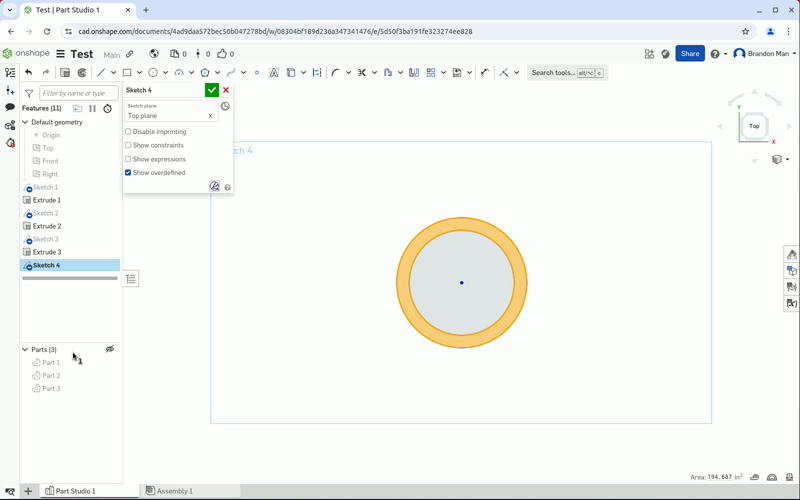
key(shift+y)
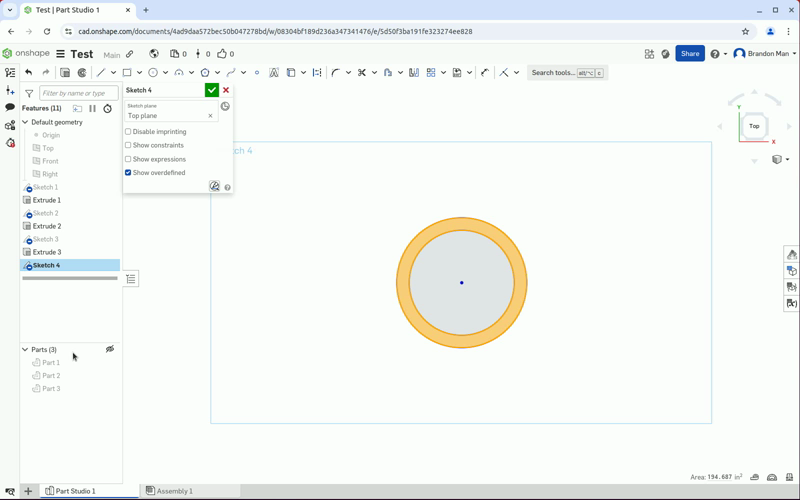
key(shift+e)
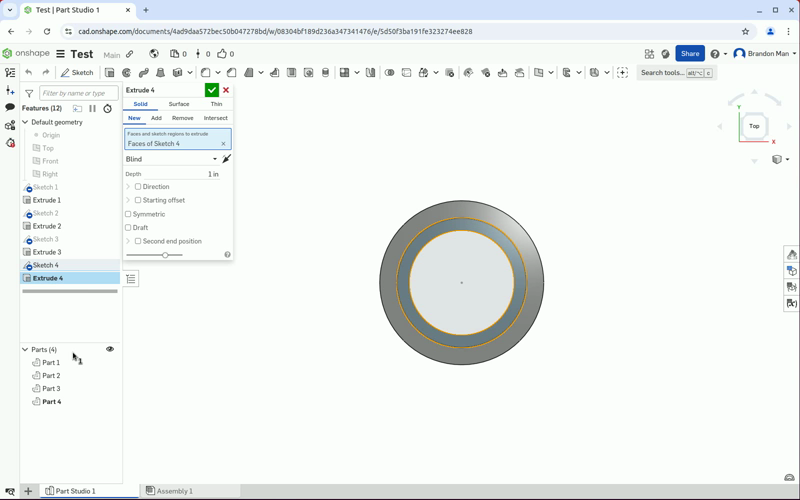
mouse_move(143, 106)
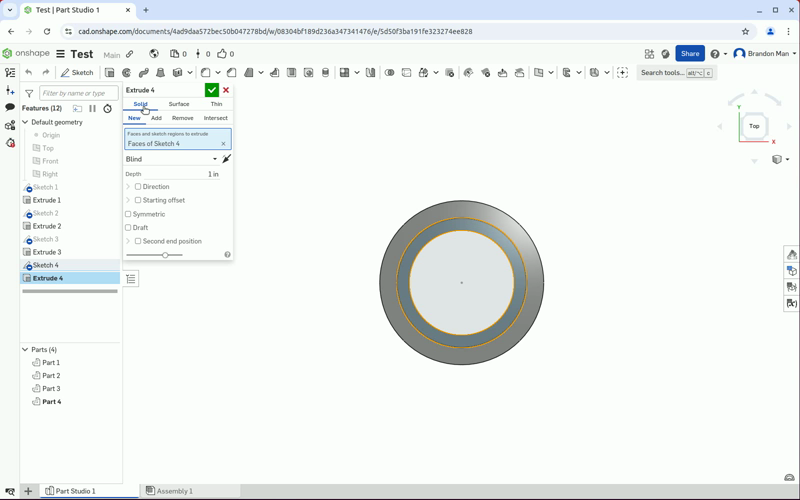
click(143, 106)
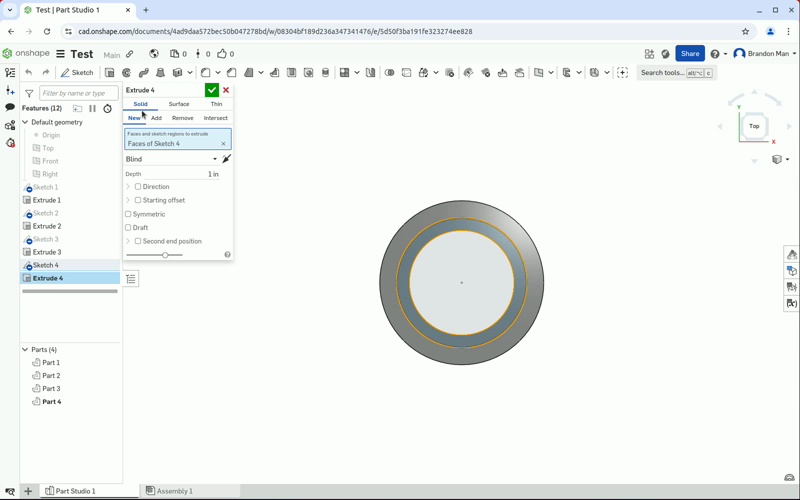
mouse_move(137, 120)
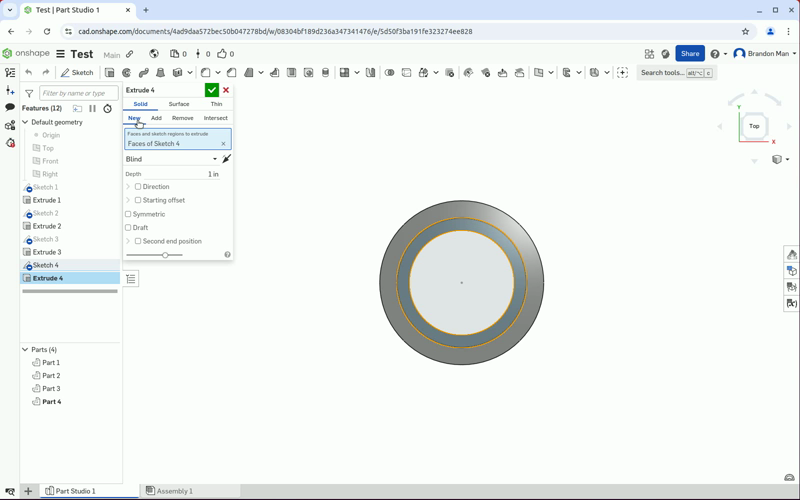
click(137, 120)
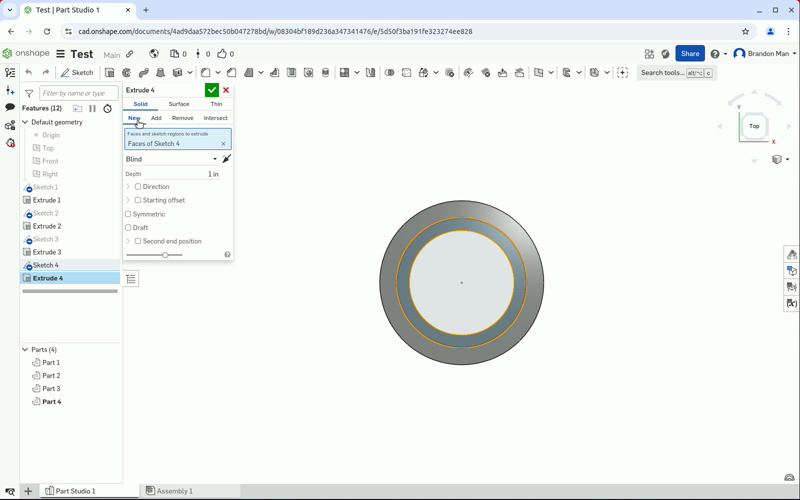
key(tab, 4)
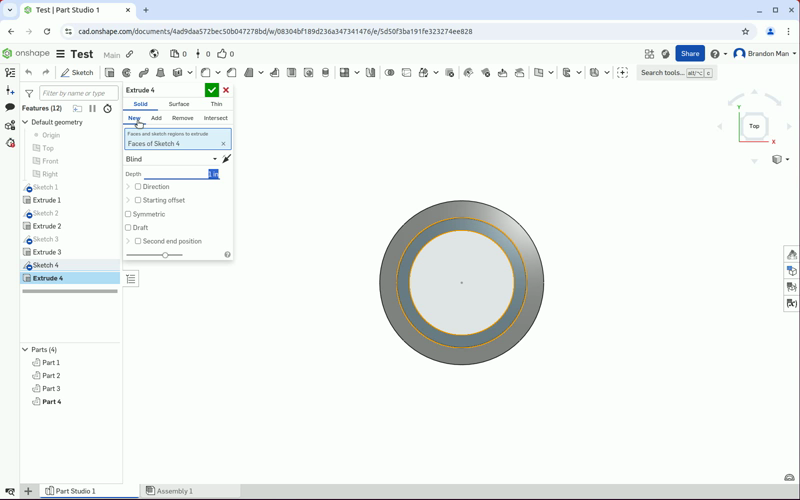
text(-23.108)
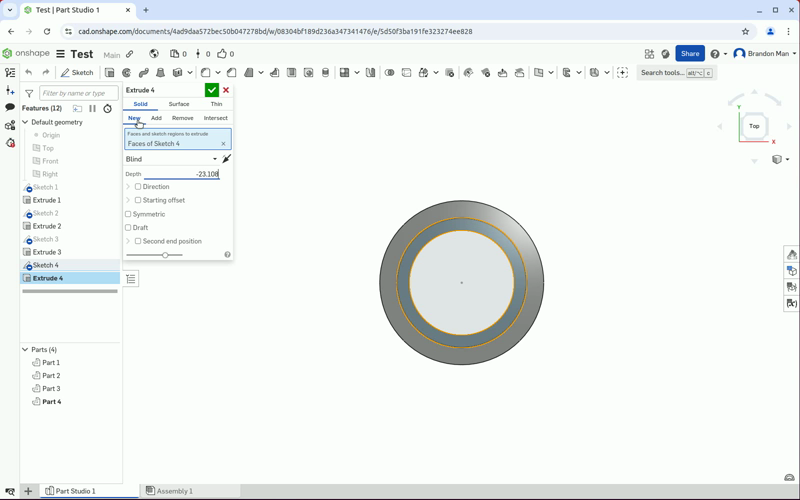
key(enter)
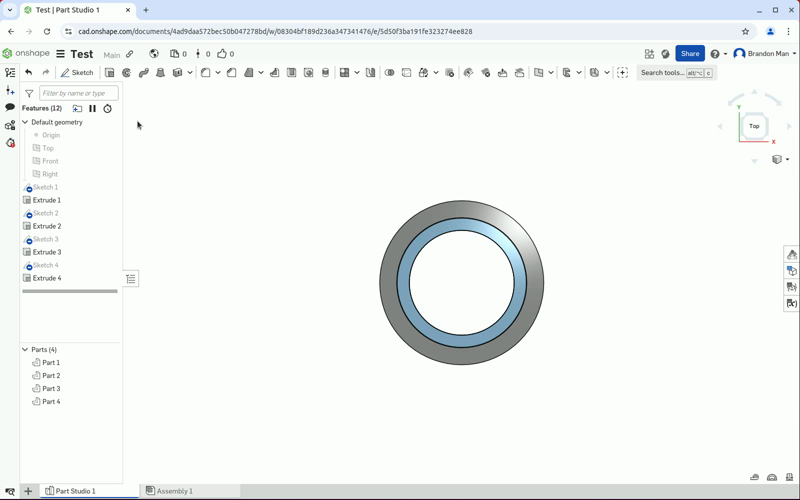
key(shift+h)
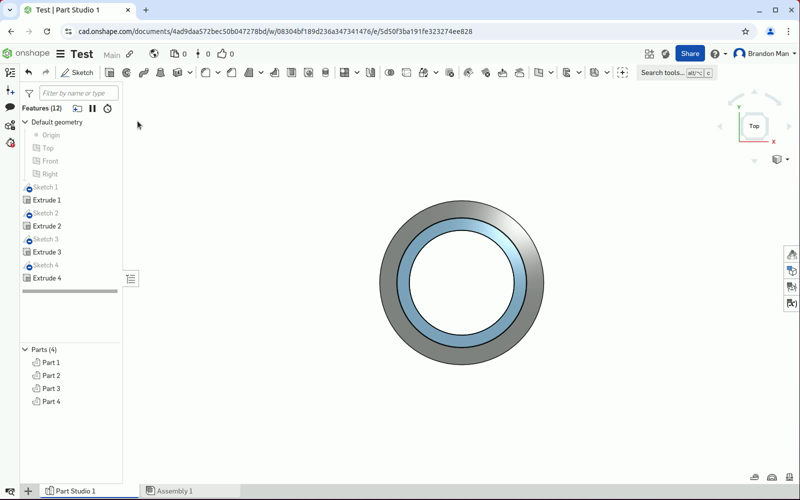
key(shift+h)
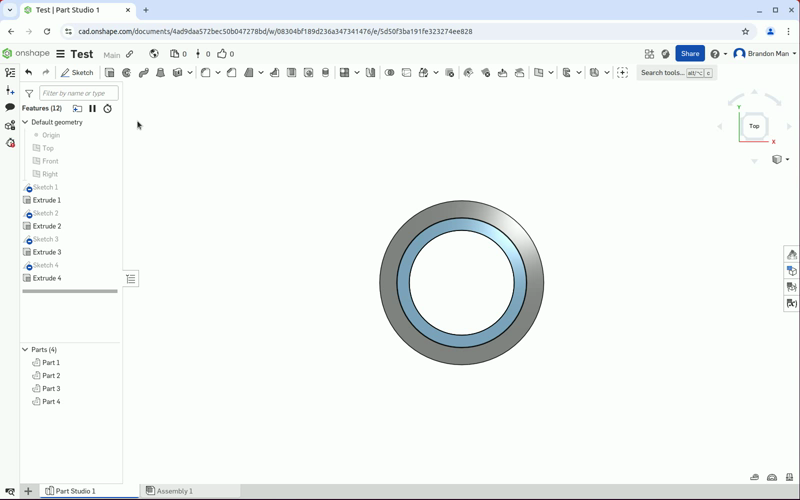
mouse_move(73, 189)
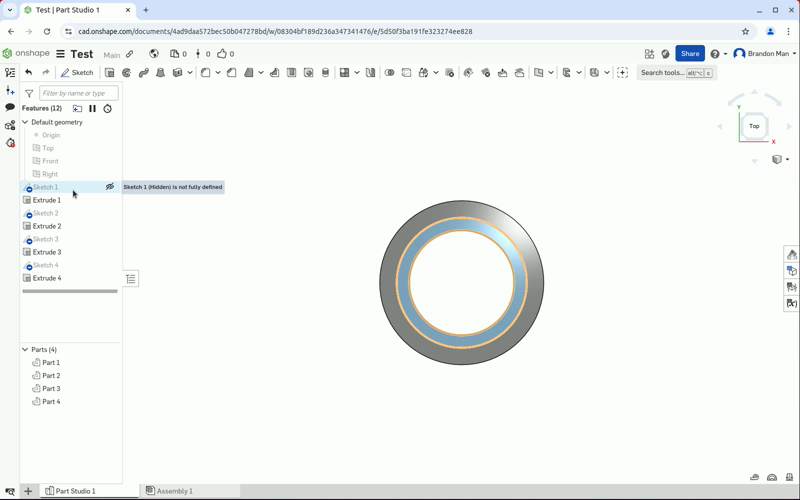
click(73, 189)
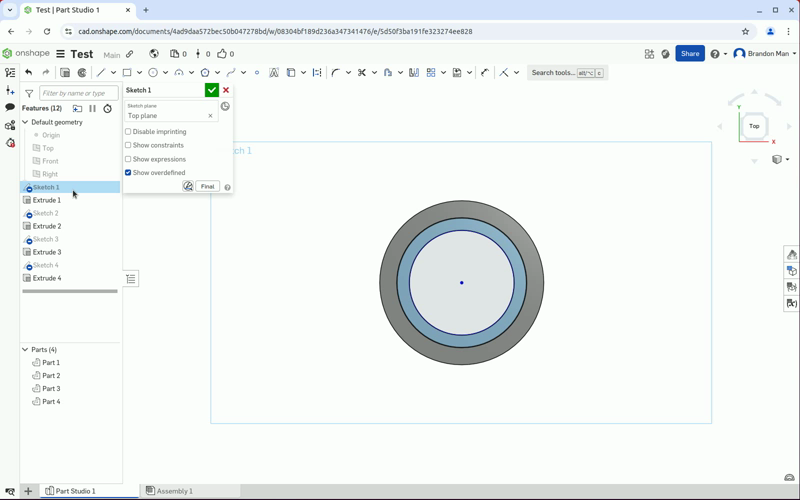
mouse_move(229, 92)
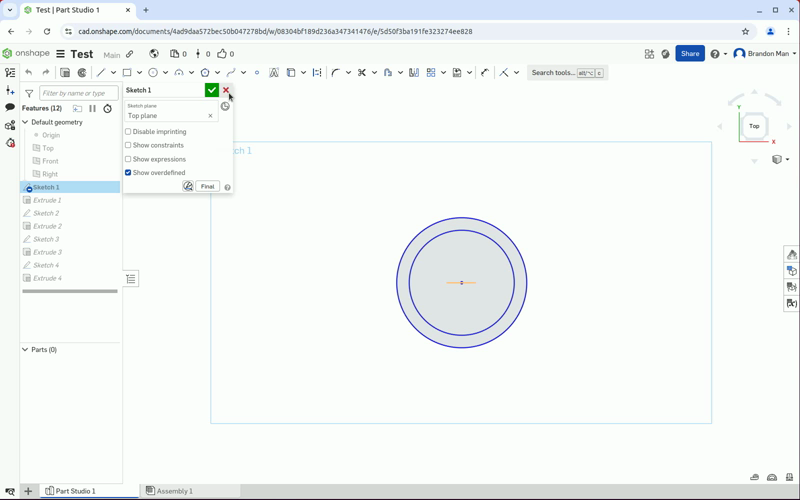
click(229, 92)
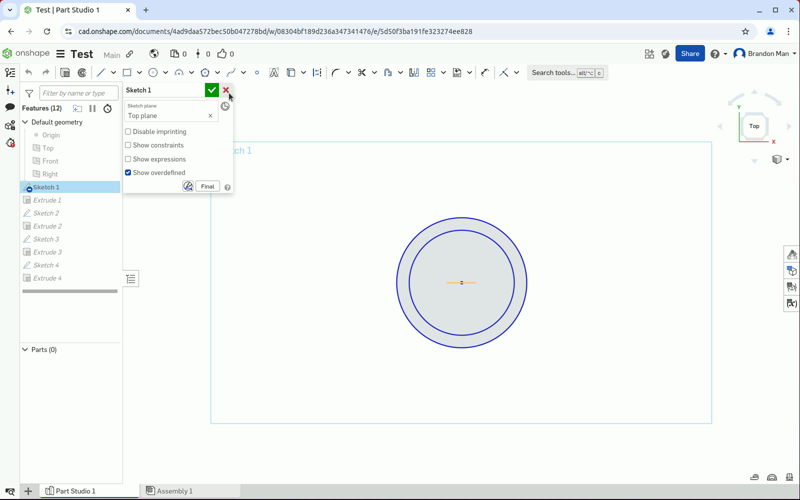
key(shift+s)
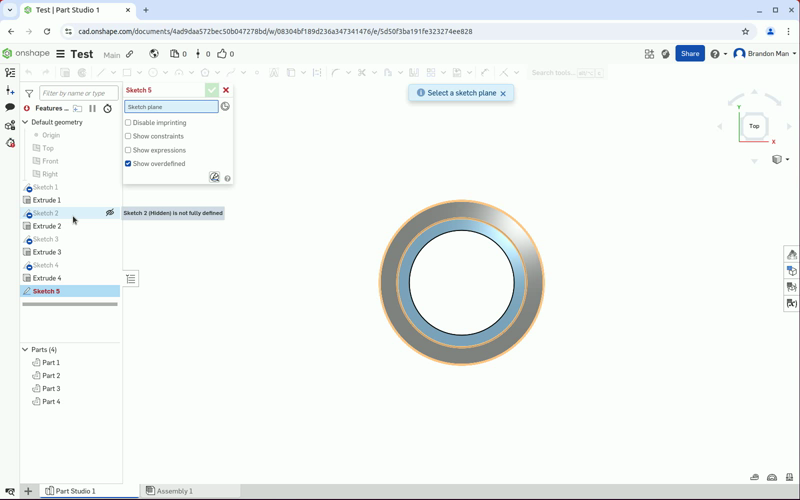
scroll(3)
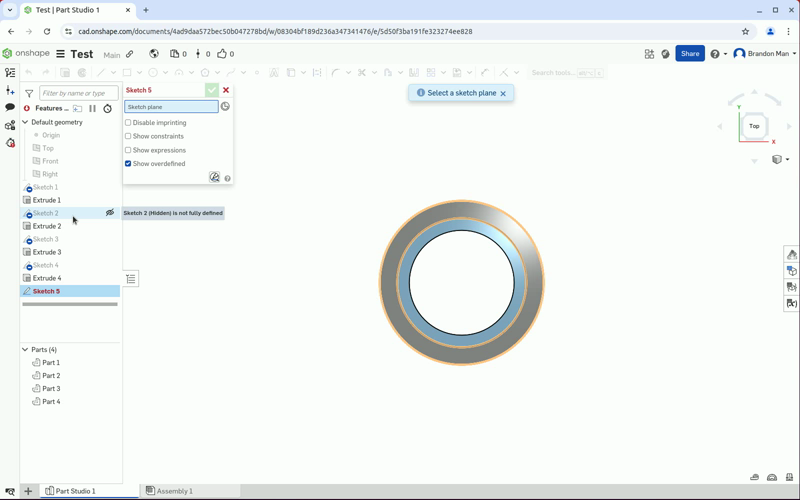
mouse_move(73, 150)
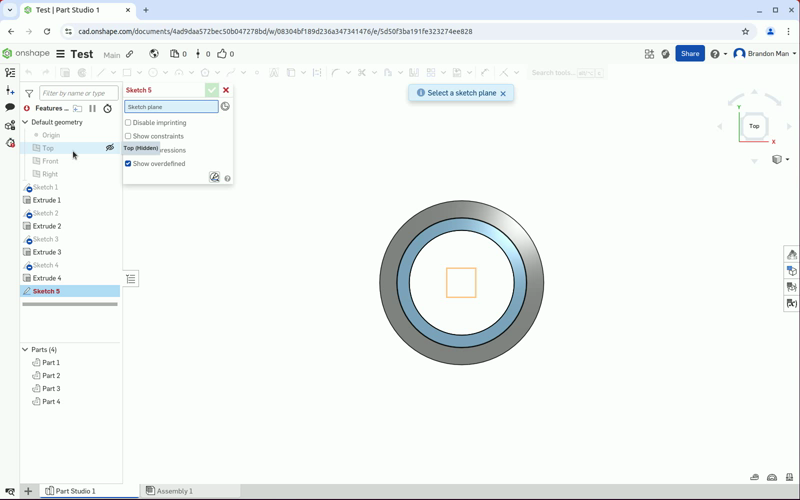
click(73, 150)
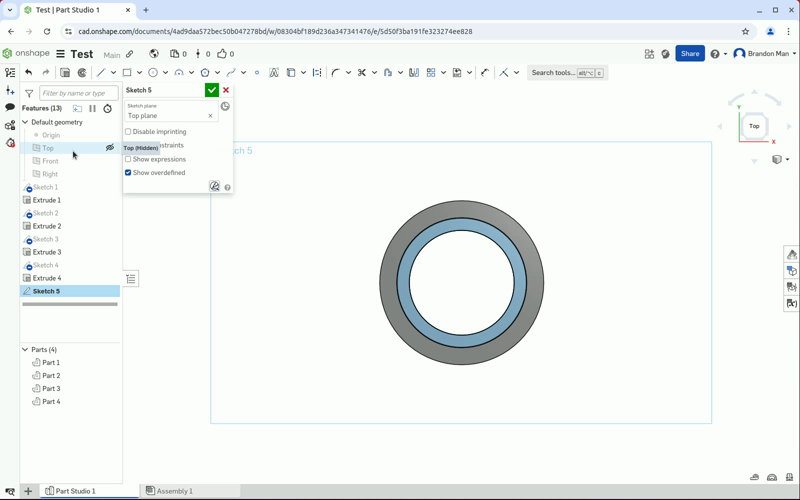
mouse_move(73, 352)
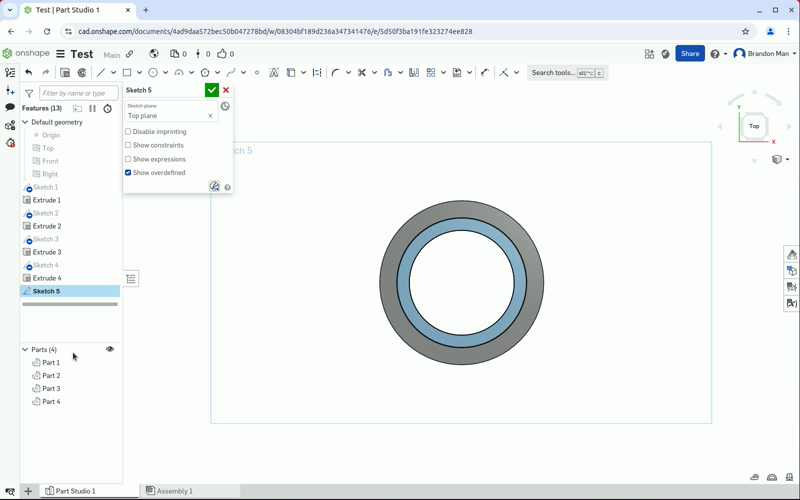
key(y)
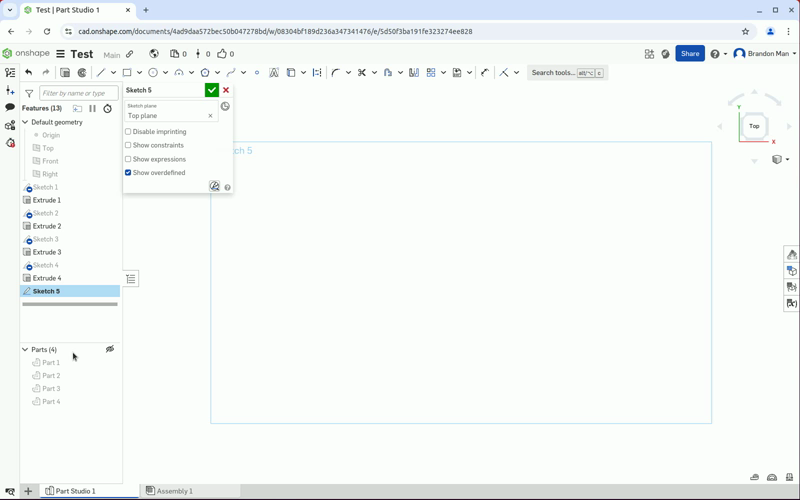
key(c)
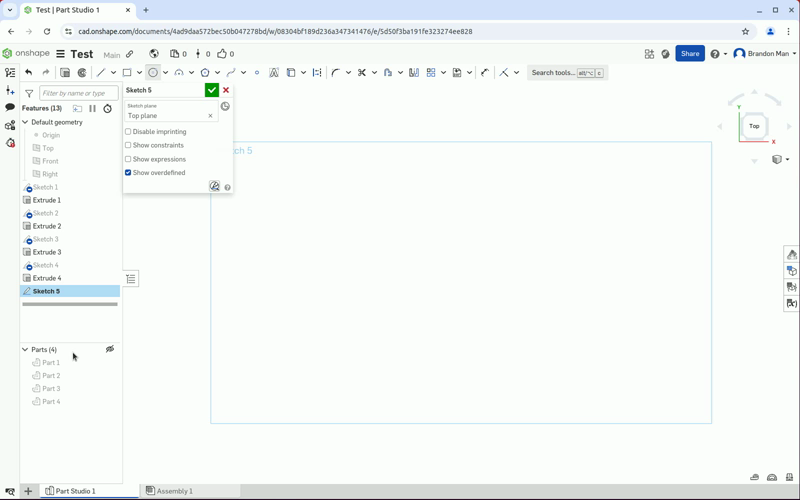
key_down(shift)
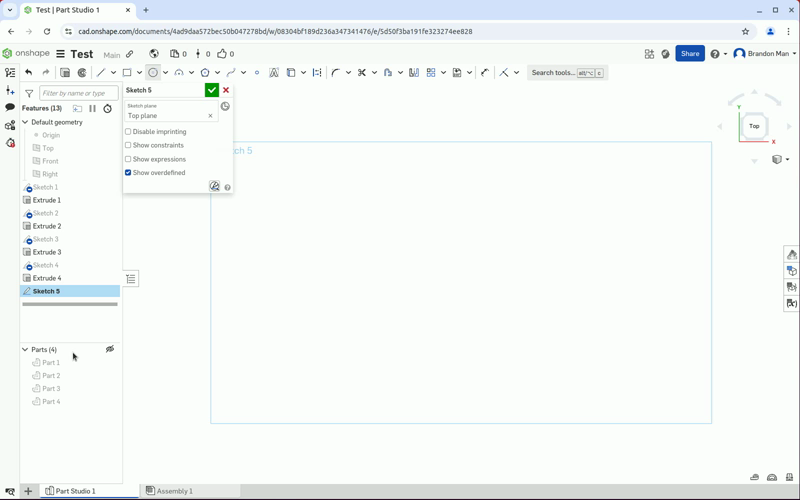
mouse_move(461, 282)
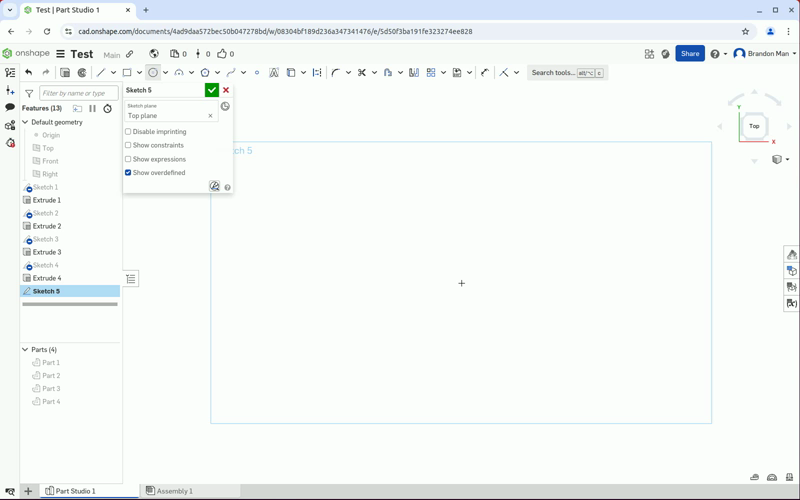
click(461, 282)
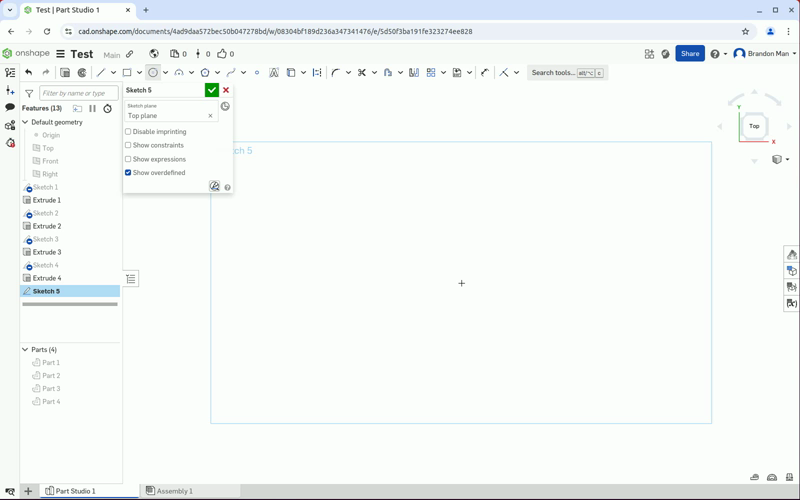
key_up(shift)
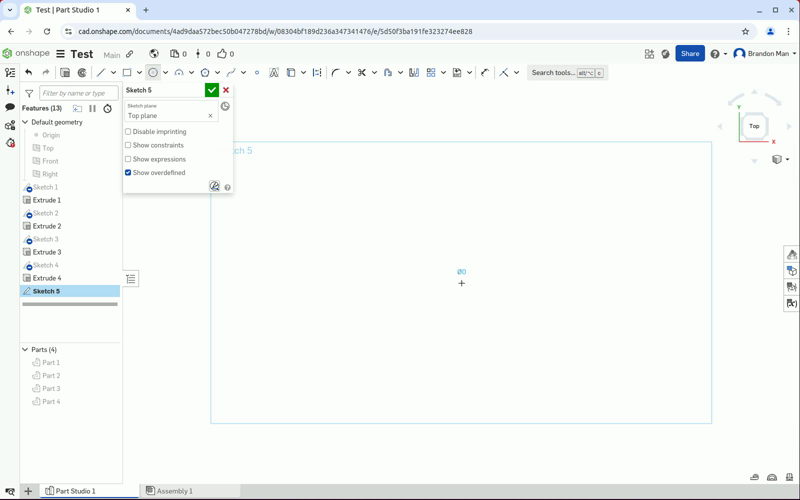
mouse_move(526, 282)
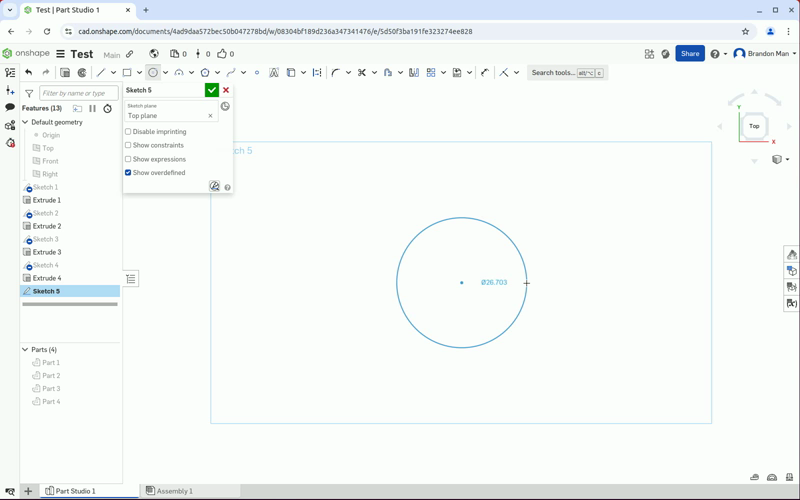
click(526, 282)
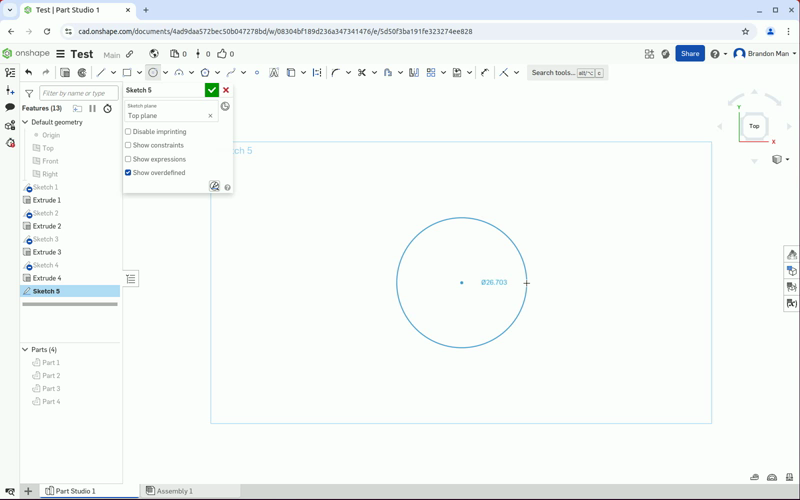
key(esc)
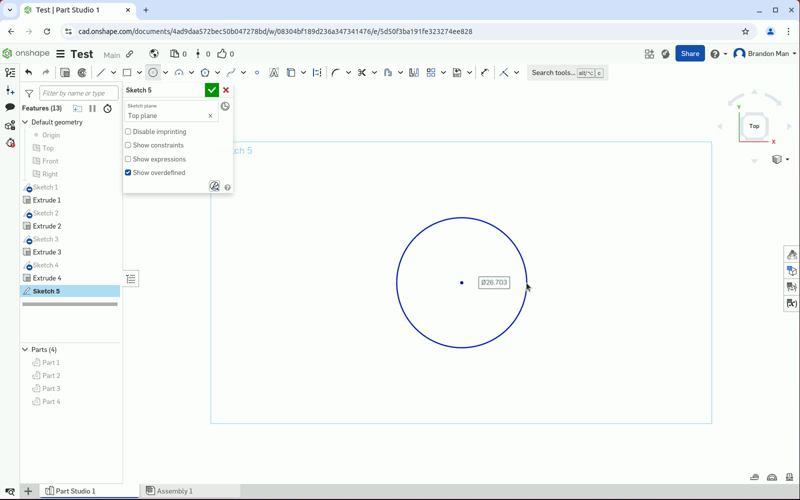
key(c)
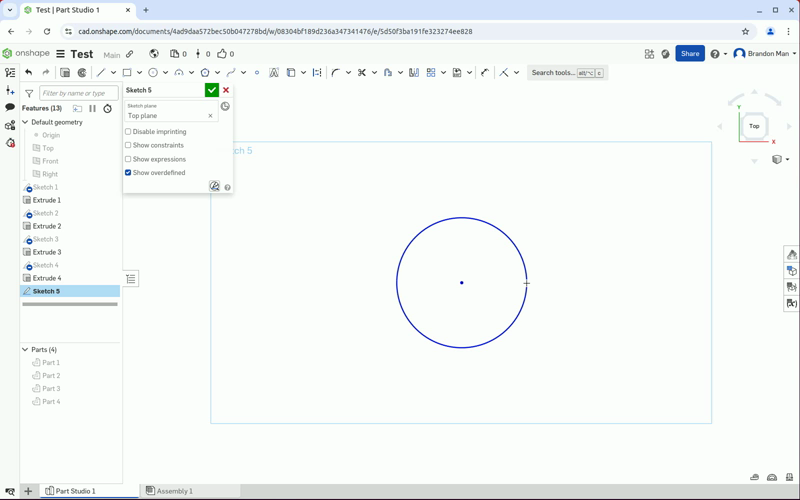
key_down(shift)
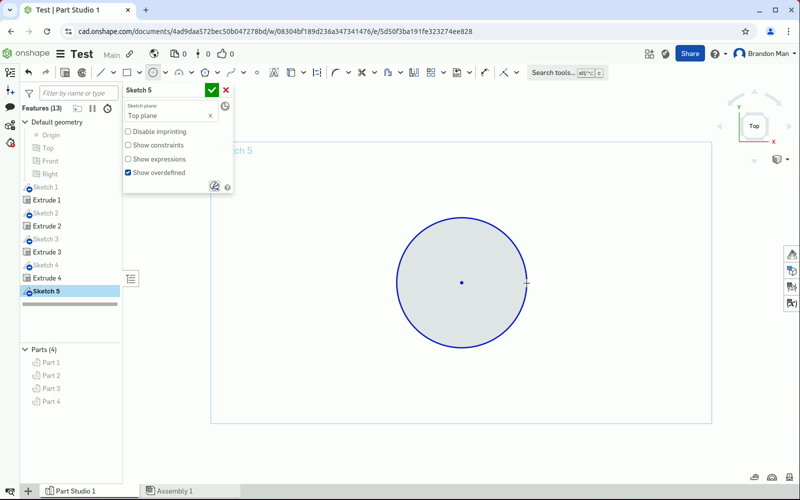
mouse_move(461, 282)
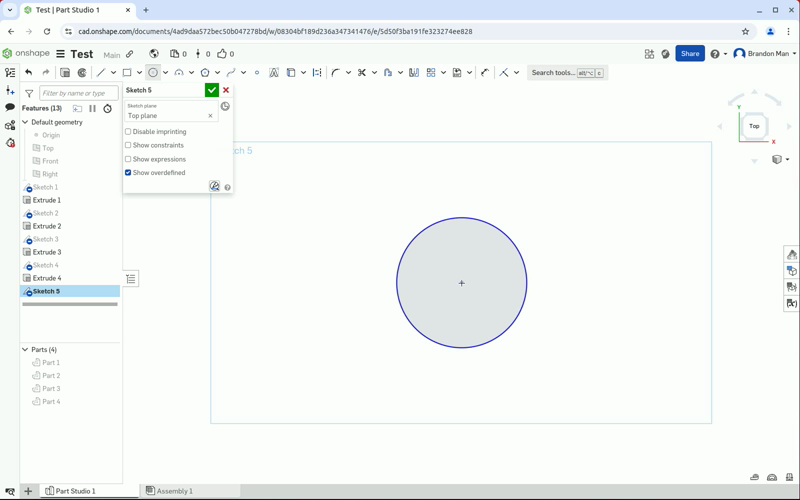
click(461, 282)
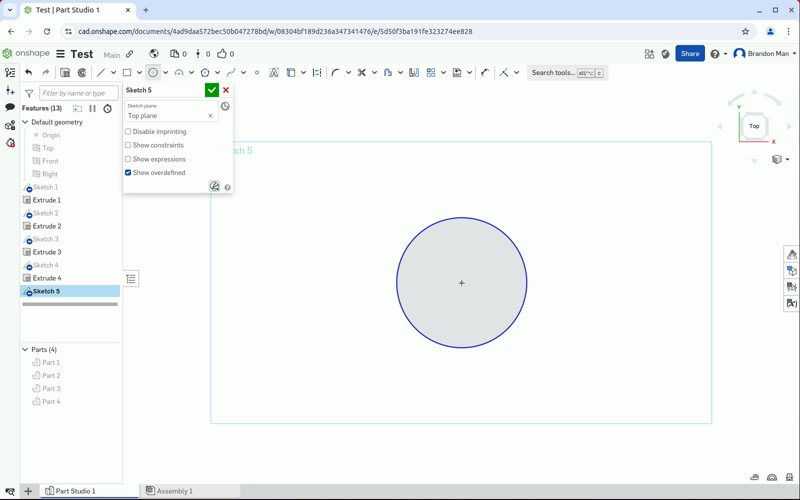
key_up(shift)
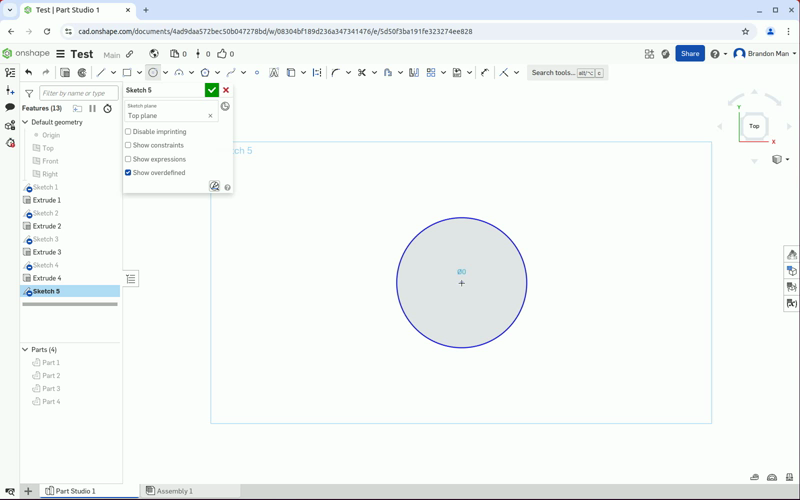
mouse_move(514, 282)
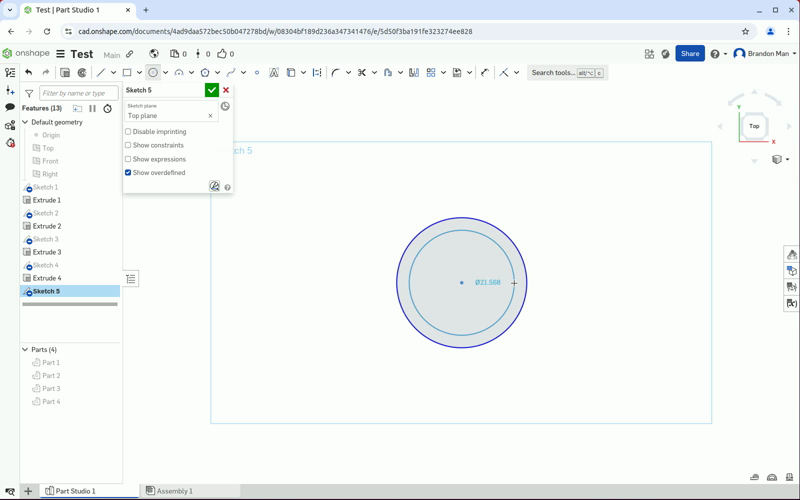
click(514, 282)
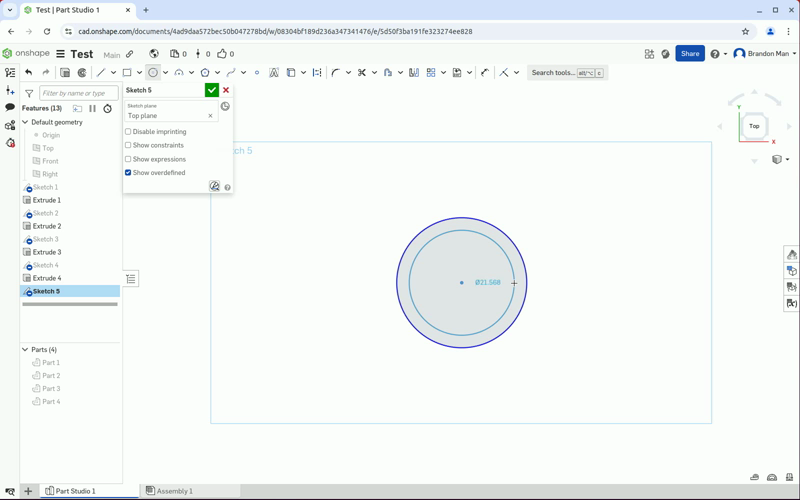
key(esc)
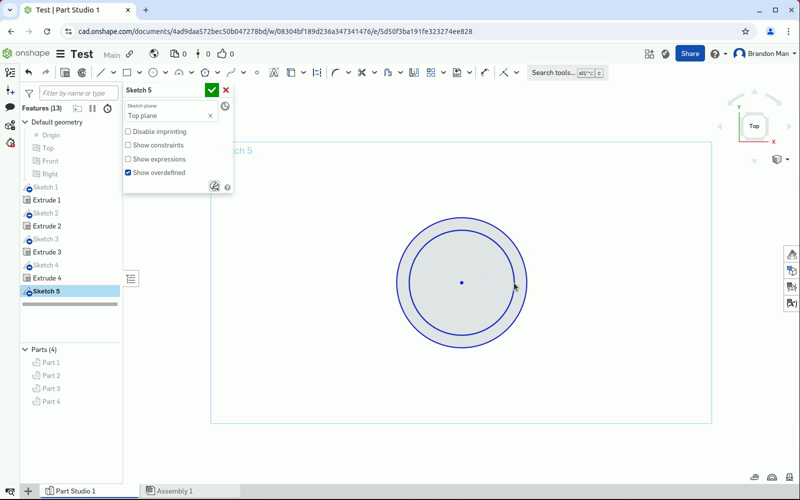
mouse_move(505, 239)
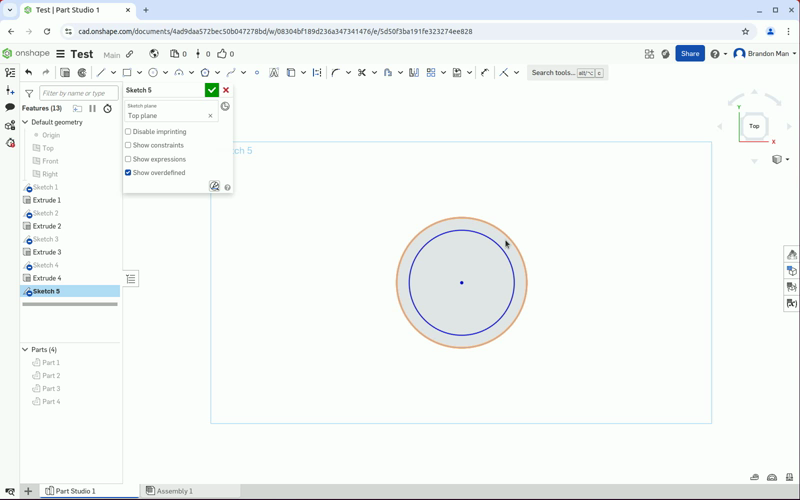
click(505, 239)
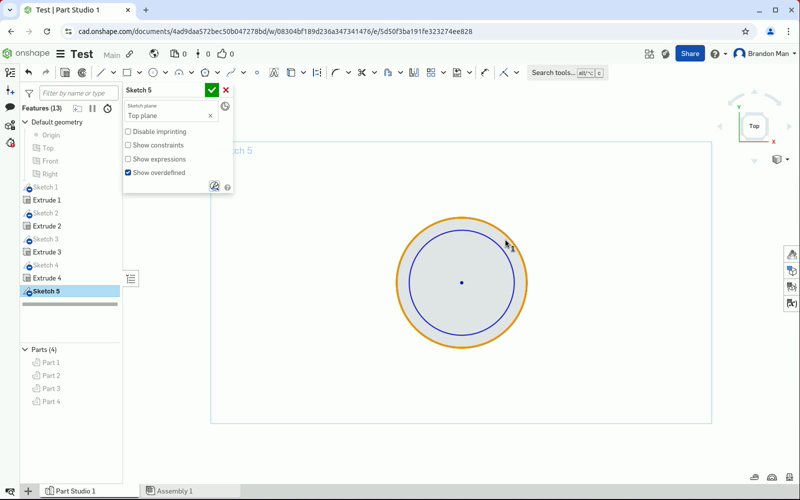
mouse_move(73, 352)
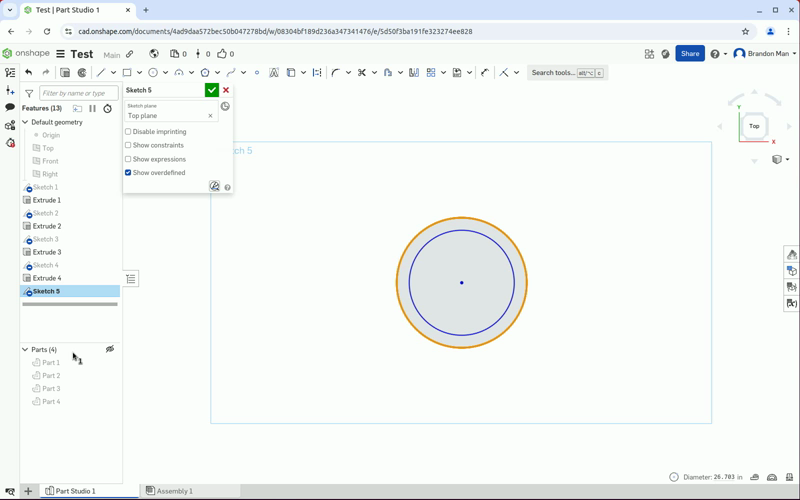
key(shift+y)
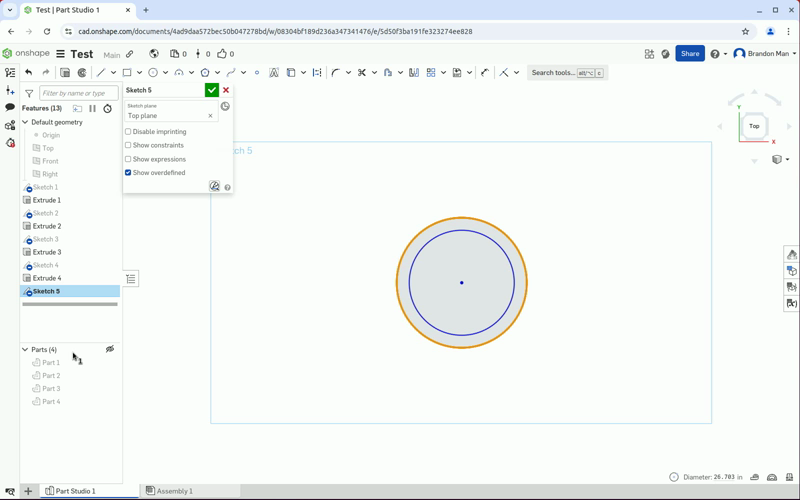
key(shift+e)
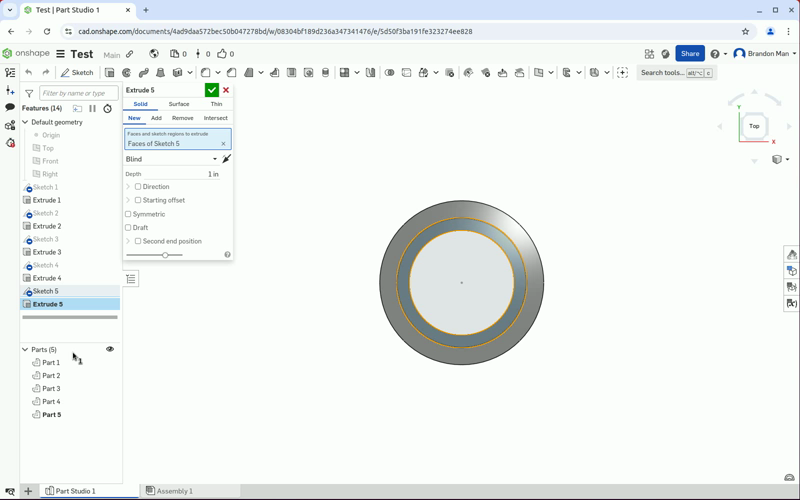
mouse_move(143, 106)
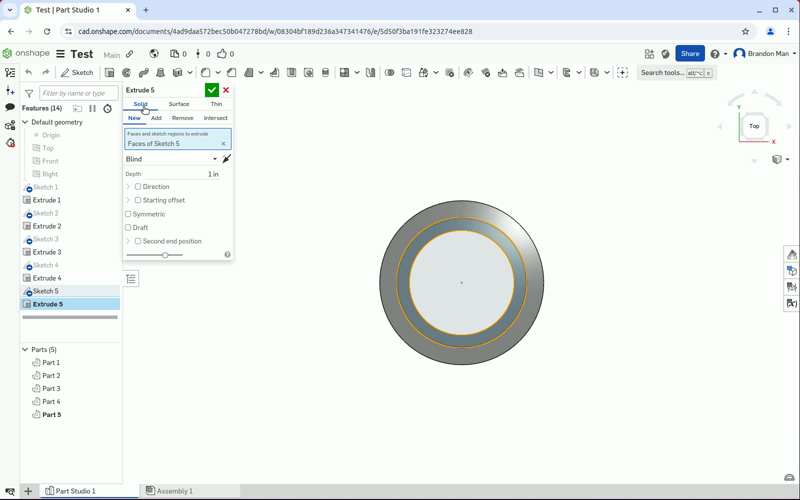
click(143, 106)
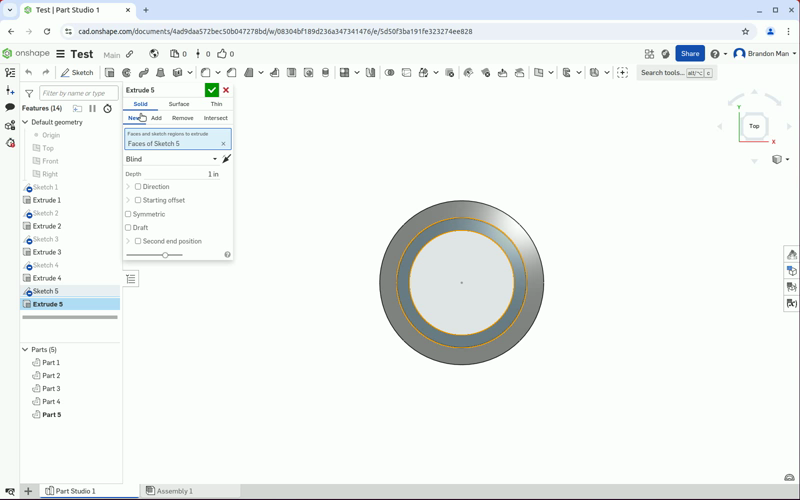
mouse_move(137, 120)
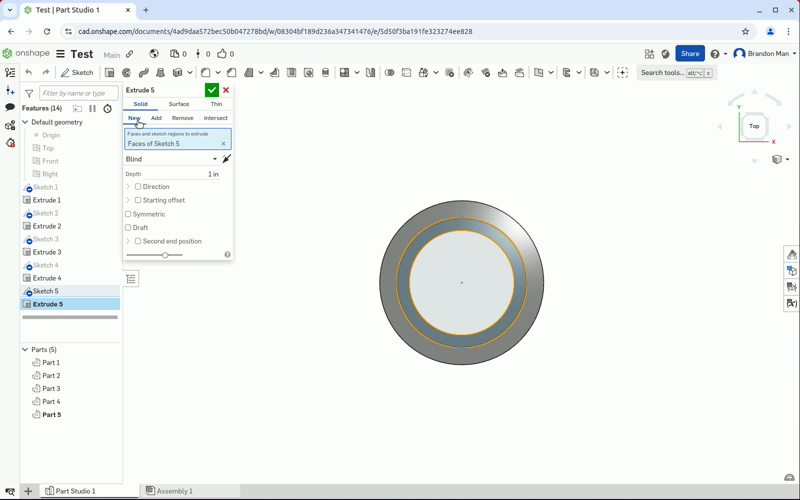
click(137, 120)
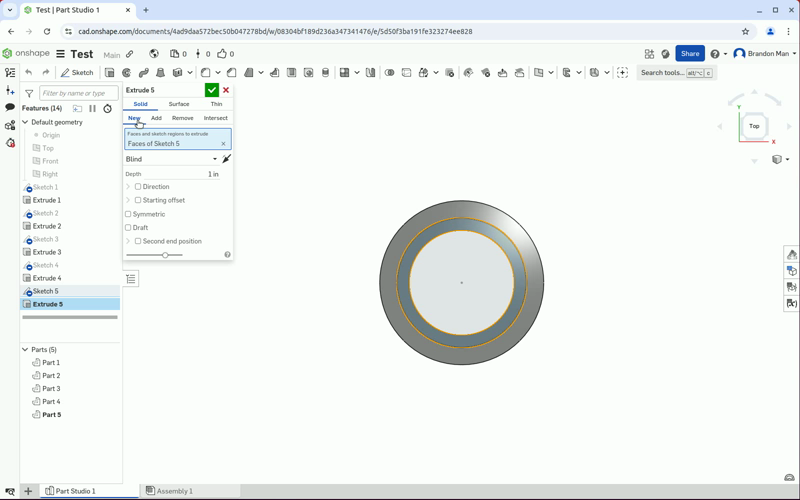
key(tab, 4)
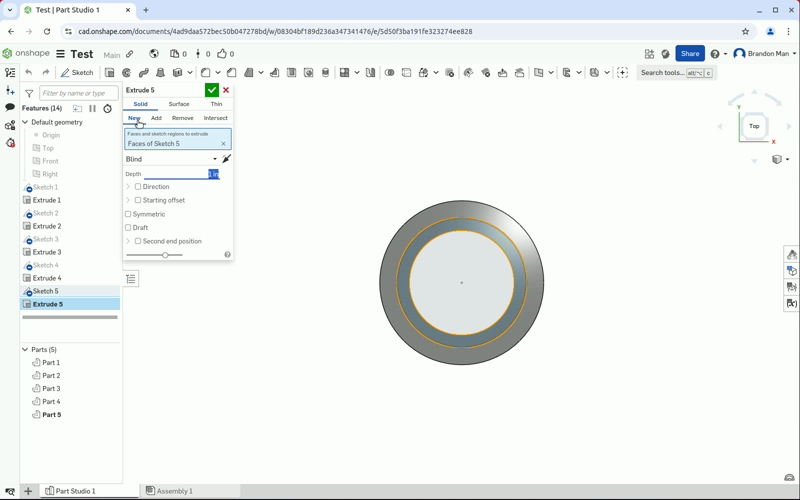
text(-23.108)
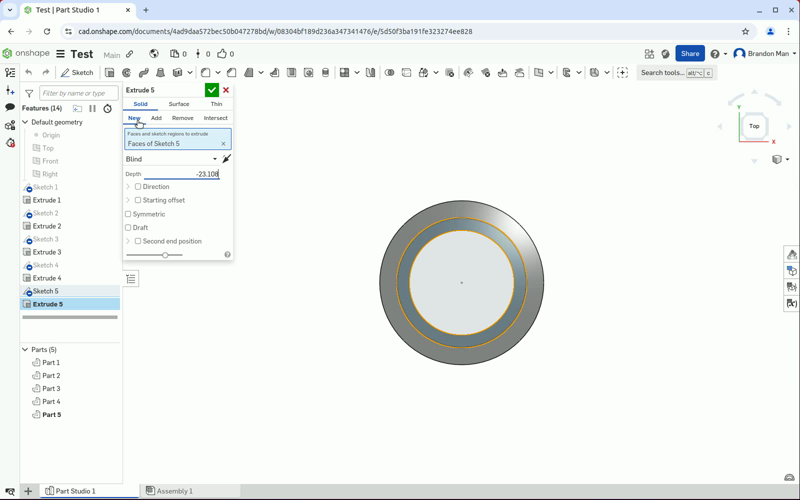
key(enter)
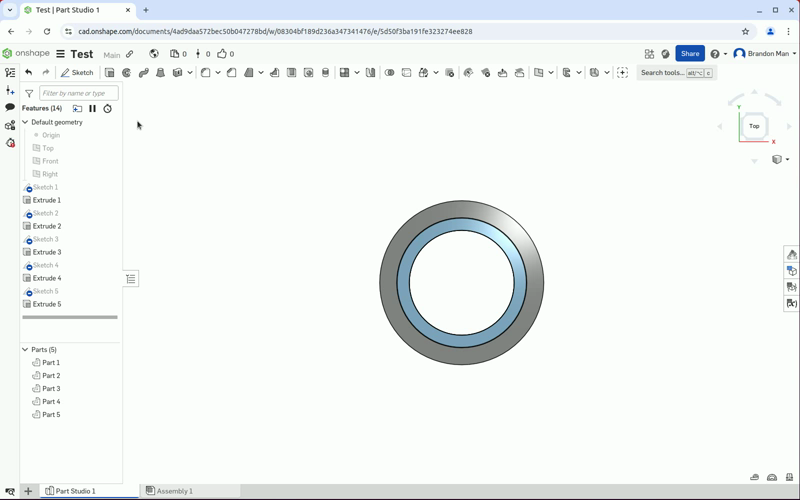
key(shift+h)
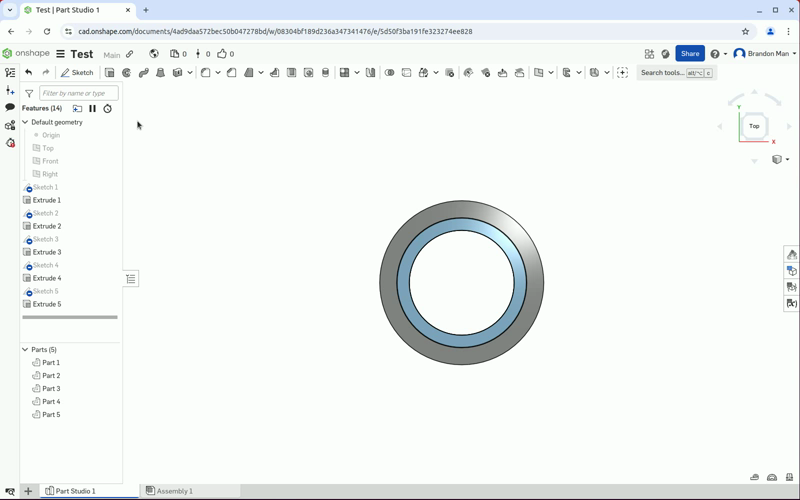
key(shift+h)
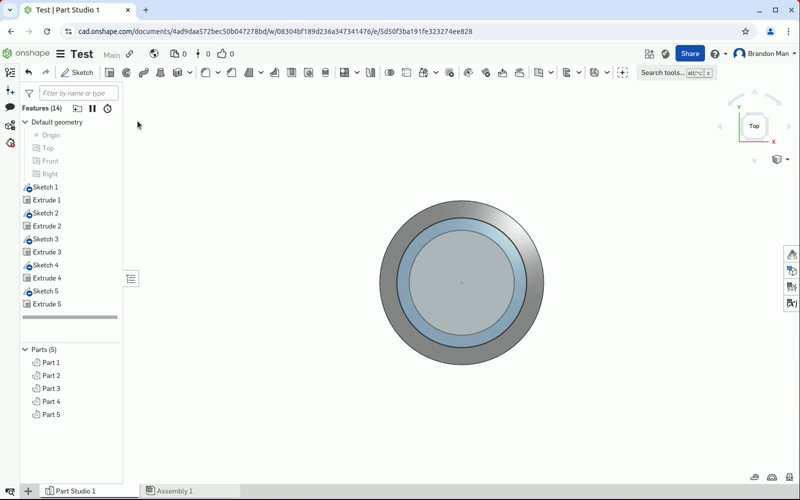
key(shift+7)
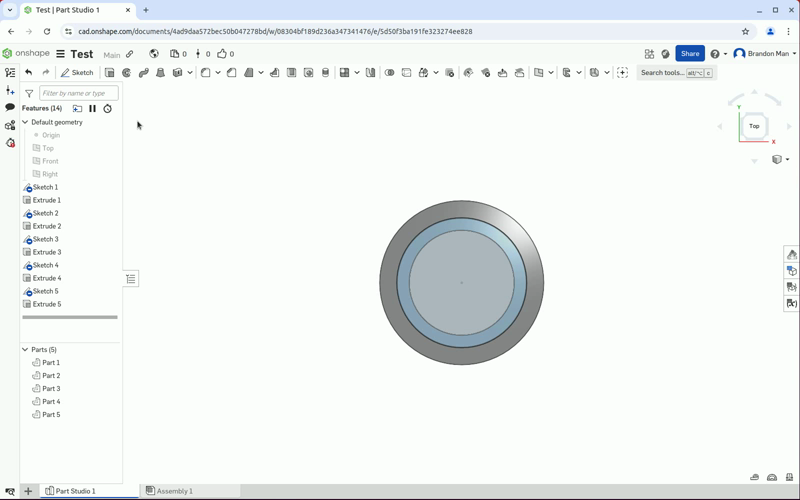
key(up, 3)
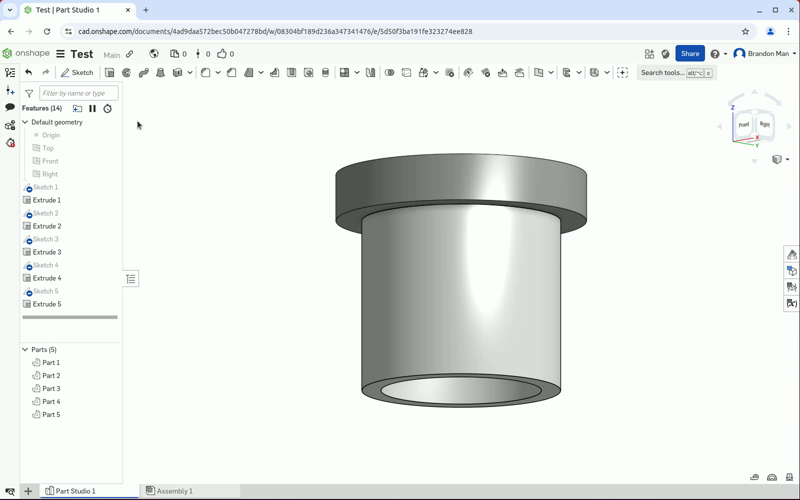
key(left, 3)
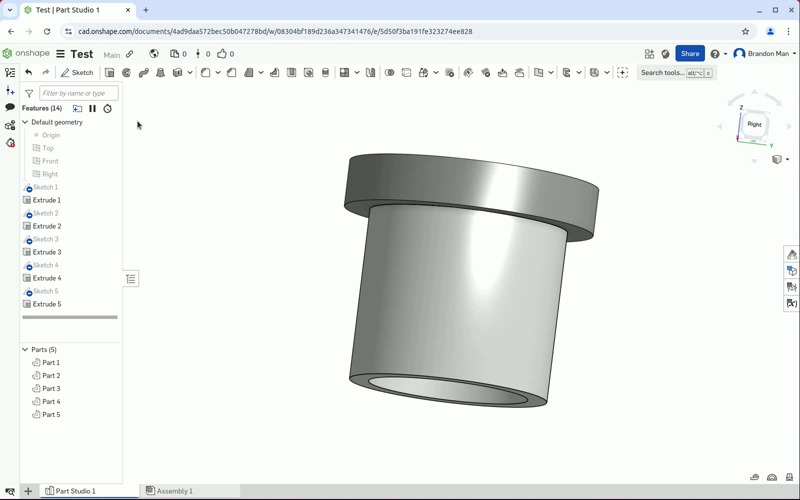
key(right, 3)
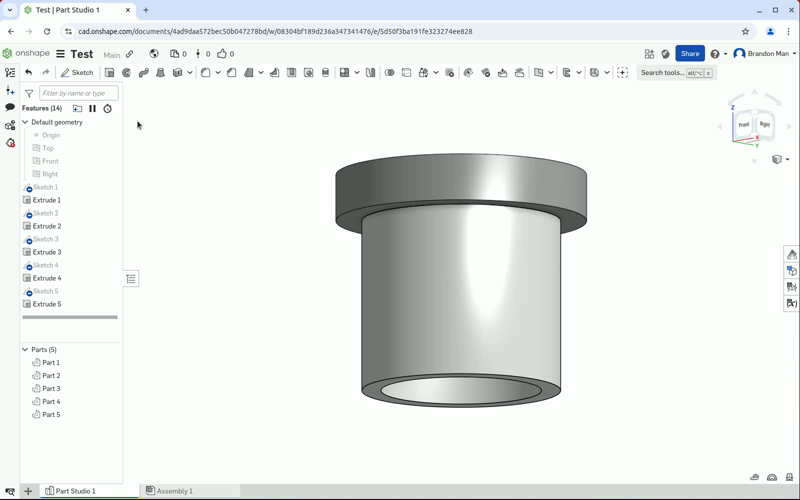
key(down, 3)
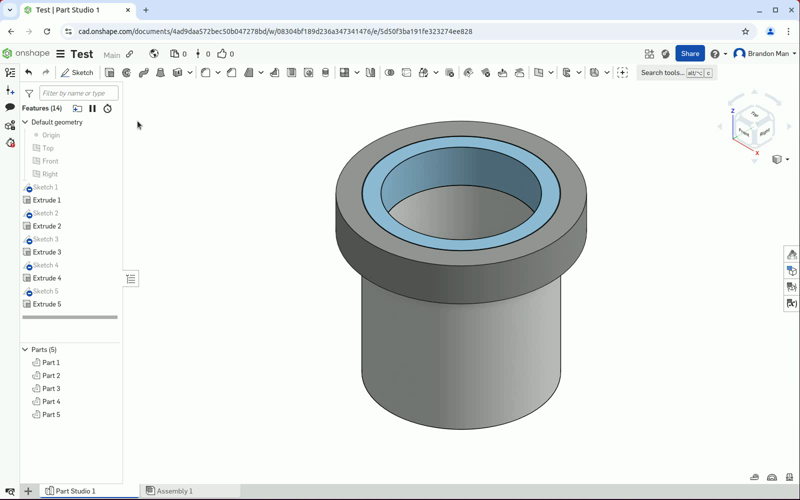
mouse_move(73, 189)
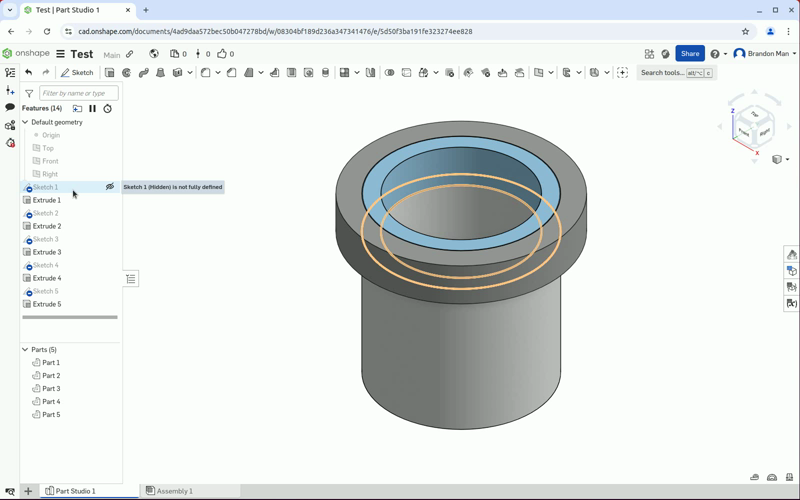
click(73, 189)